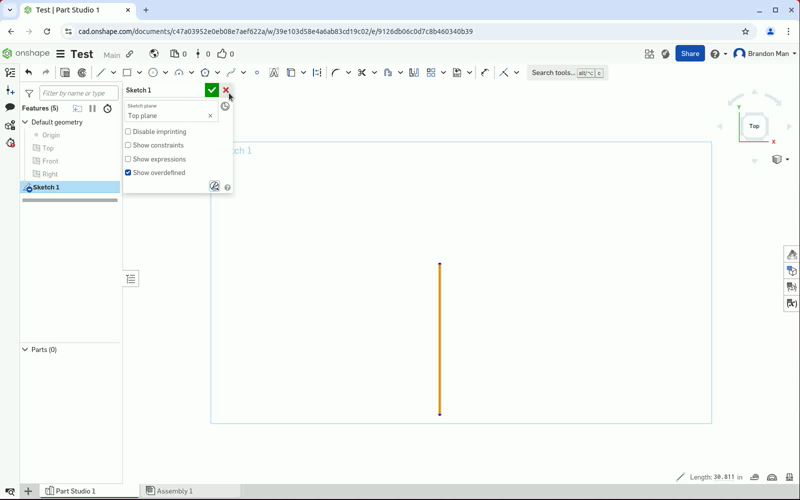
key(shift+h)
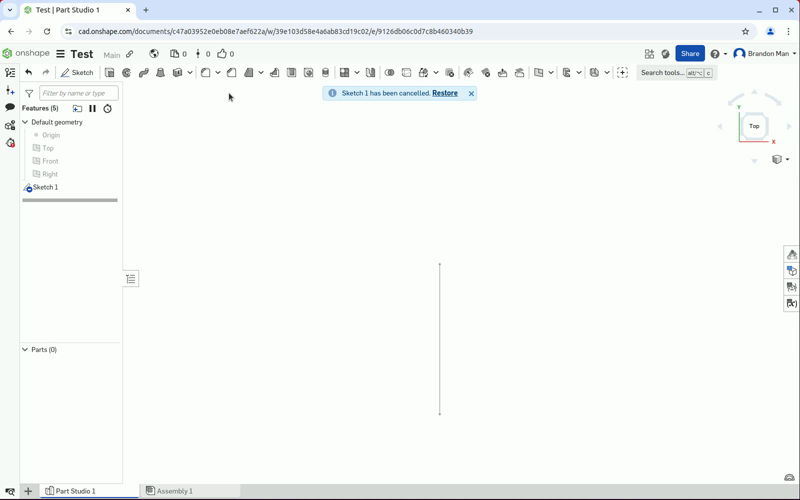
mouse_move(73, 352)
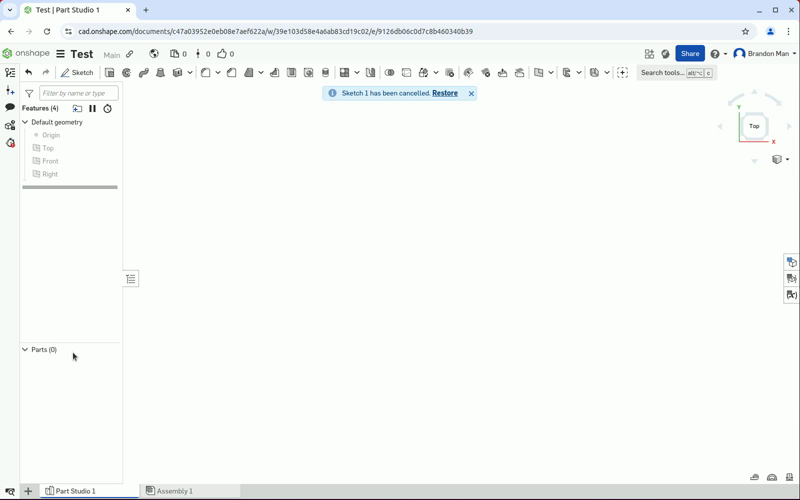
key(y)
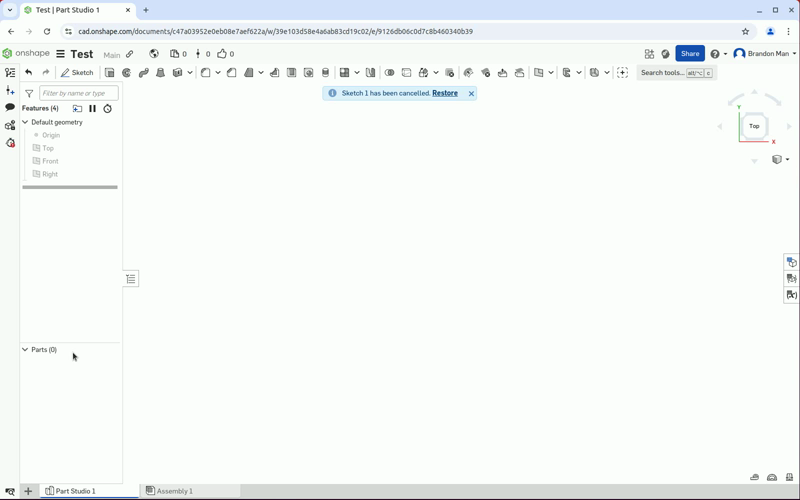
key(shift+p)
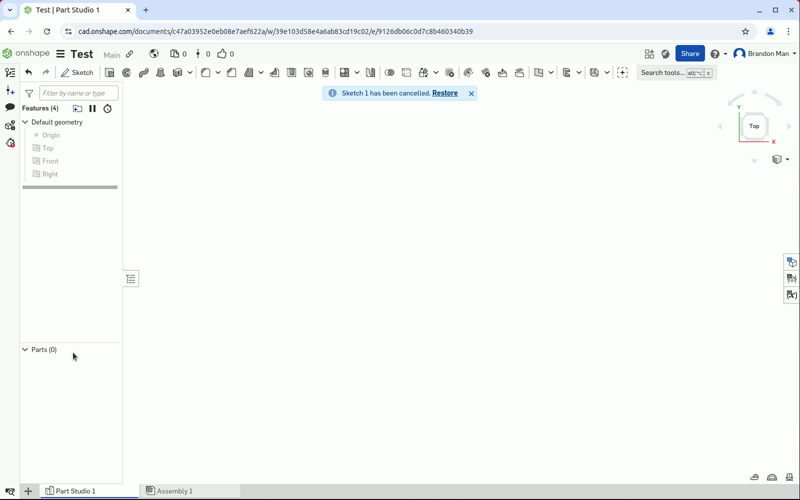
key(space)
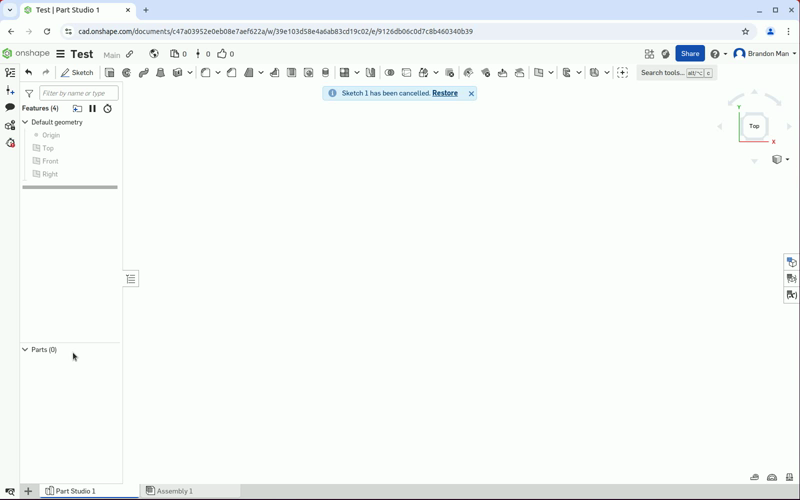
key_down(shift)
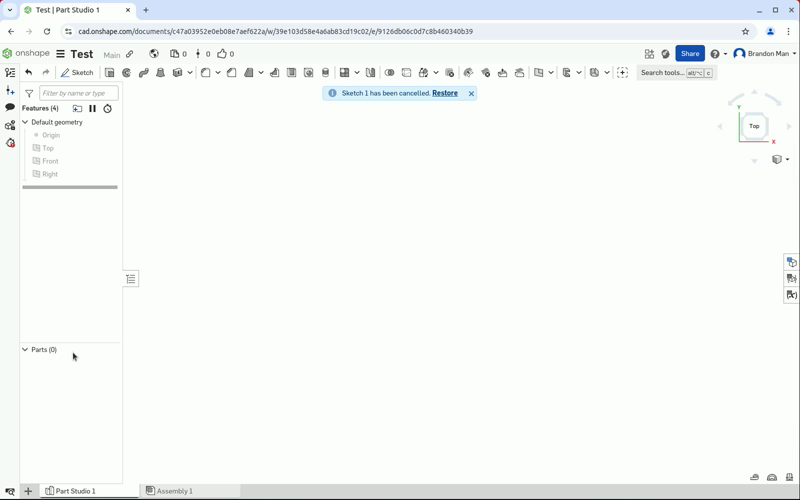
key(up)
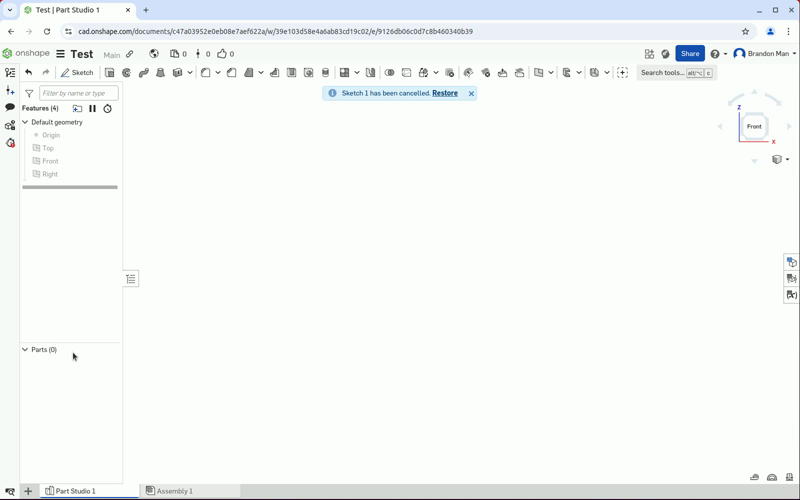
key_up(shift)
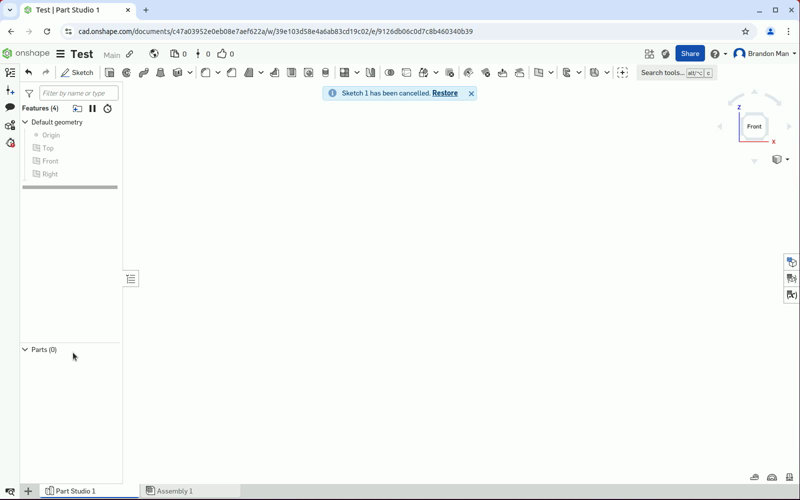
mouse_move(73, 352)
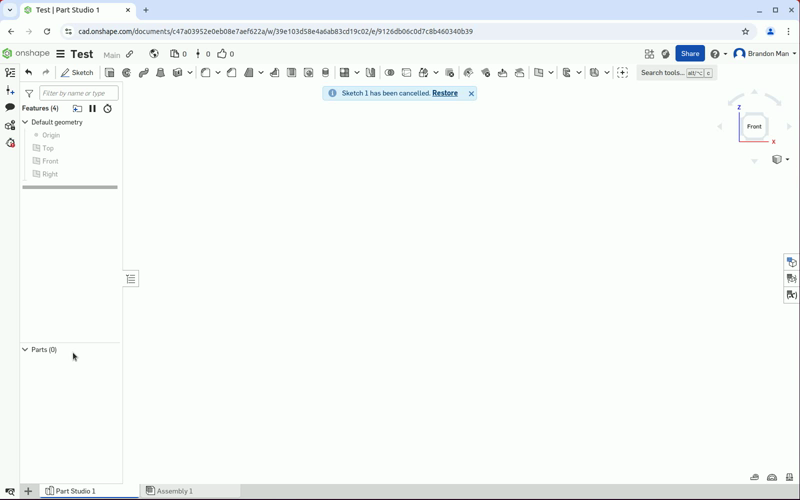
key(shift+y)
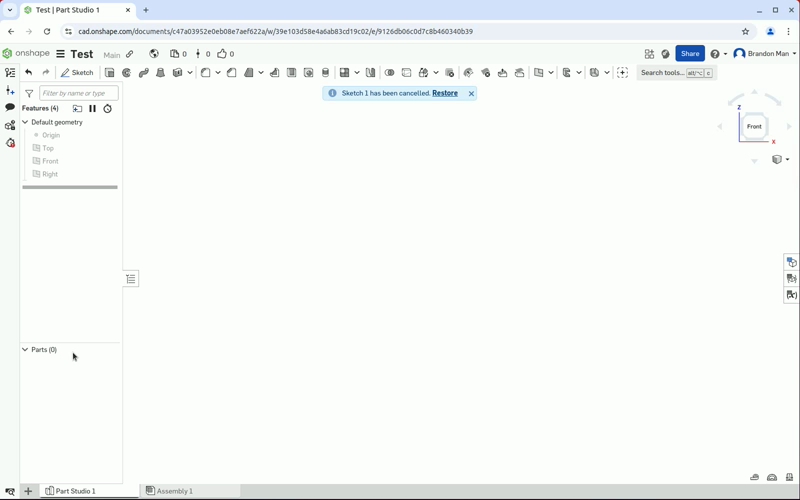
key(shift+s)
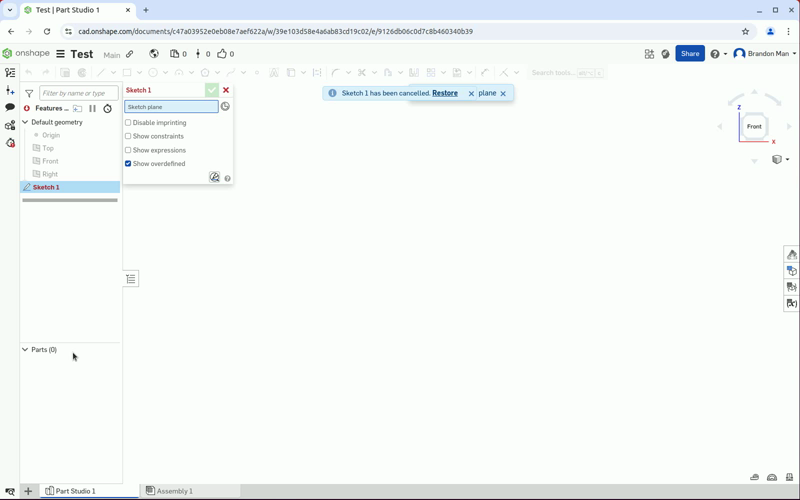
mouse_move(73, 163)
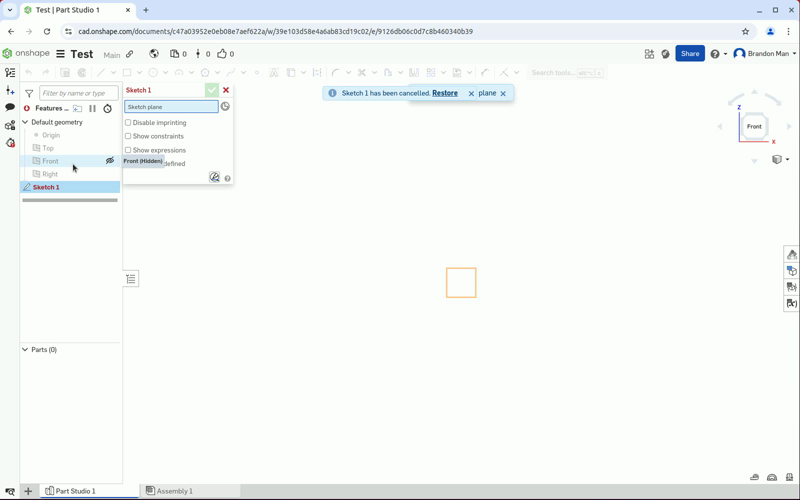
click(73, 163)
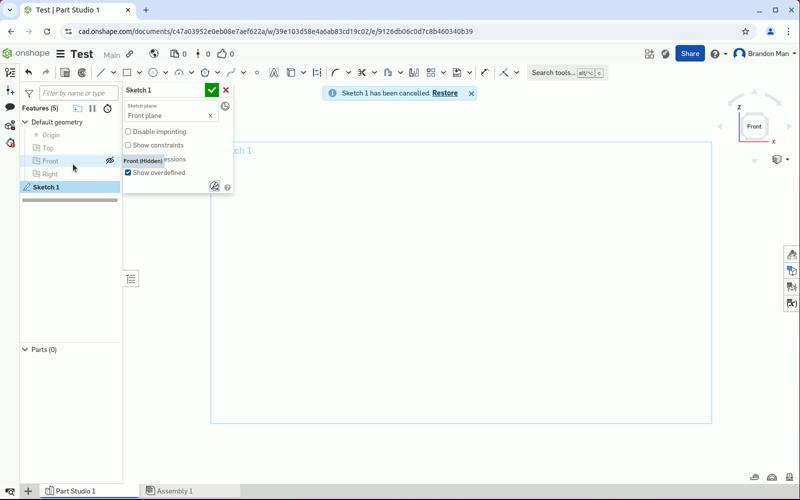
mouse_move(73, 352)
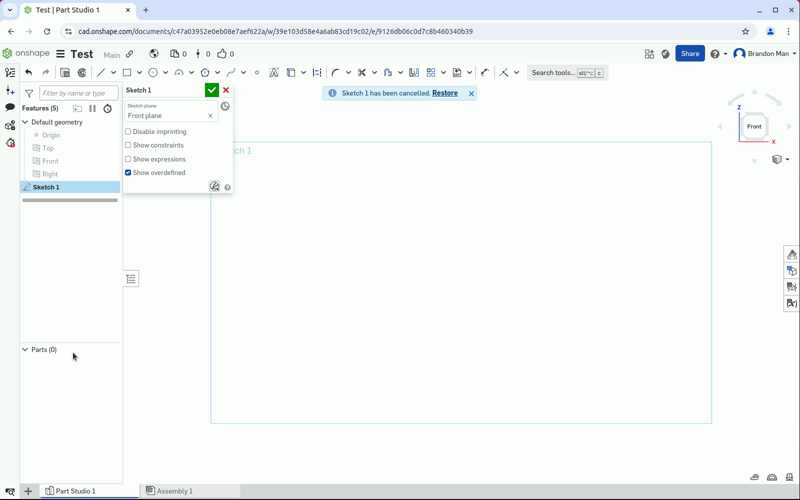
key(y)
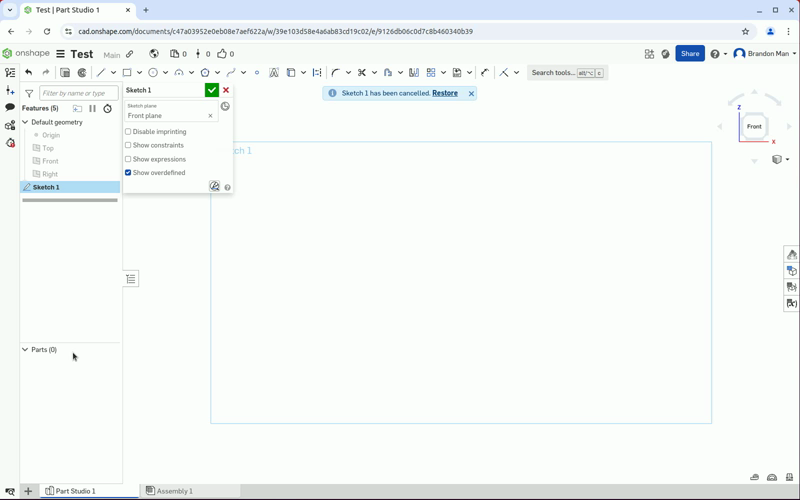
key(l)
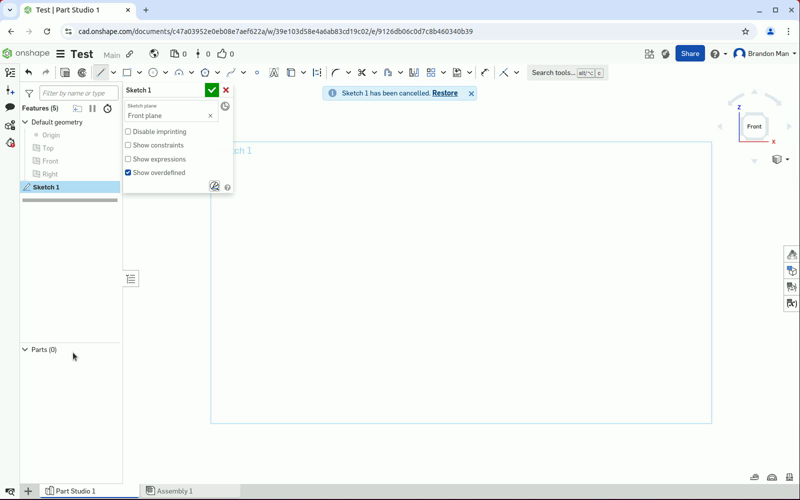
key_down(shift)
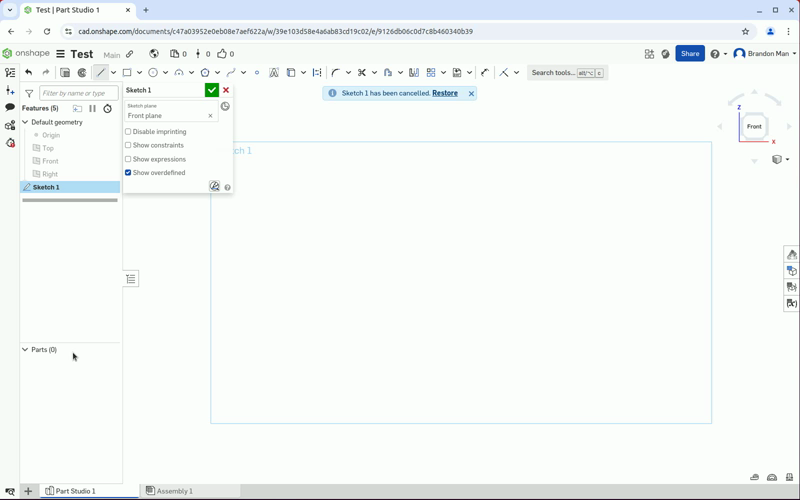
mouse_move(426, 327)
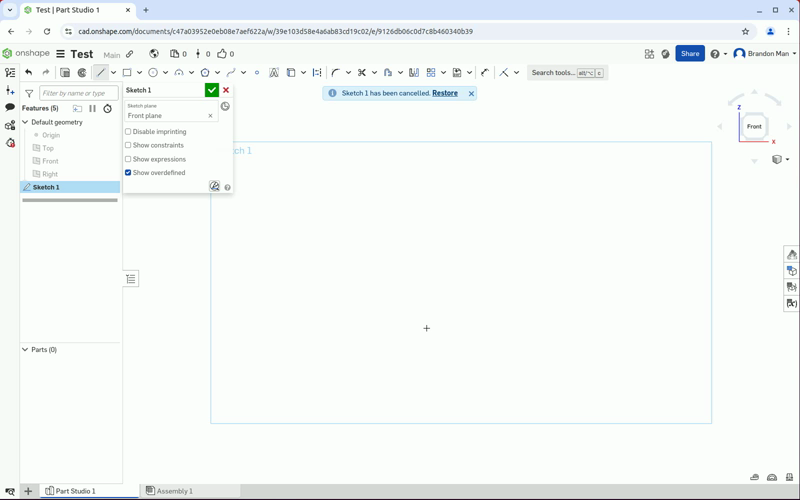
click(426, 327)
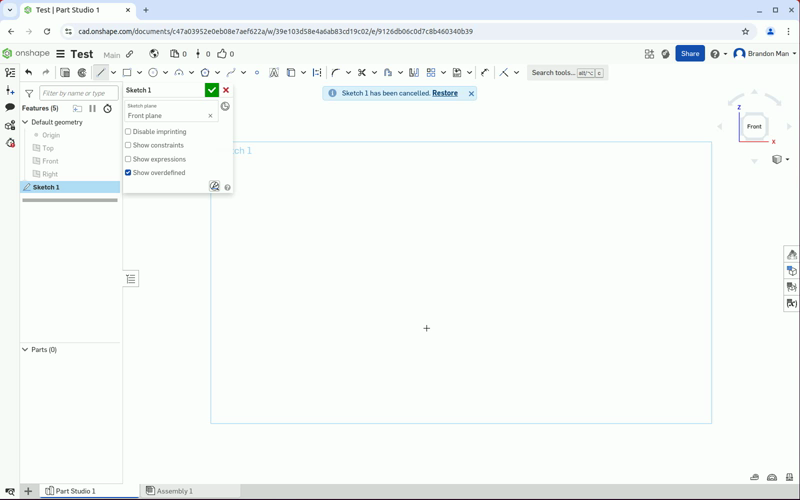
key_up(shift)
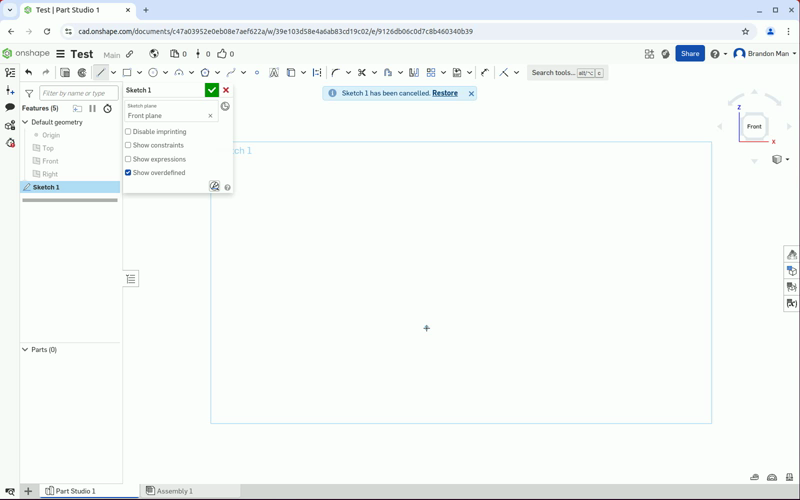
key_down(shift)
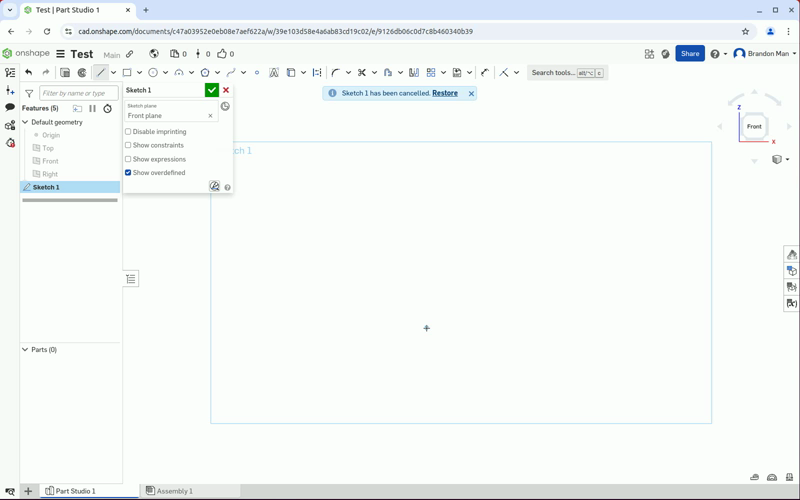
mouse_move(494, 327)
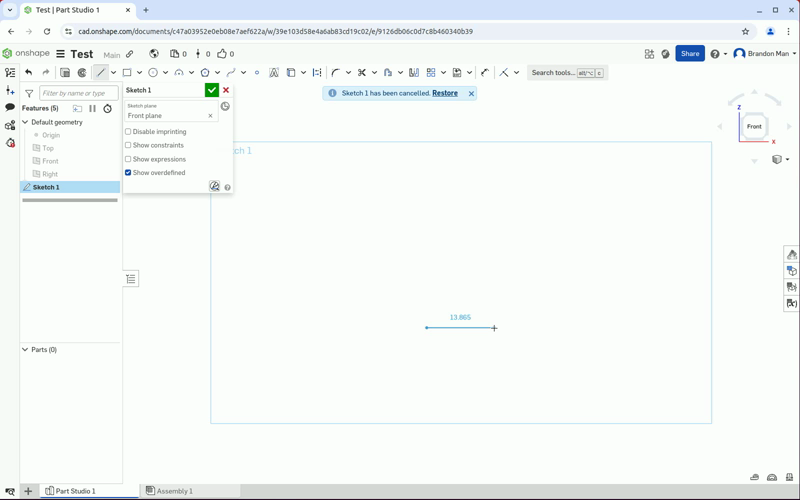
click(494, 327)
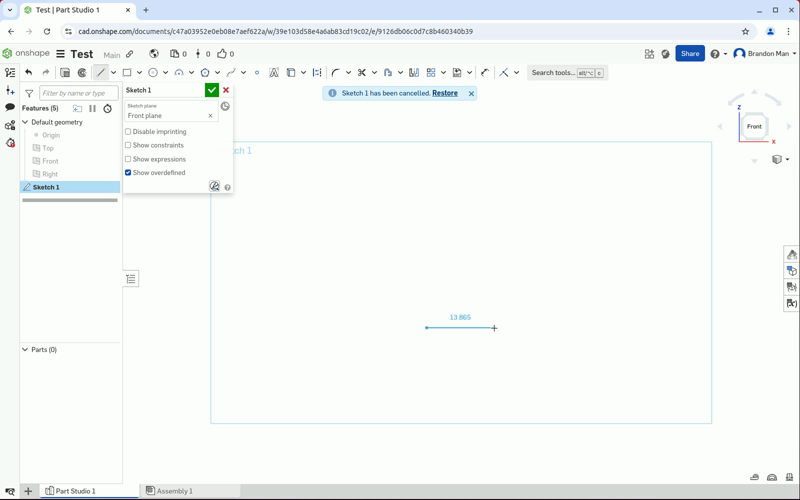
key_up(shift)
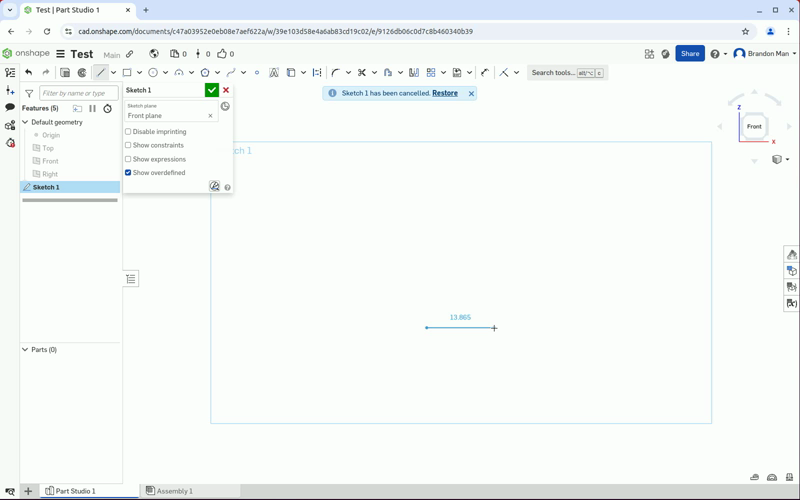
key_down(shift)
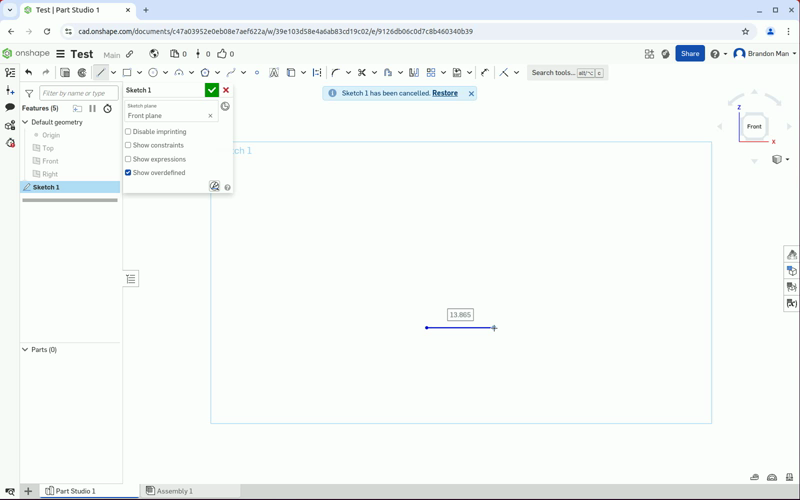
mouse_move(524, 327)
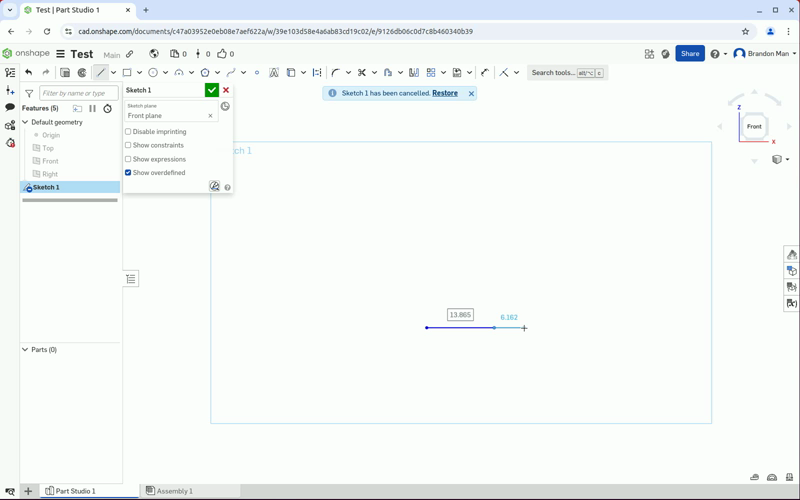
mouse_move(494, 282)
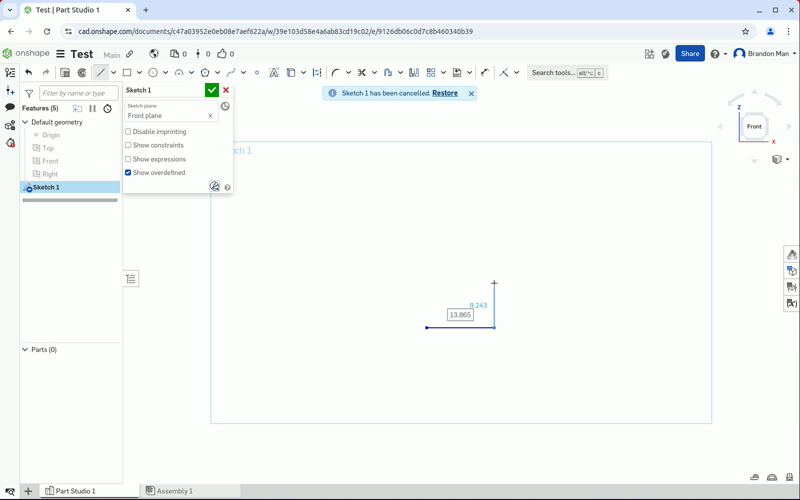
click(494, 282)
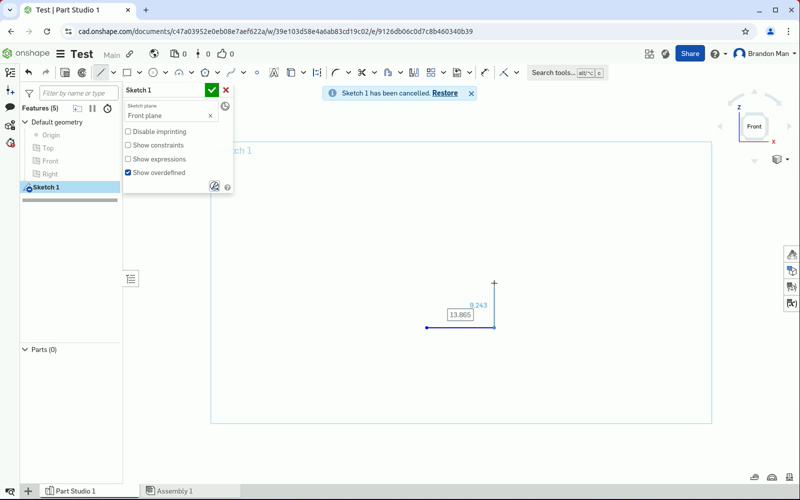
key_up(shift)
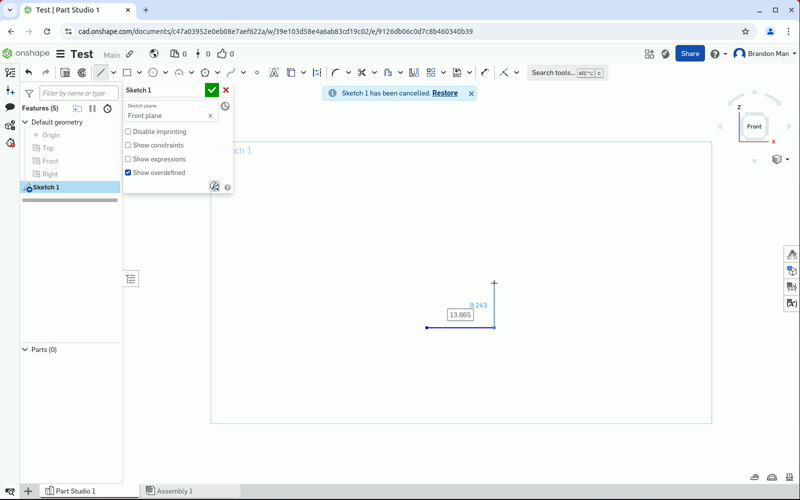
key(esc)
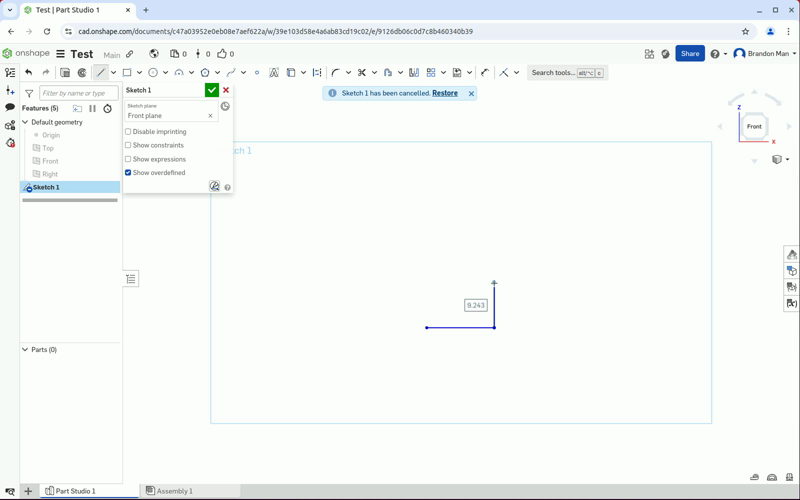
key(a)
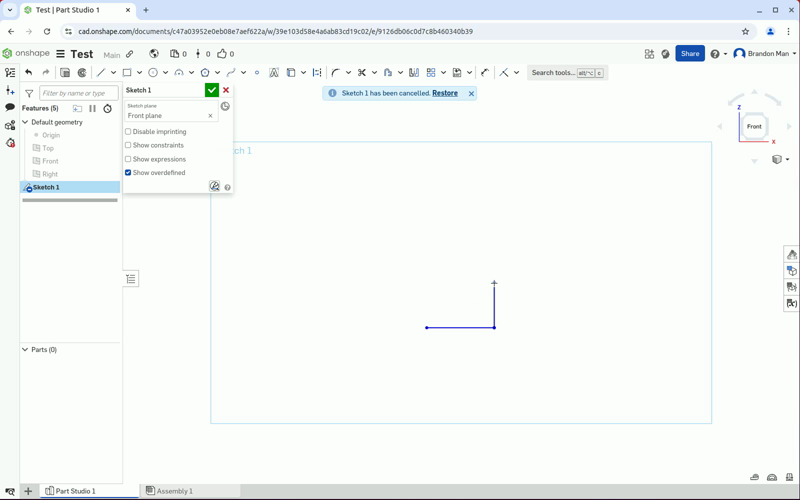
mouse_move(494, 282)
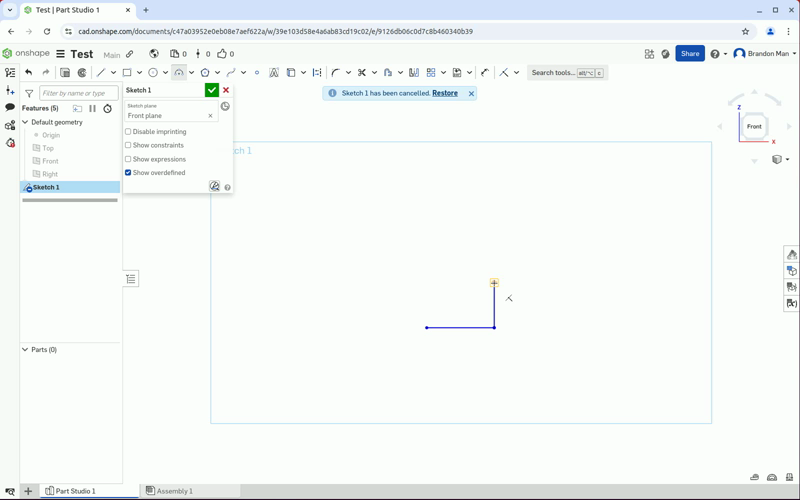
click(494, 282)
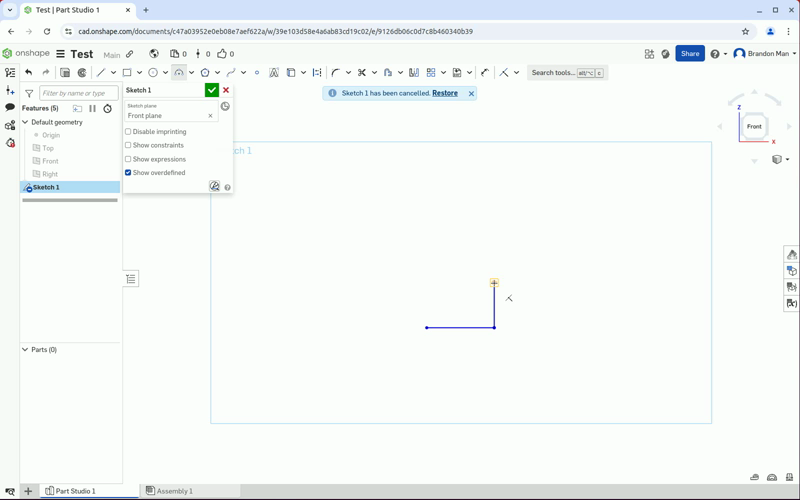
key_down(shift)
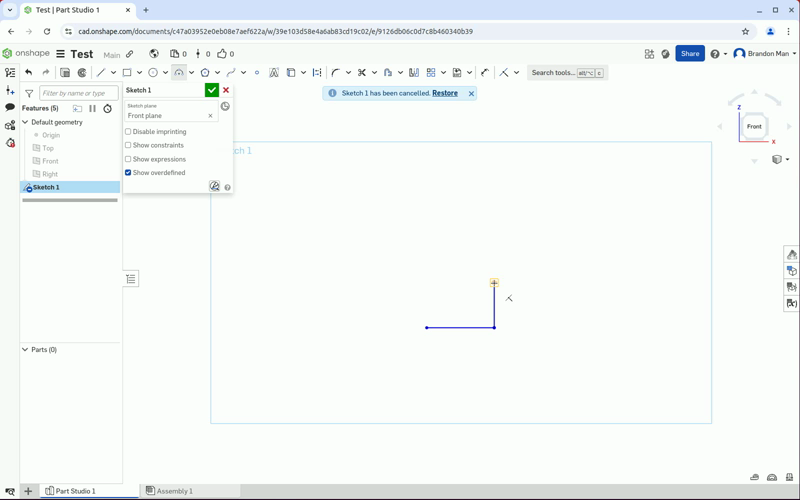
mouse_move(426, 282)
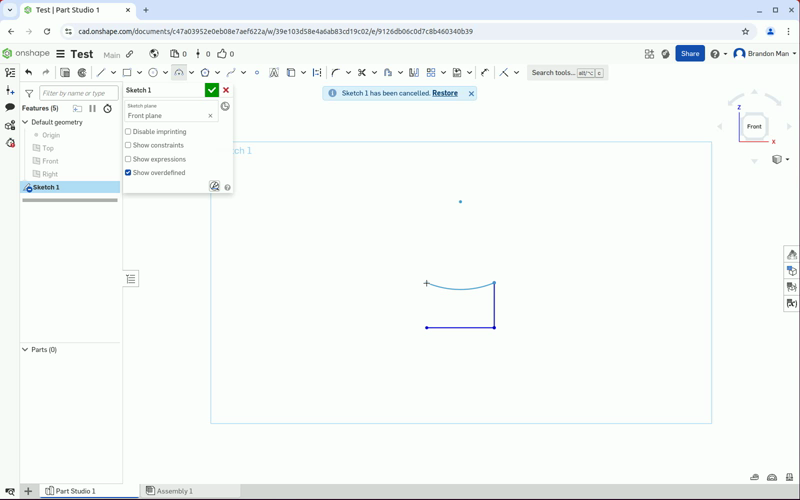
click(426, 282)
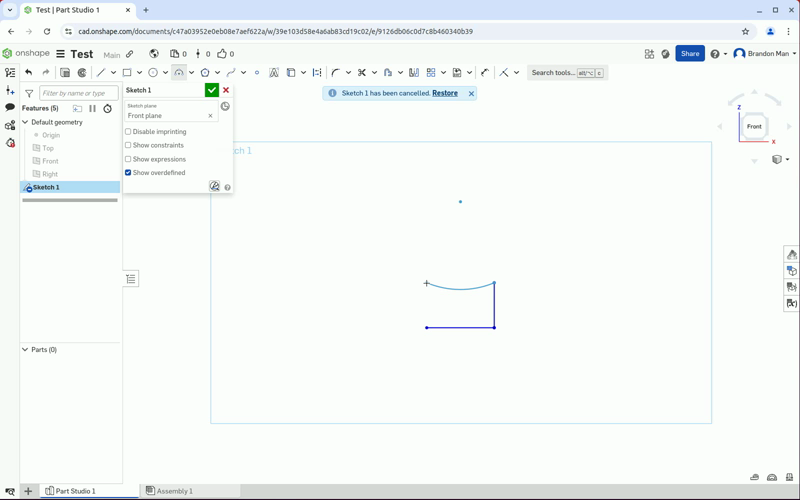
mouse_move(460, 249)
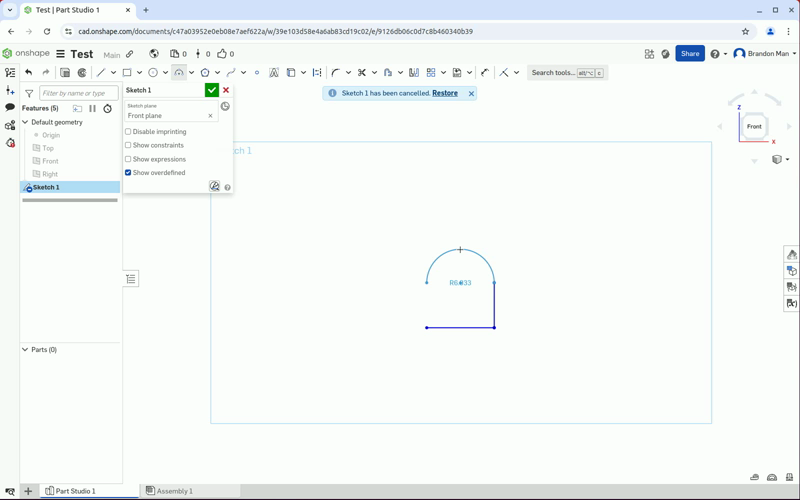
click(460, 249)
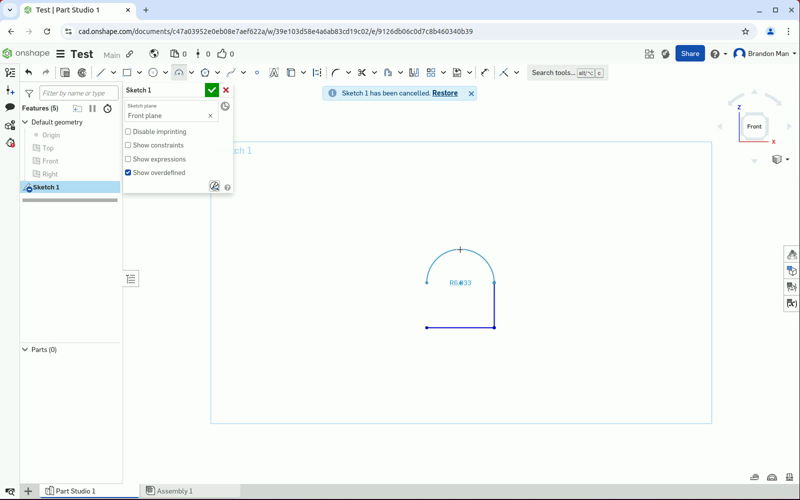
key_up(shift)
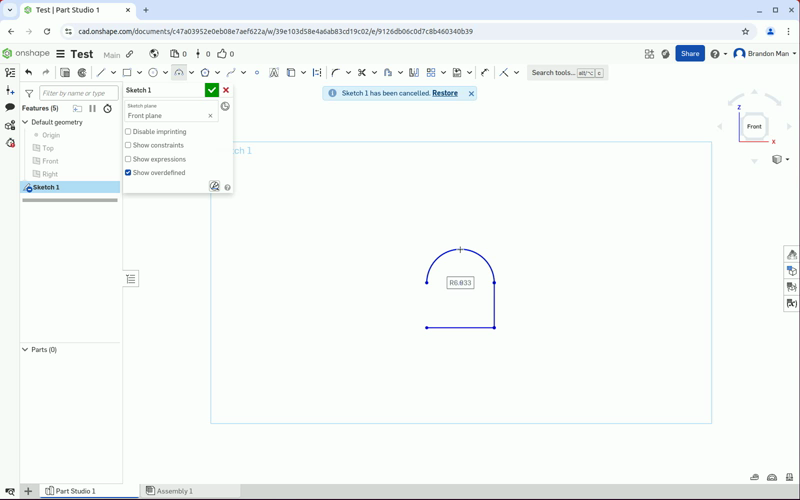
key(esc)
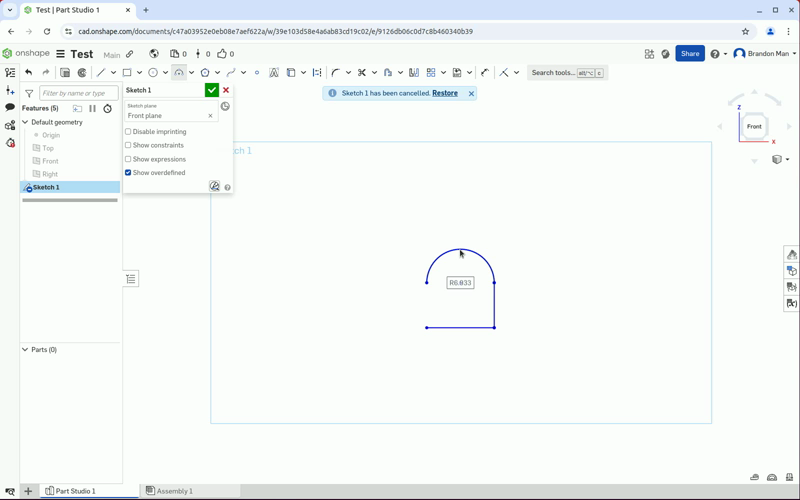
key(l)
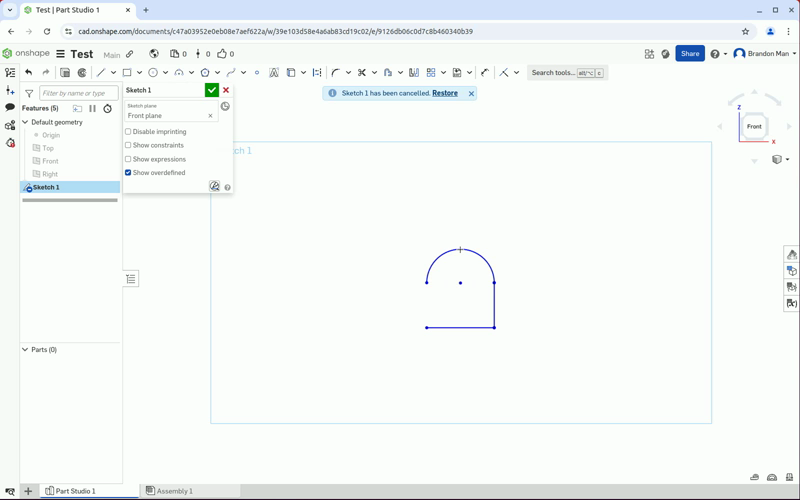
mouse_move(426, 282)
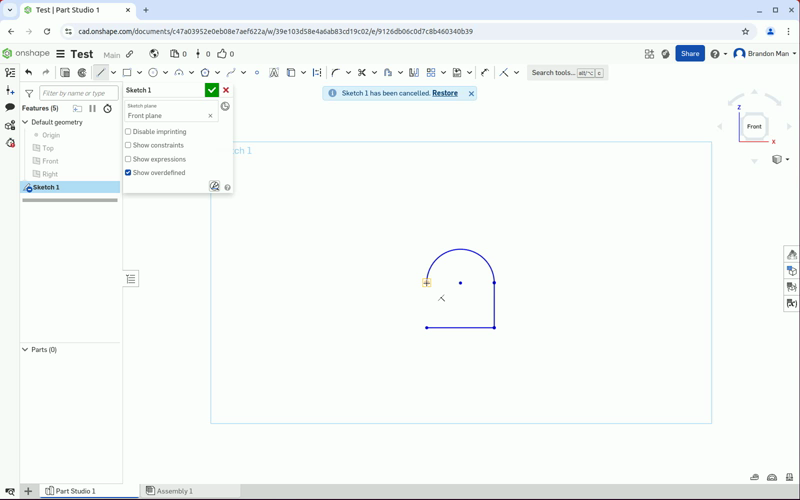
click(426, 282)
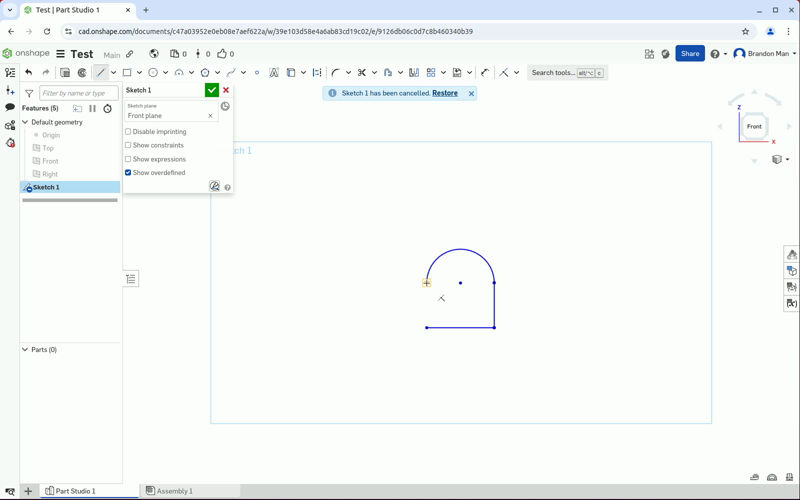
mouse_move(456, 282)
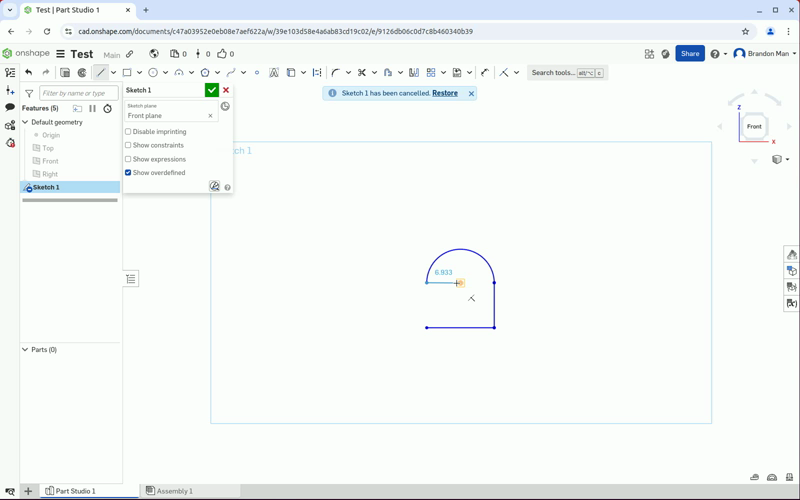
key_down(shift)
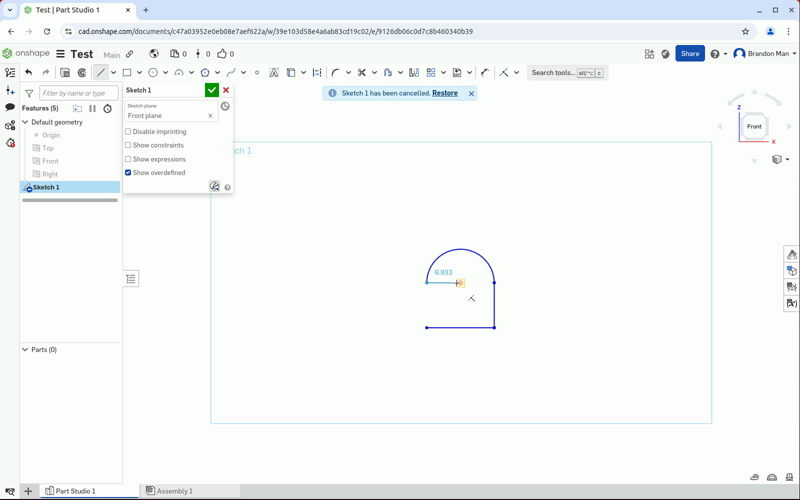
mouse_move(426, 327)
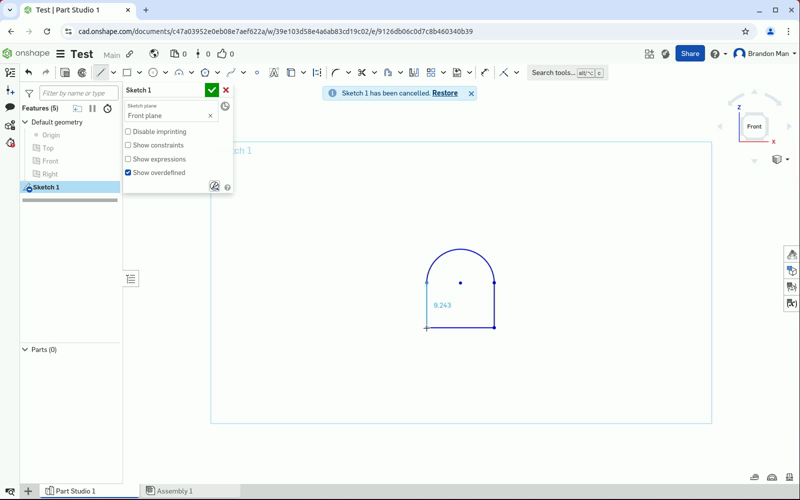
key_up(shift)
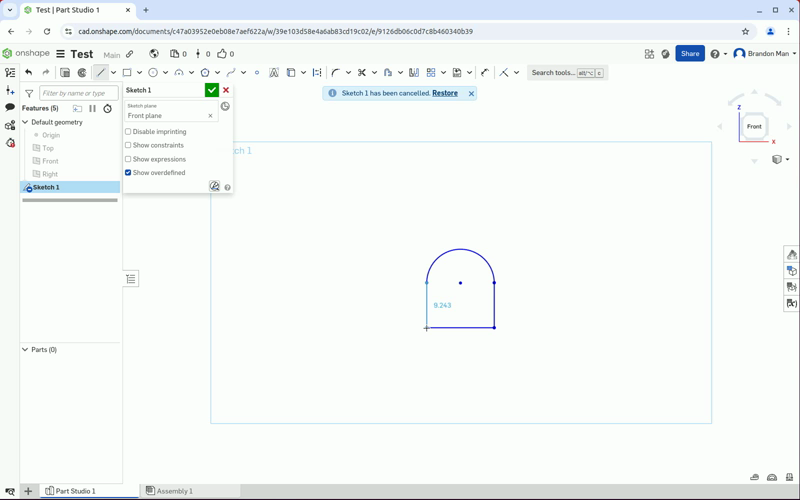
click(426, 327)
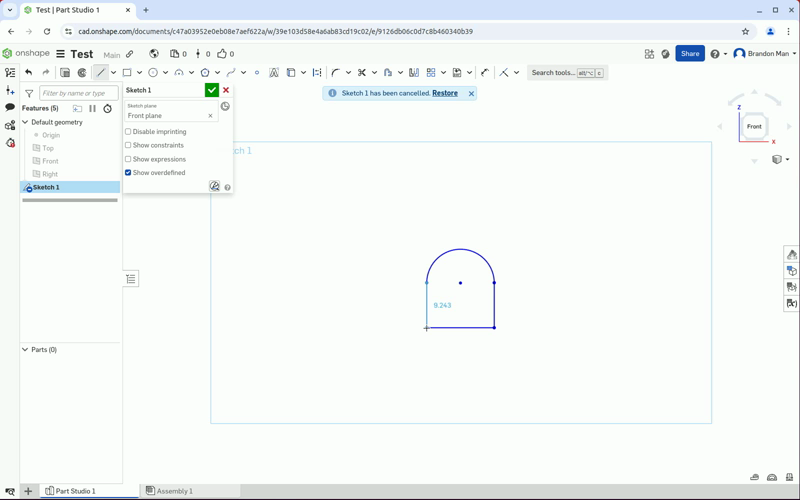
key(esc)
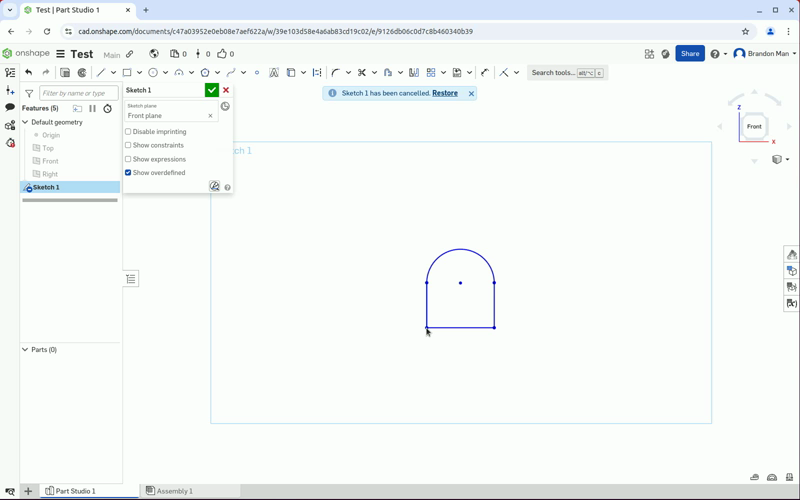
key(c)
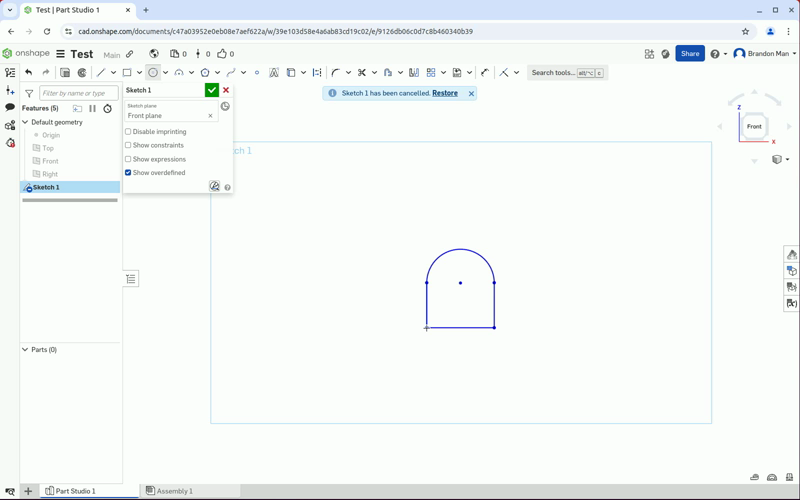
key_down(shift)
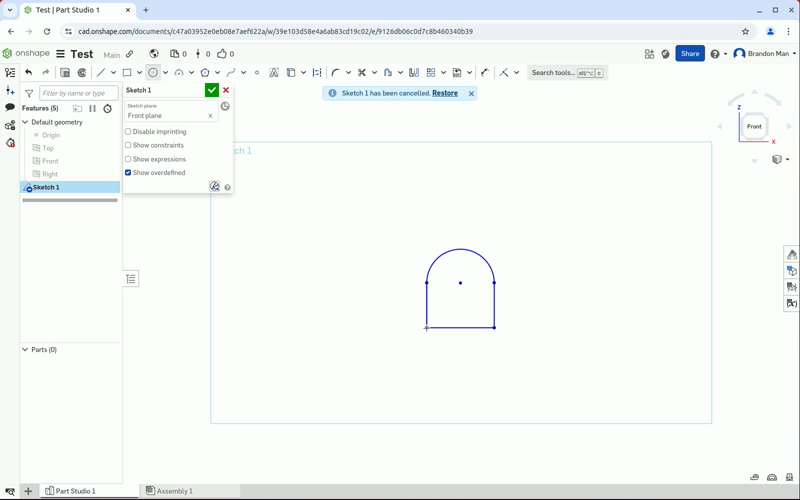
mouse_move(460, 282)
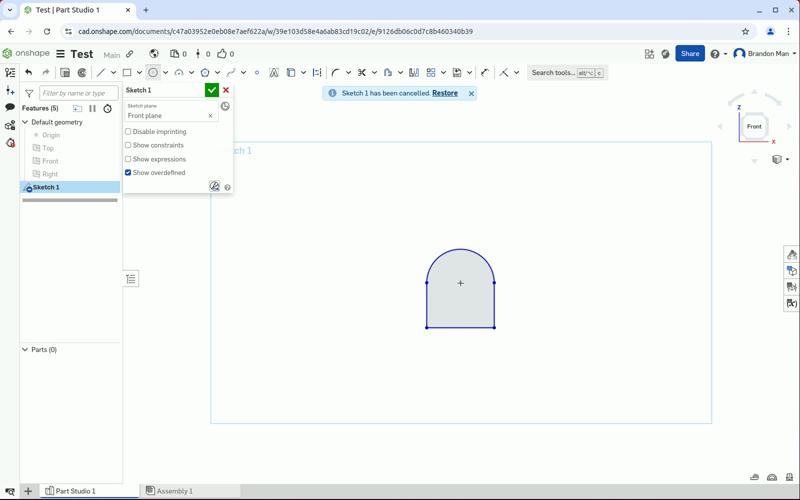
click(460, 282)
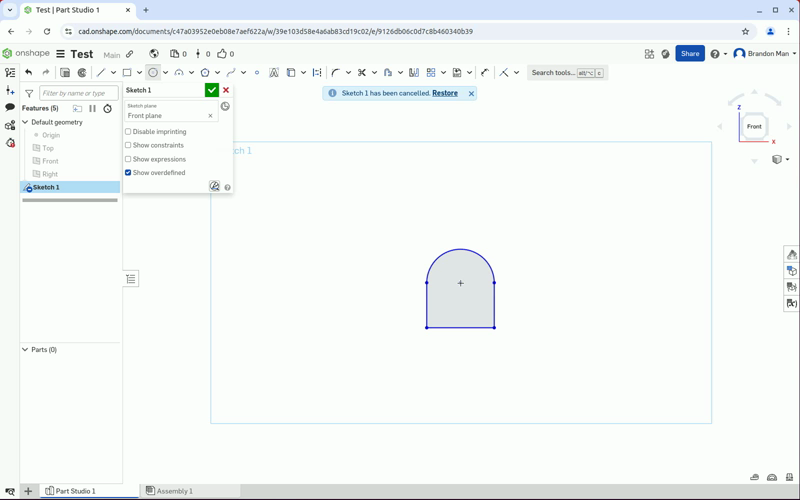
key_up(shift)
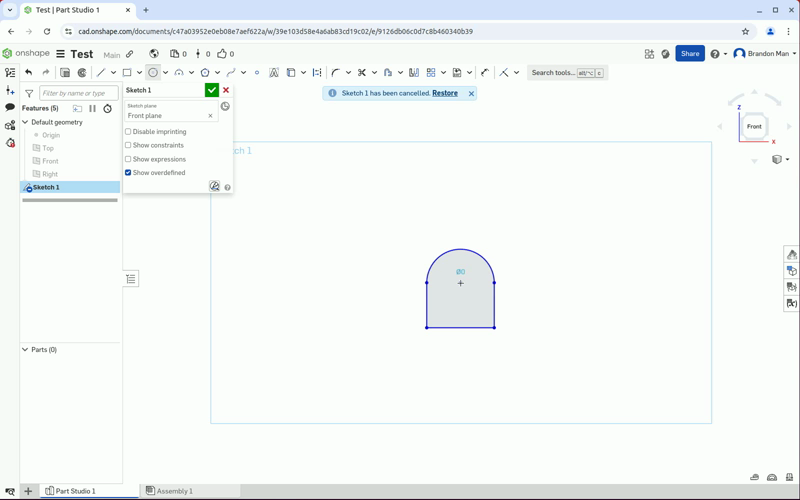
mouse_move(477, 282)
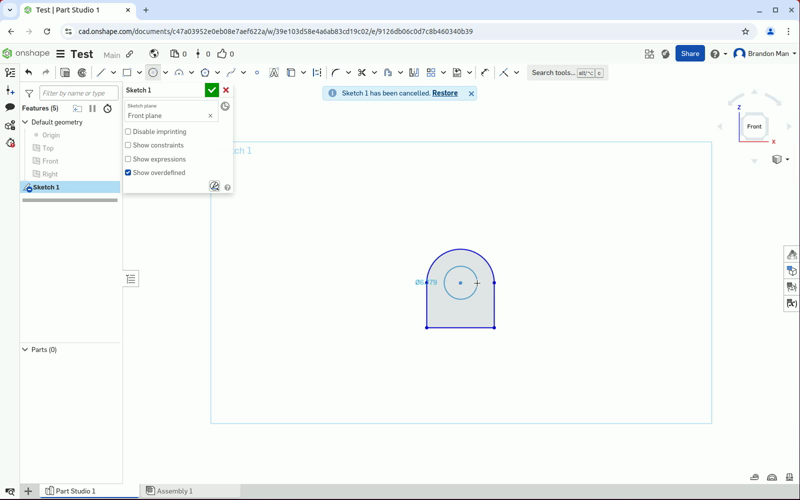
click(477, 282)
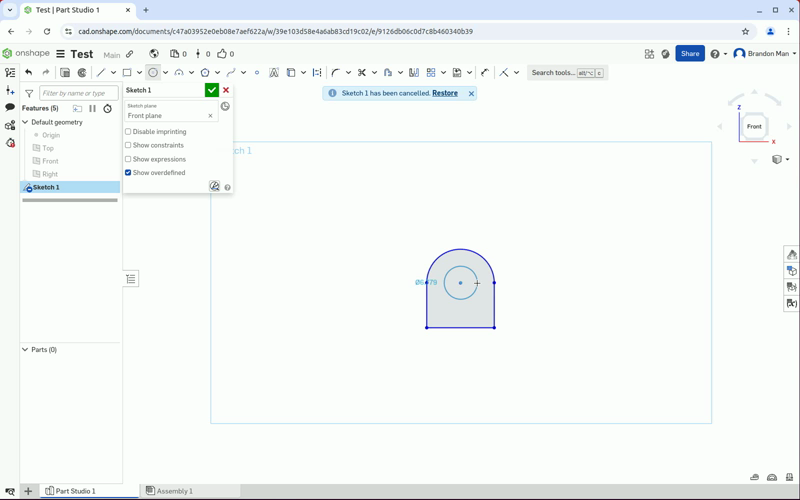
key(esc)
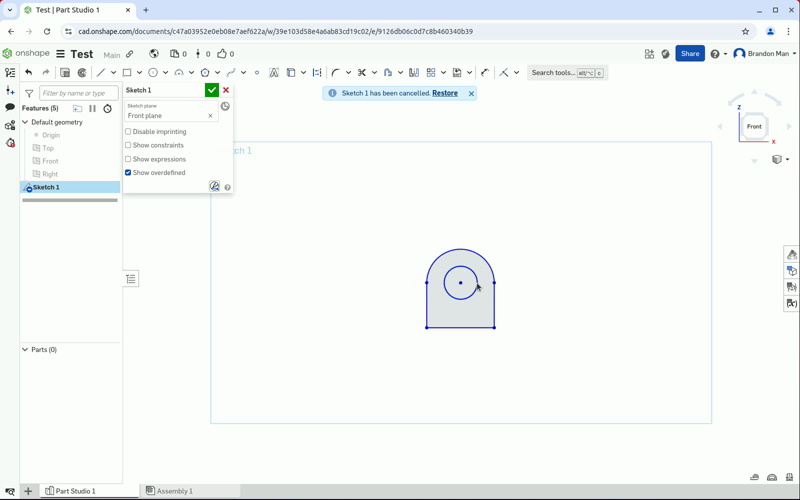
mouse_move(449, 318)
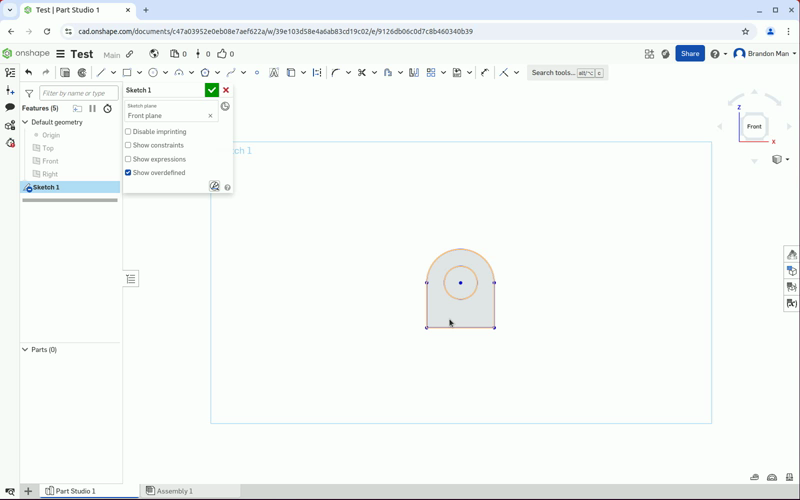
click(449, 318)
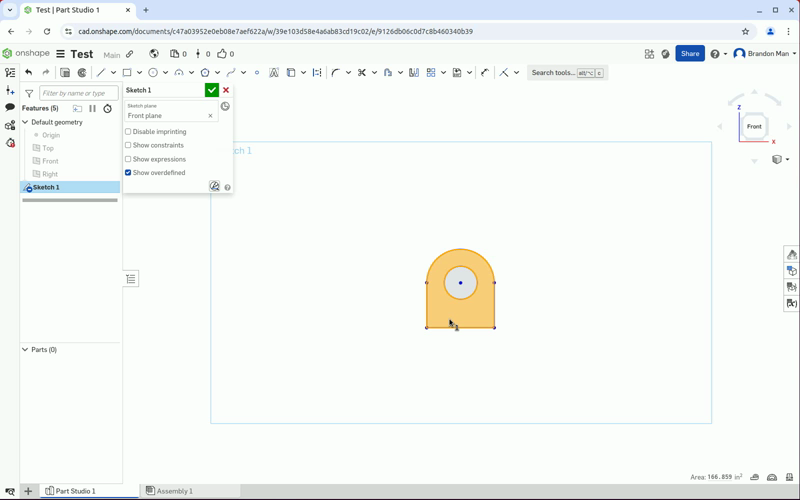
mouse_move(73, 352)
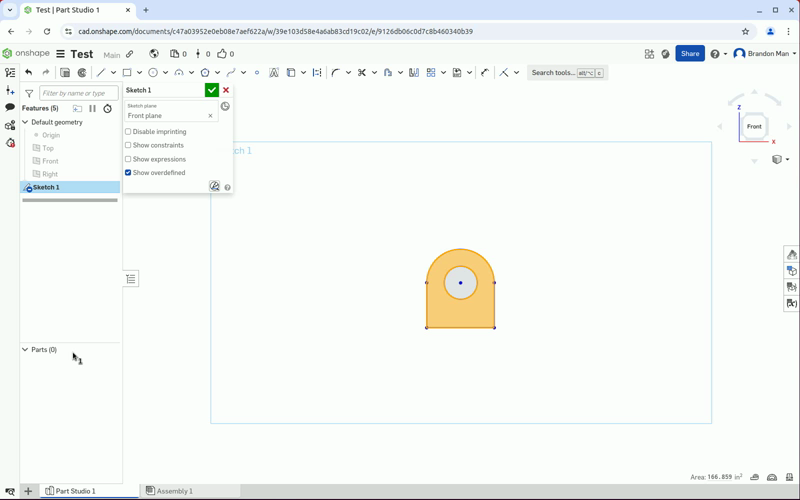
key(shift+y)
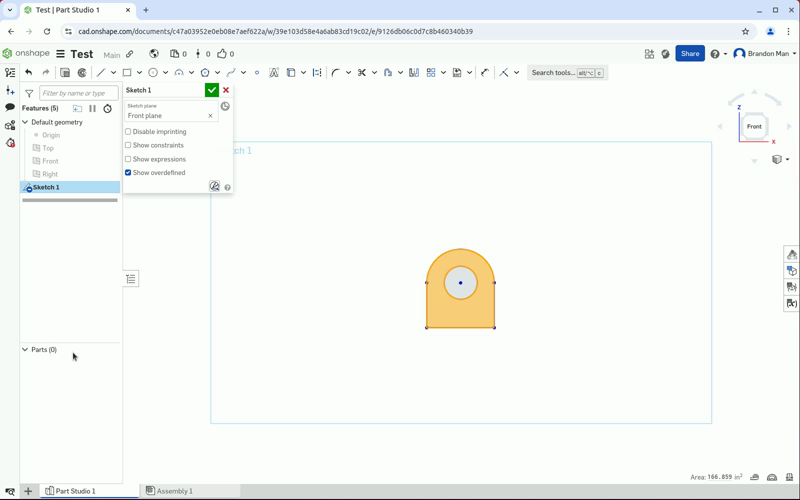
key(shift+e)
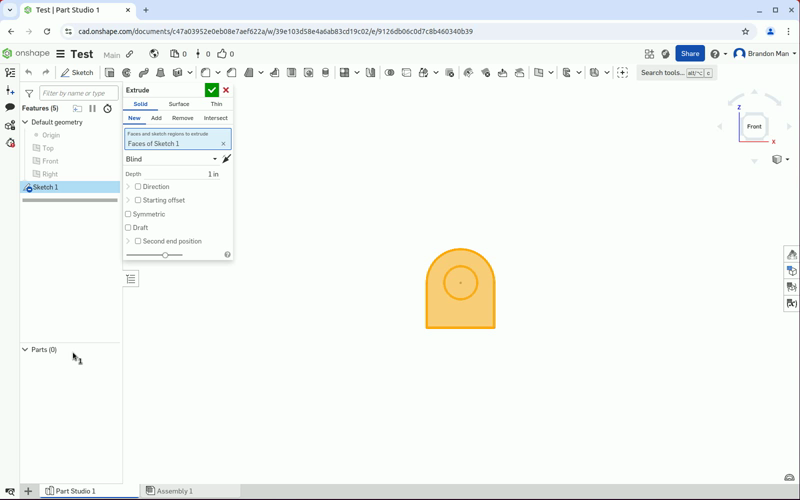
mouse_move(143, 106)
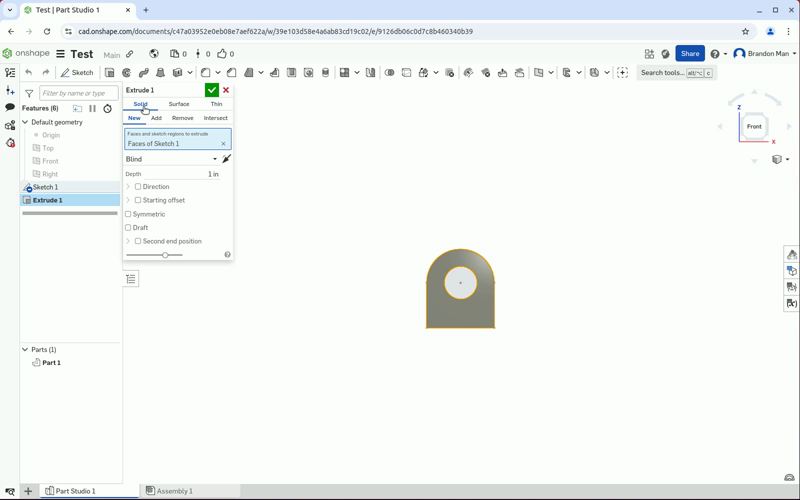
click(143, 106)
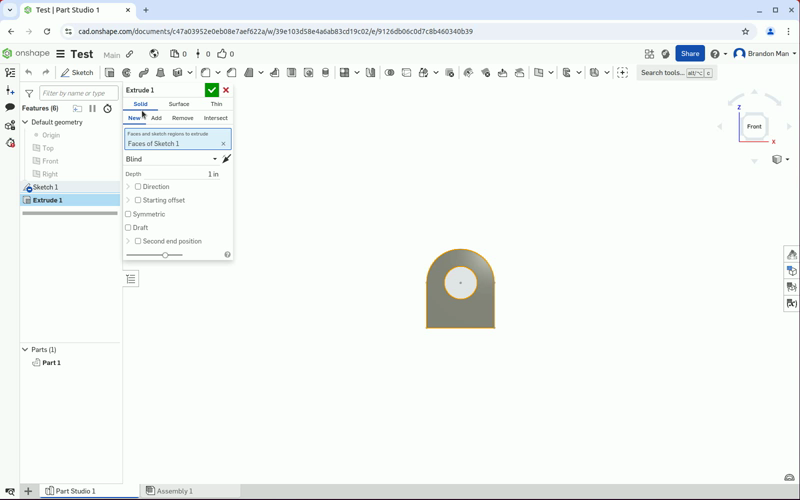
mouse_move(137, 120)
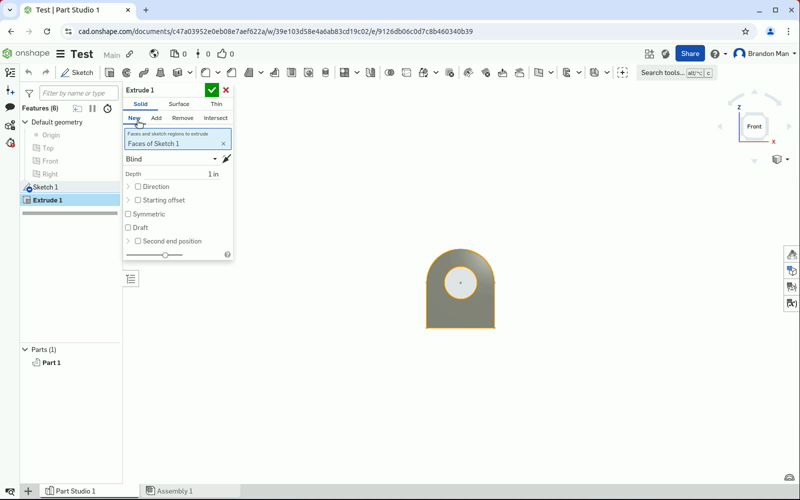
click(137, 120)
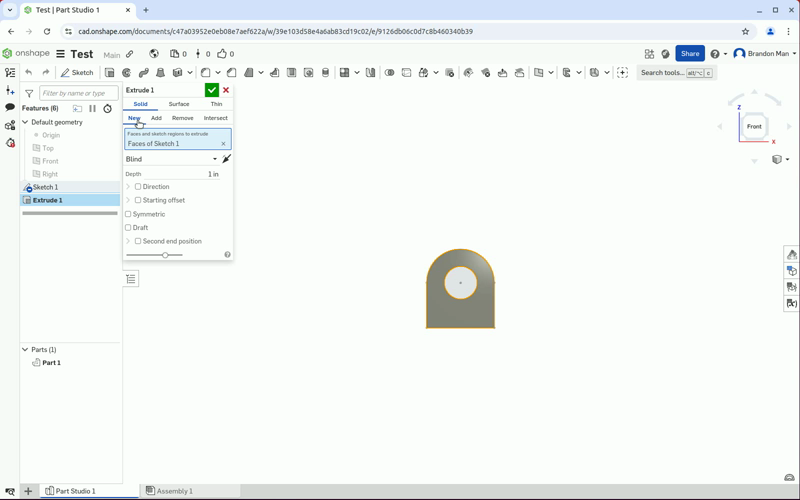
key(tab, 4)
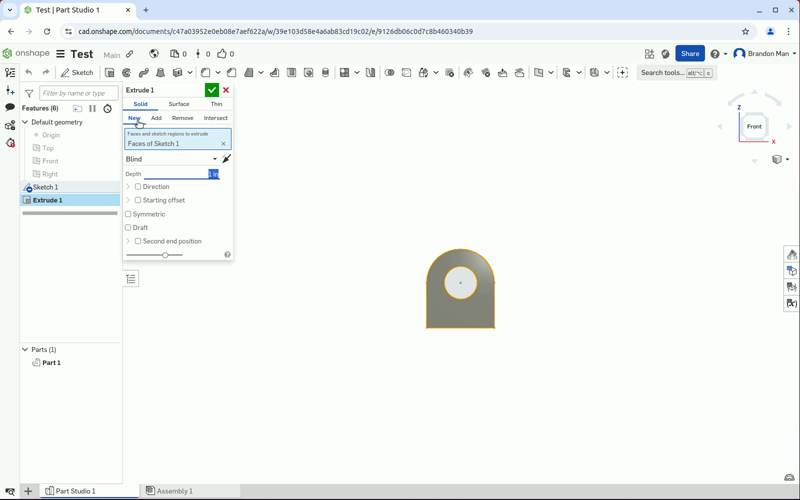
text(2.407)
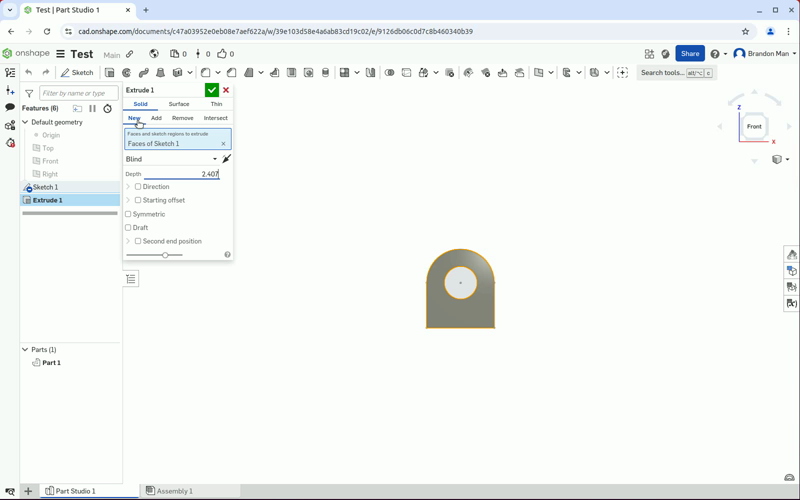
key(enter)
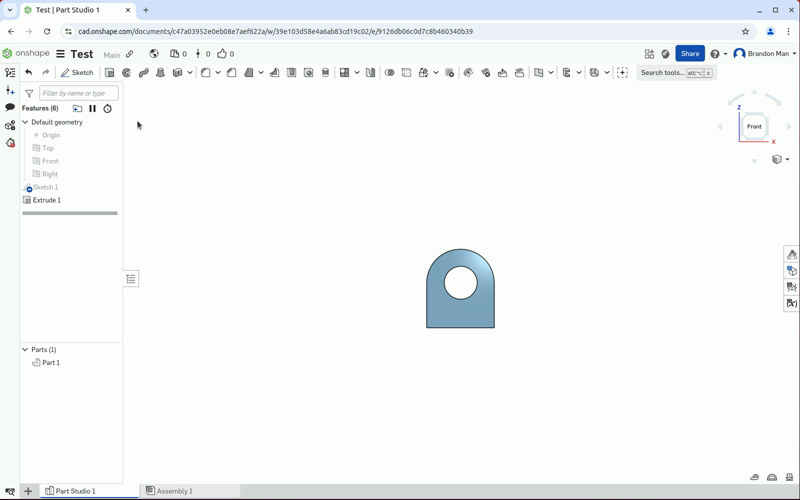
key(shift+h)
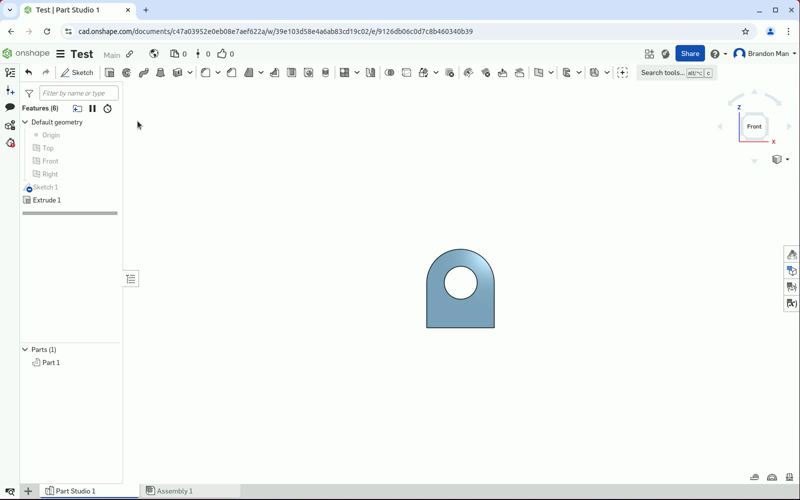
key(shift+h)
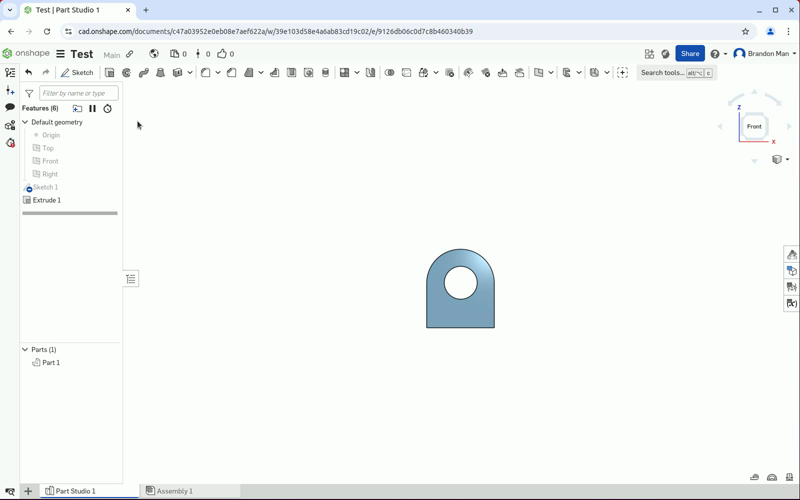
mouse_move(73, 189)
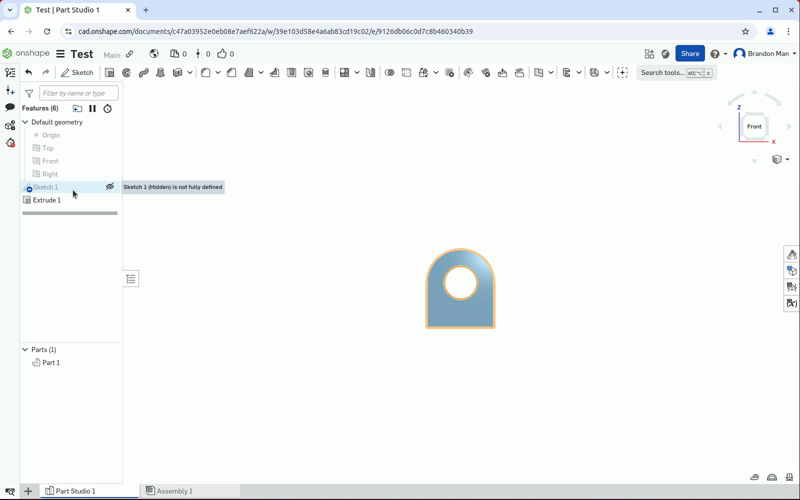
click(73, 189)
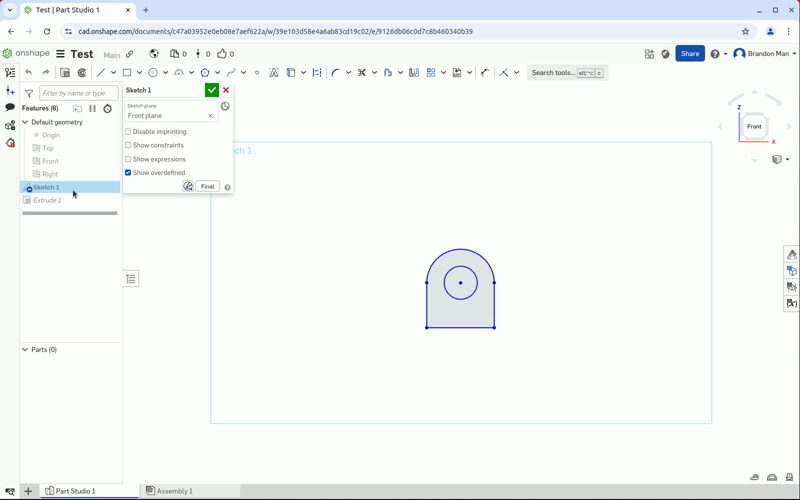
mouse_move(229, 92)
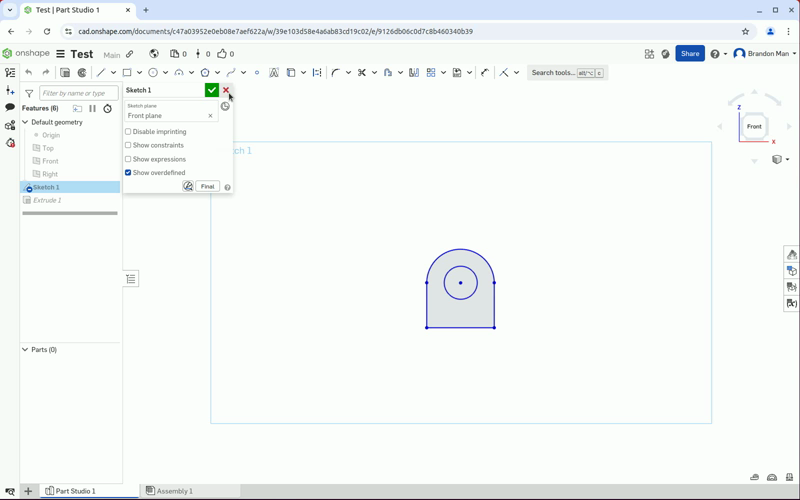
click(229, 92)
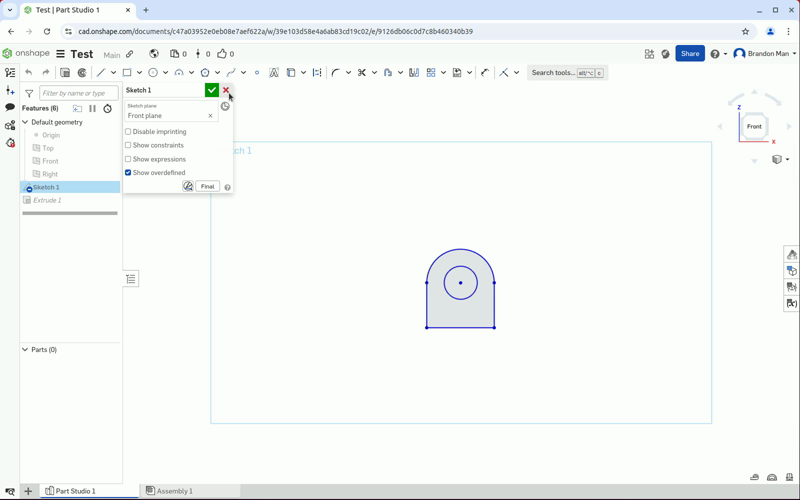
key(shift+s)
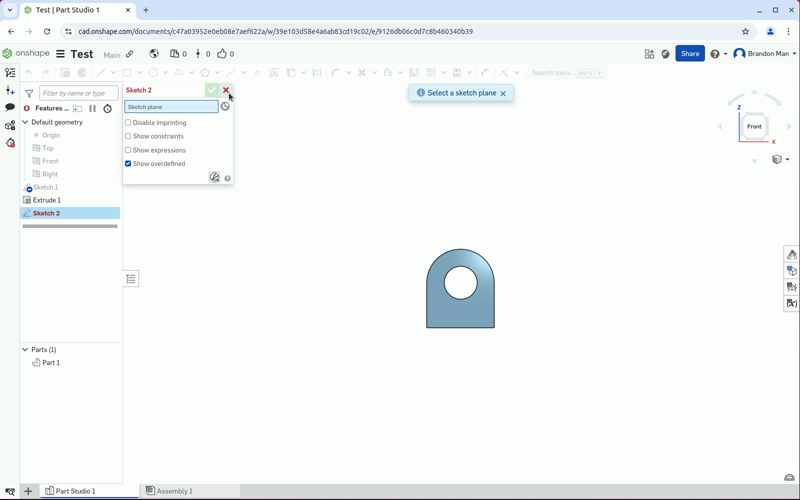
mouse_move(73, 163)
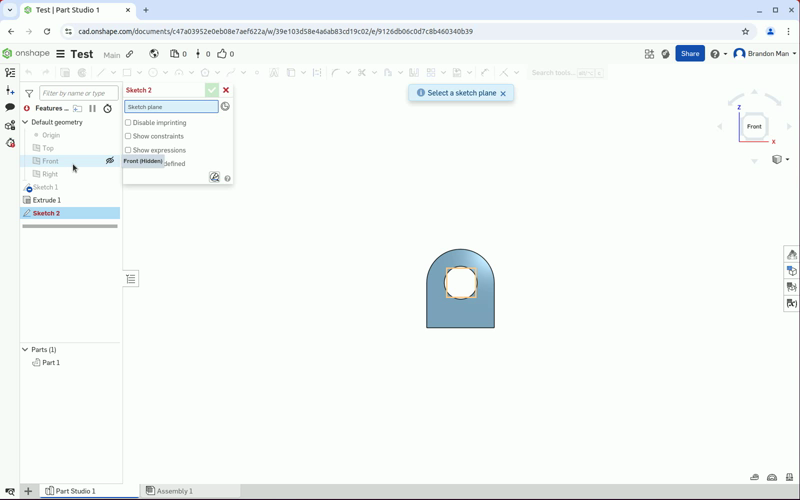
click(73, 163)
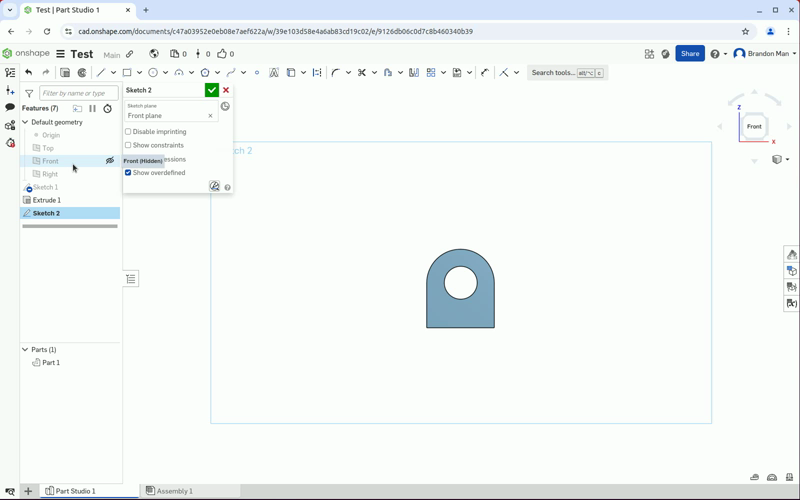
mouse_move(73, 352)
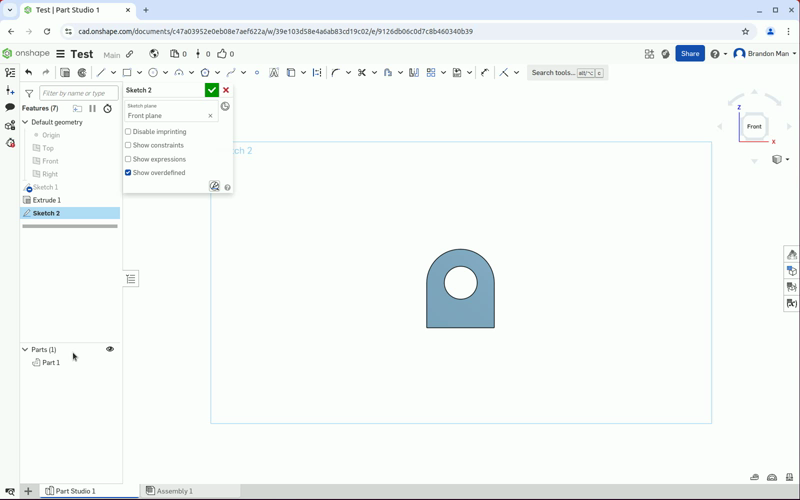
key(y)
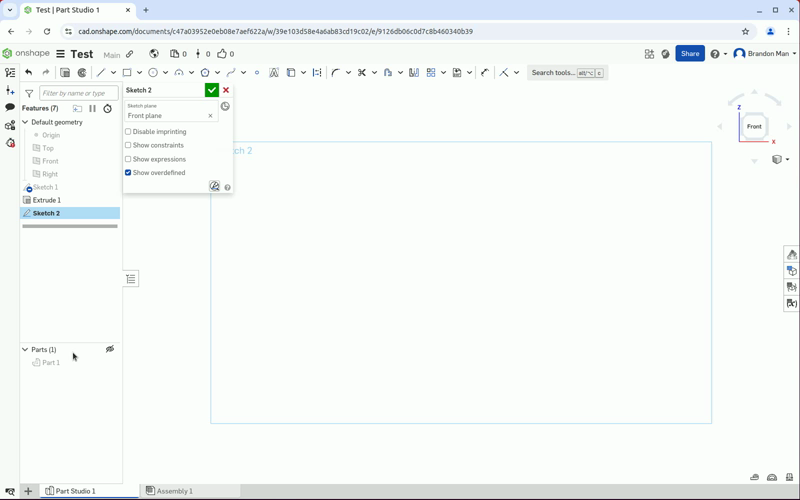
key(l)
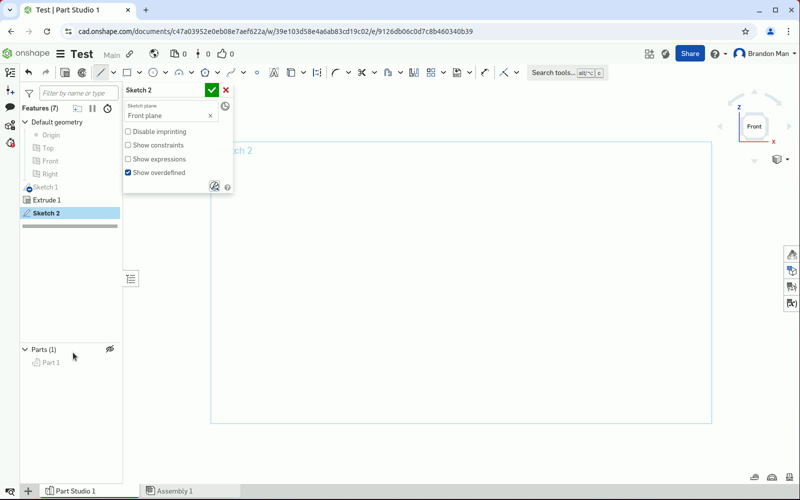
key_down(shift)
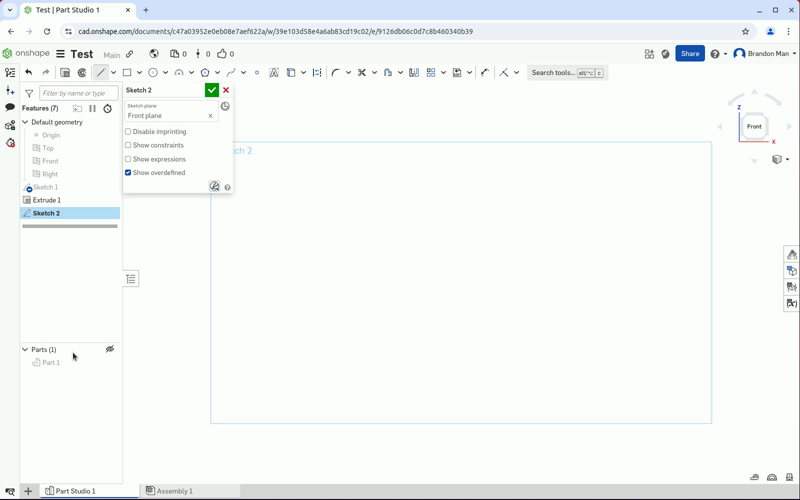
mouse_move(426, 339)
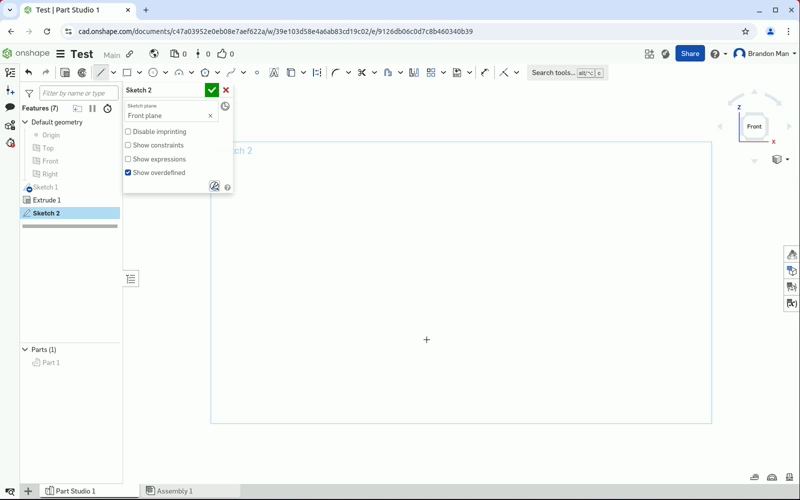
click(426, 339)
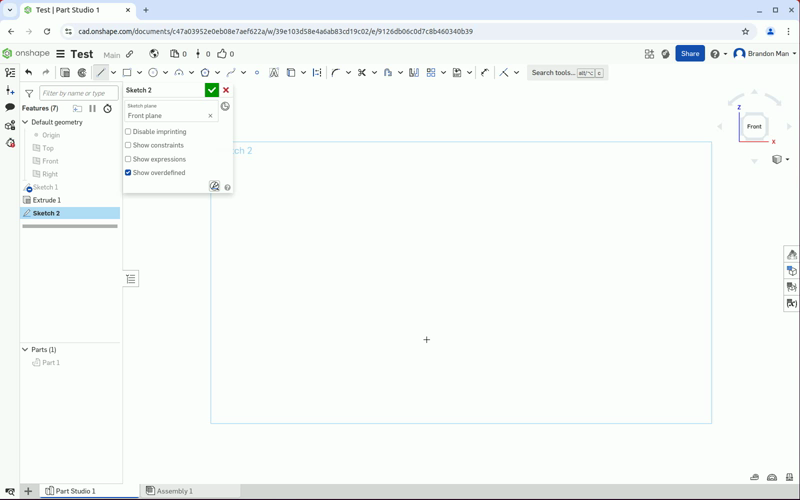
key_up(shift)
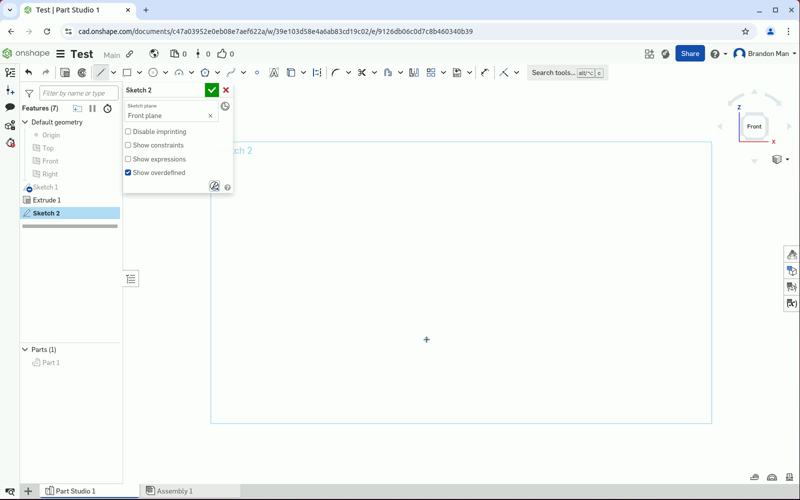
key_down(shift)
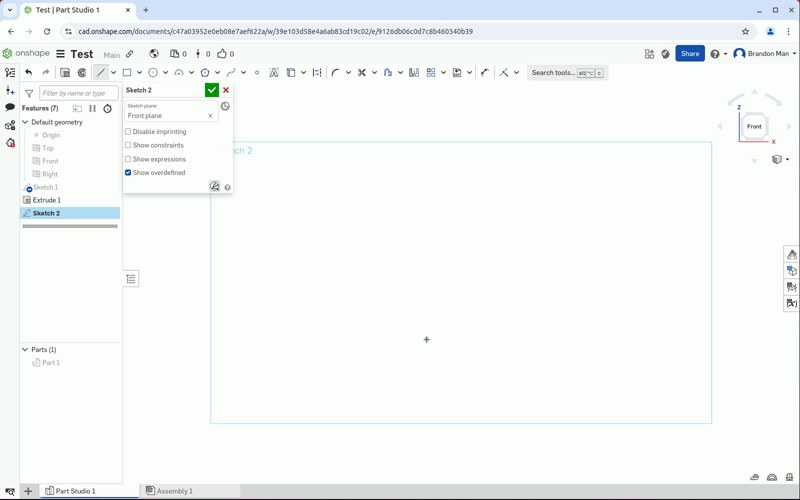
mouse_move(495, 339)
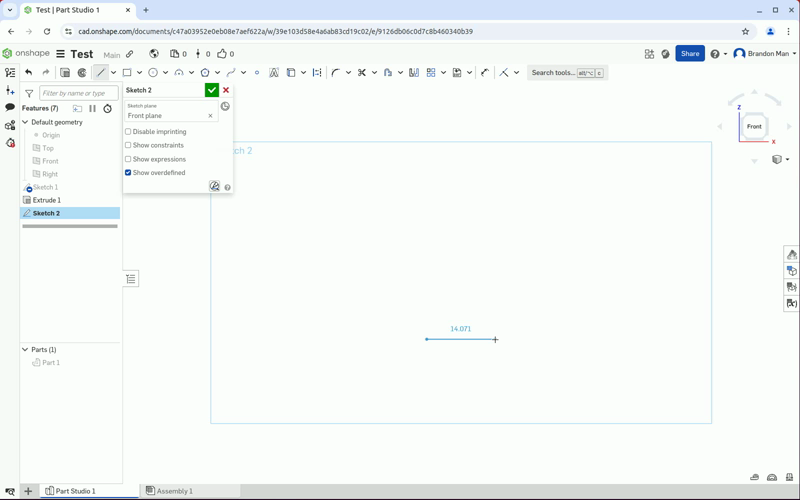
click(495, 339)
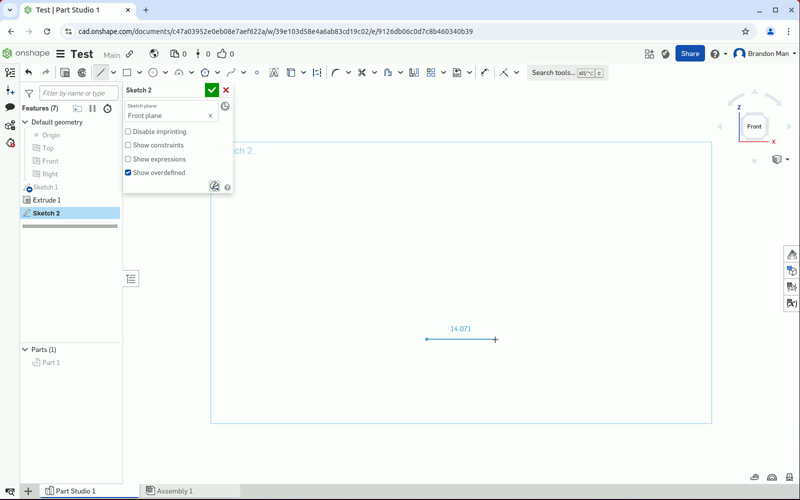
key_up(shift)
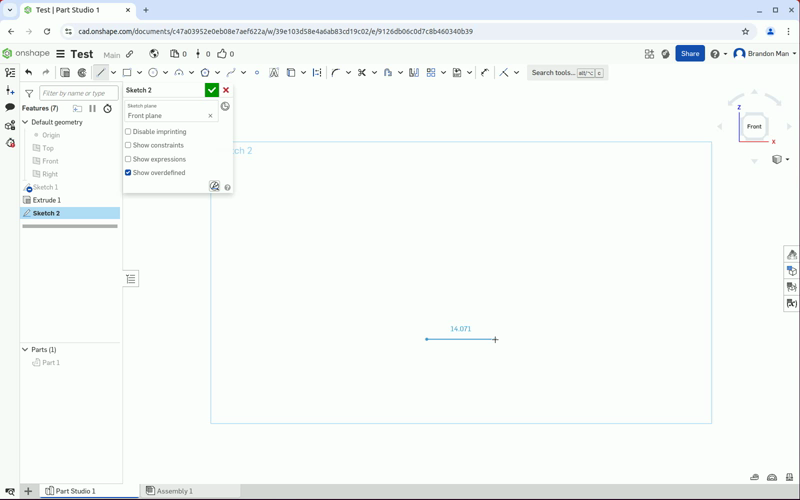
key_down(shift)
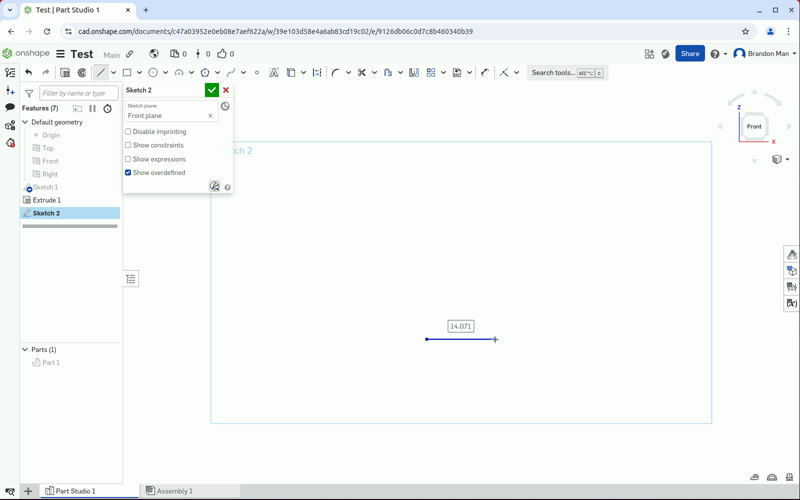
mouse_move(525, 339)
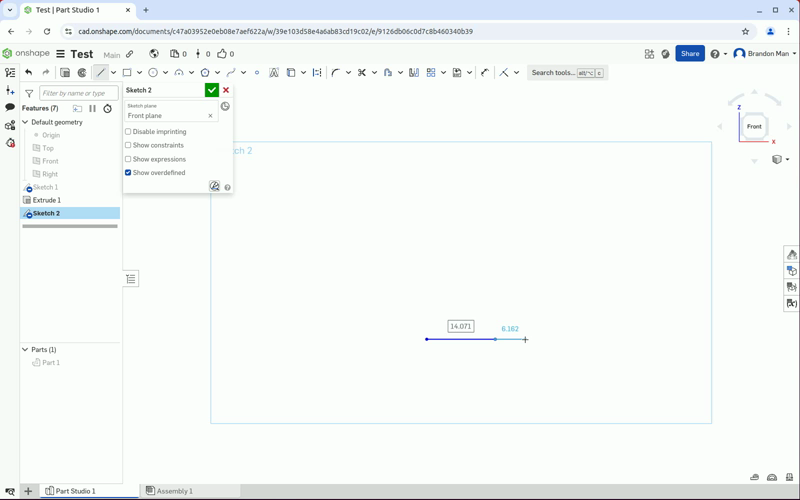
mouse_move(495, 327)
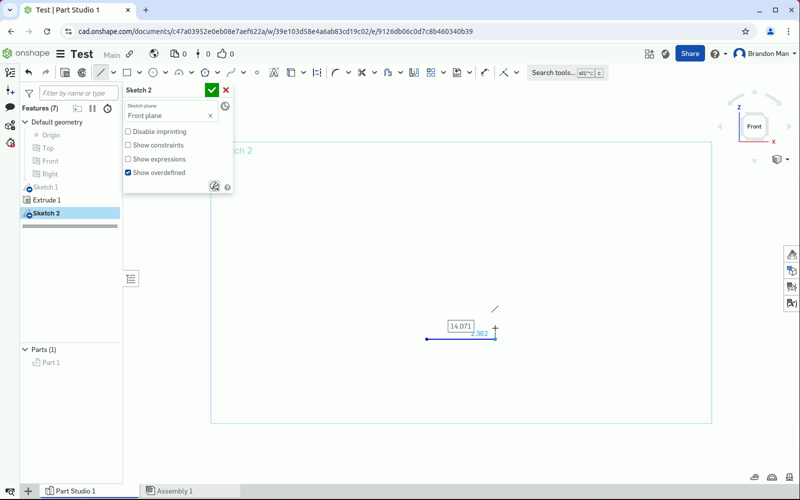
click(495, 327)
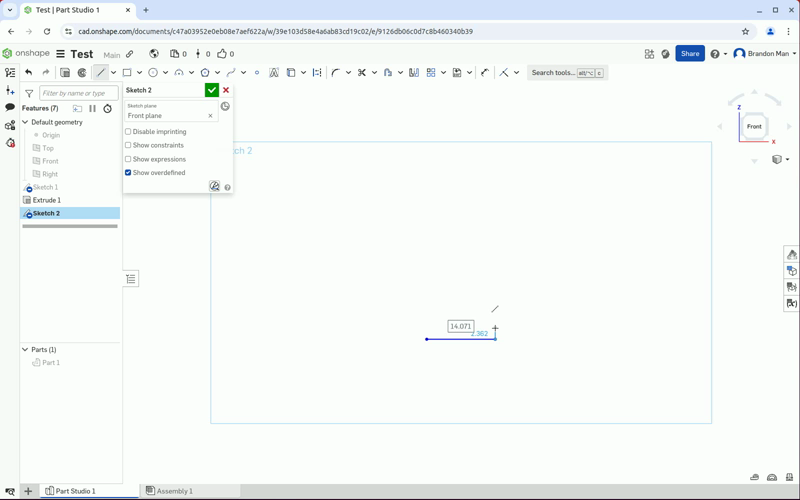
key_up(shift)
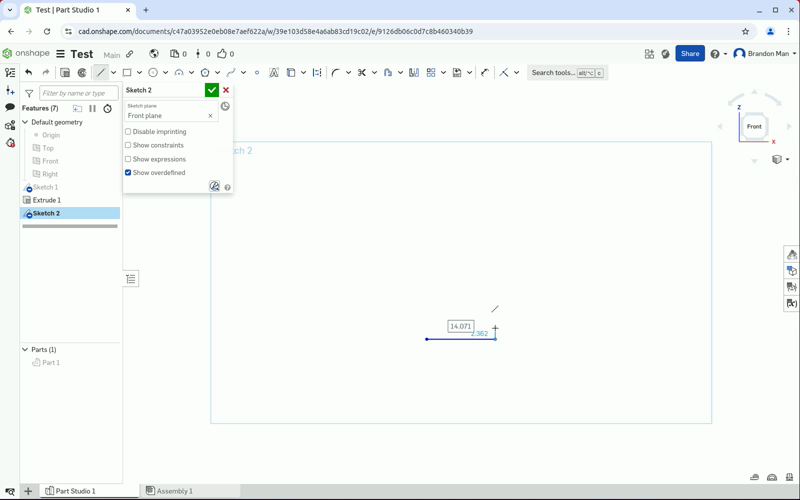
key_down(shift)
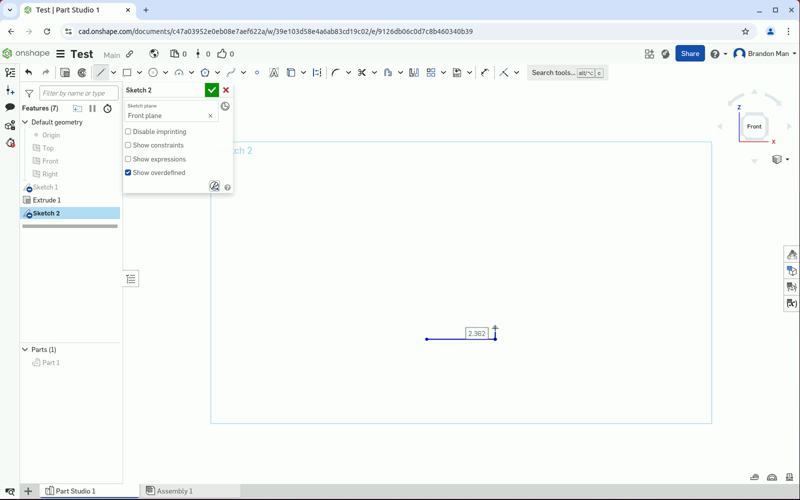
mouse_move(426, 327)
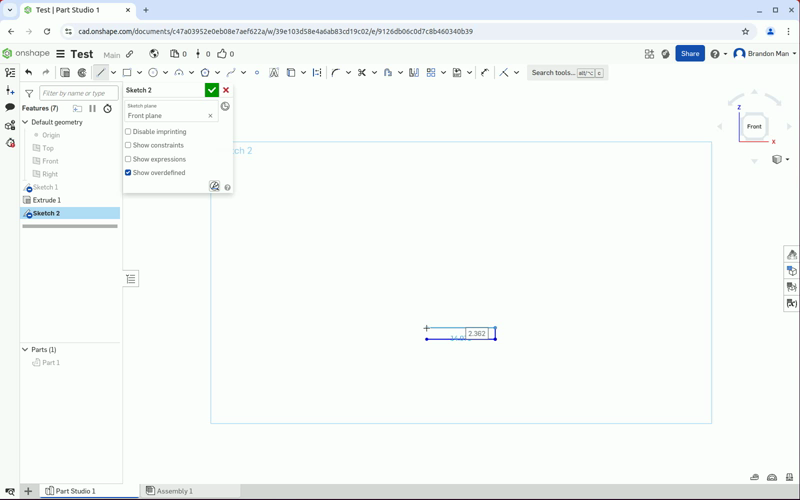
click(426, 327)
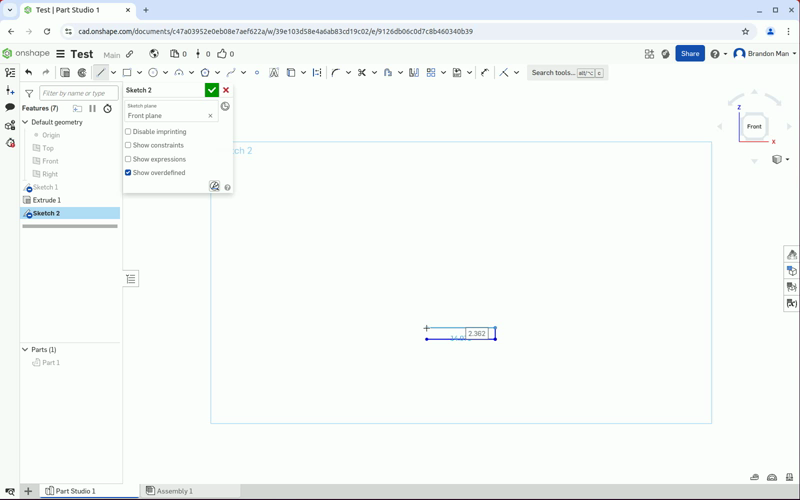
key_up(shift)
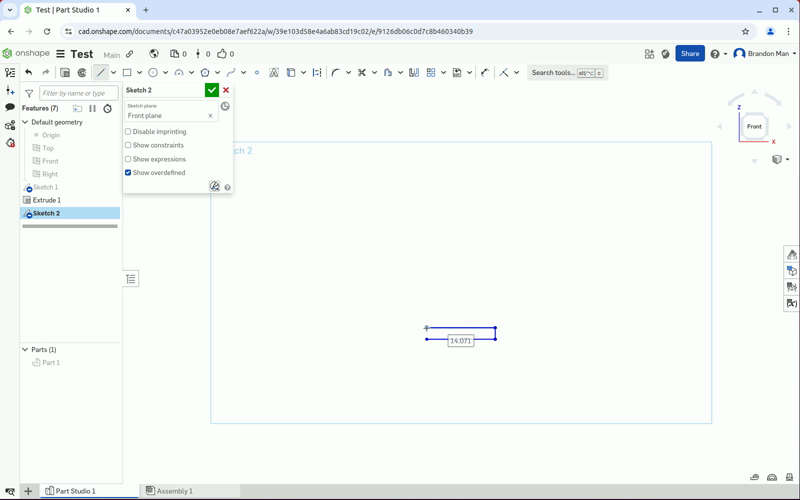
mouse_move(456, 327)
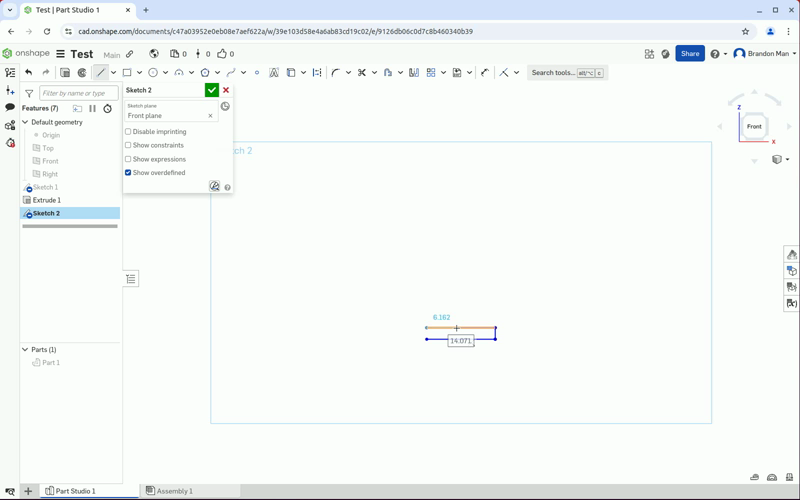
key_down(shift)
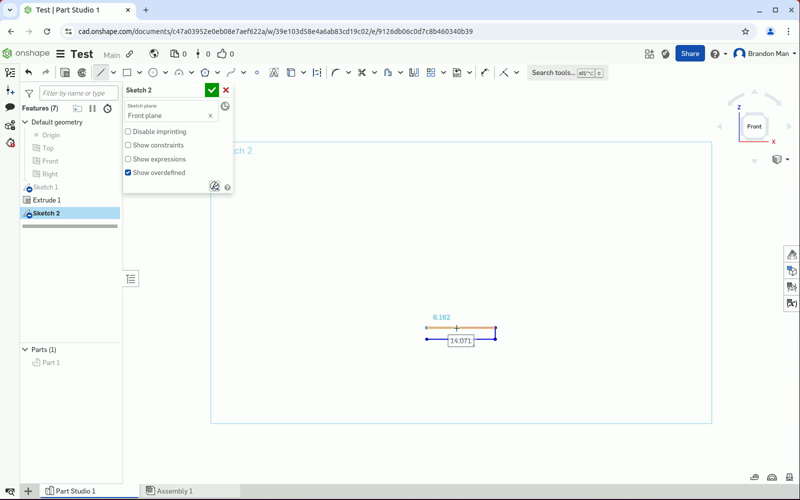
mouse_move(426, 339)
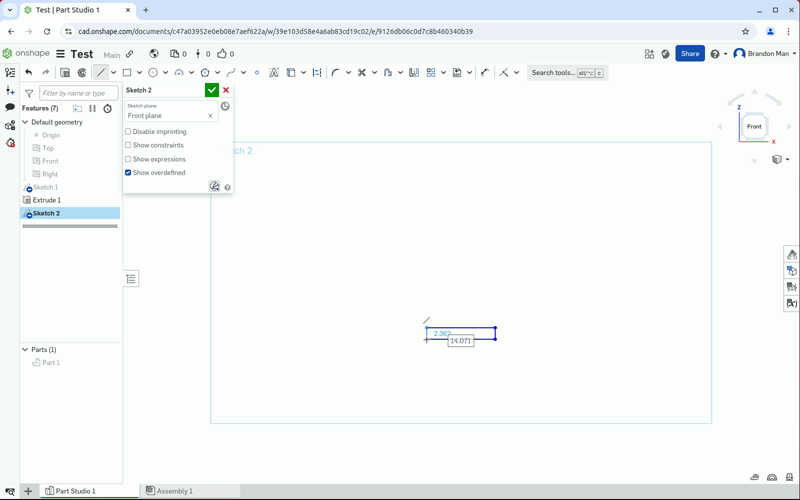
key_up(shift)
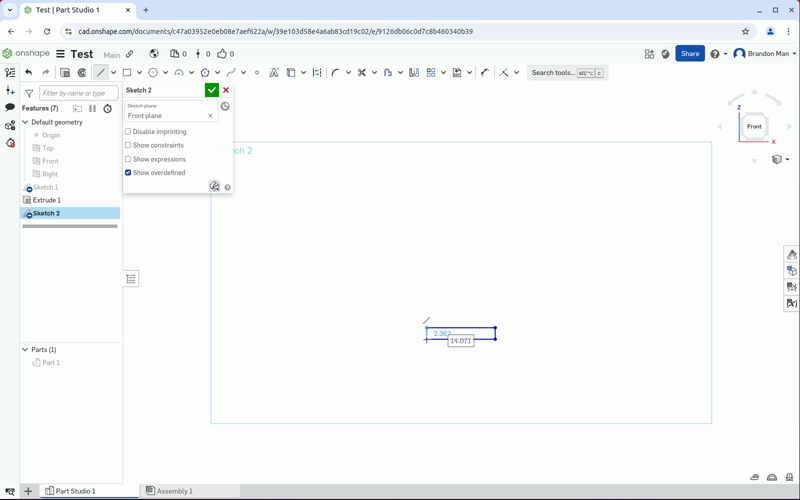
click(426, 339)
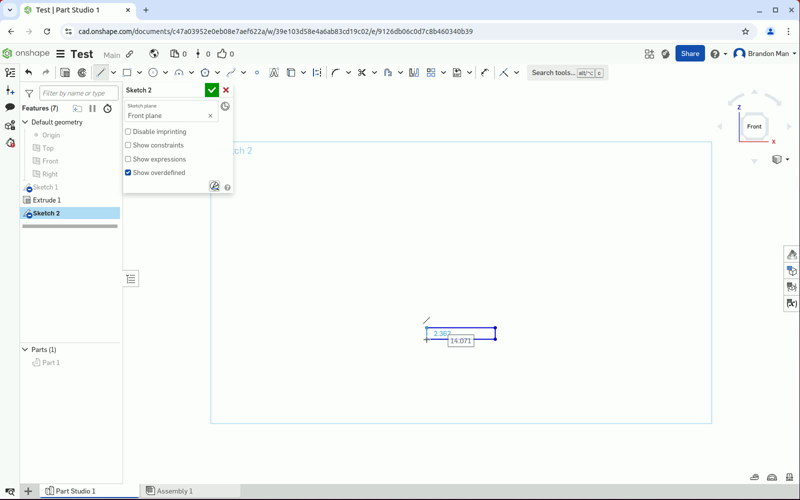
key(esc)
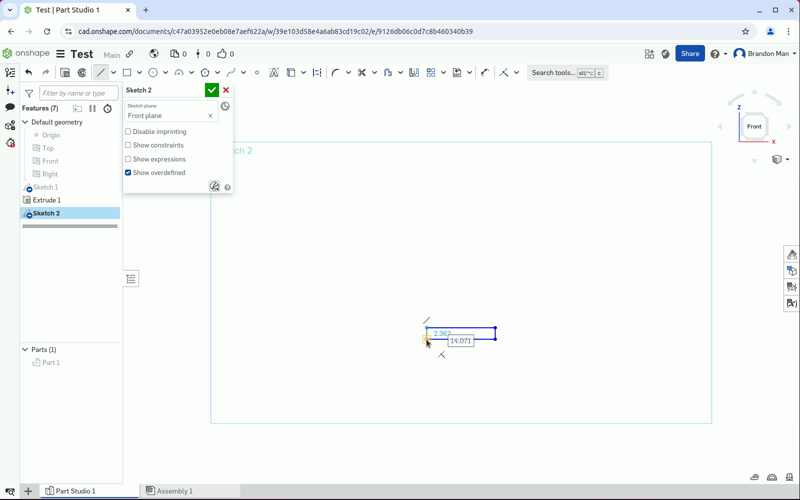
mouse_move(469, 337)
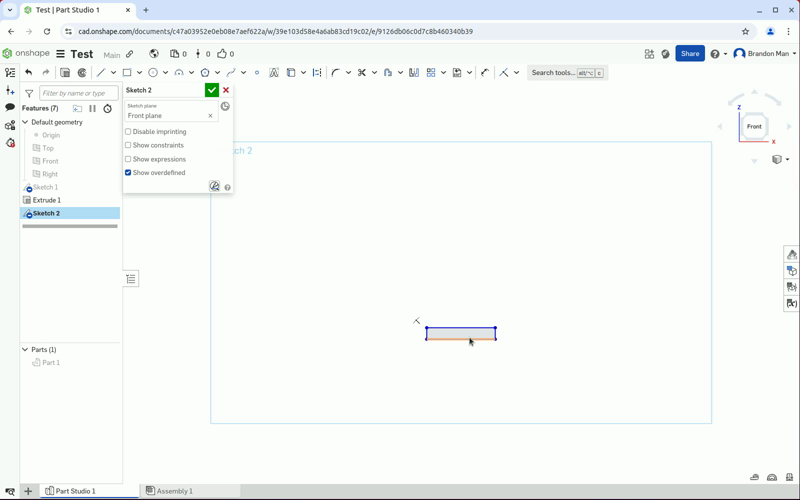
scroll(6)
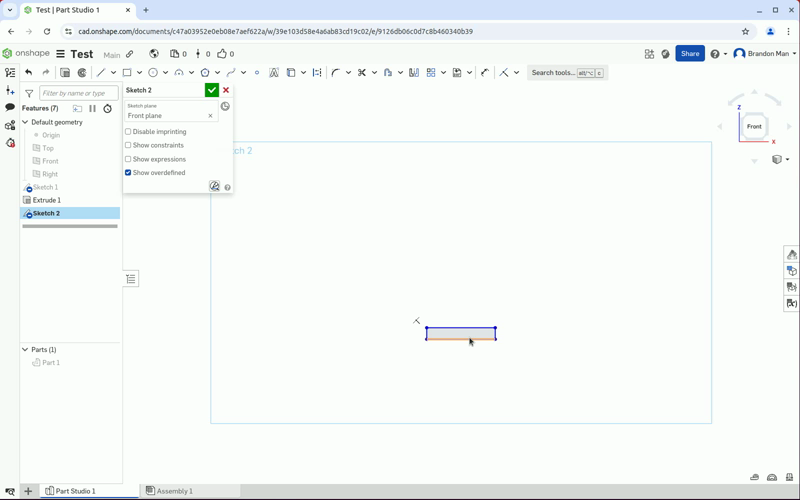
scroll(6)
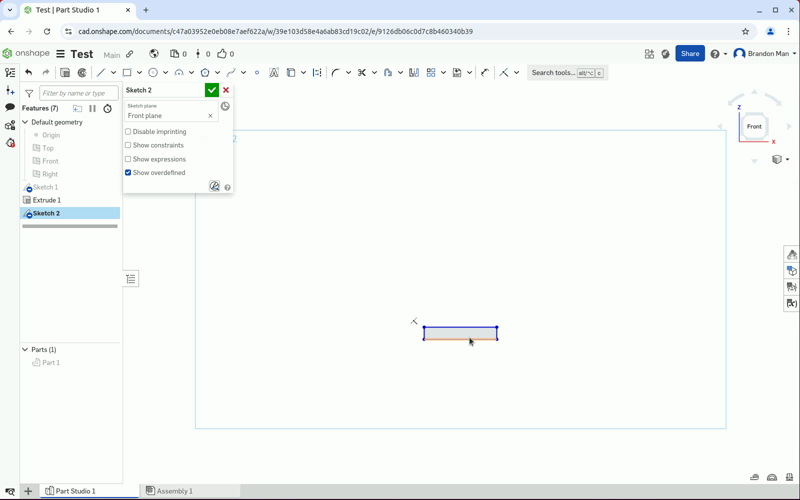
scroll(6)
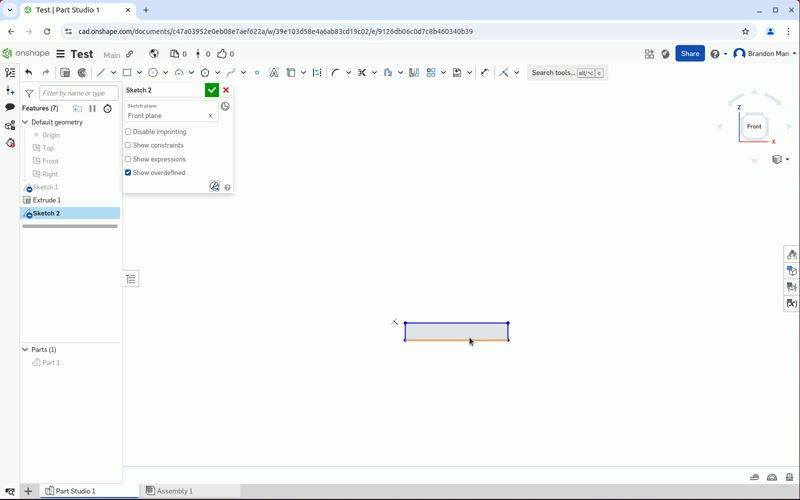
scroll(6)
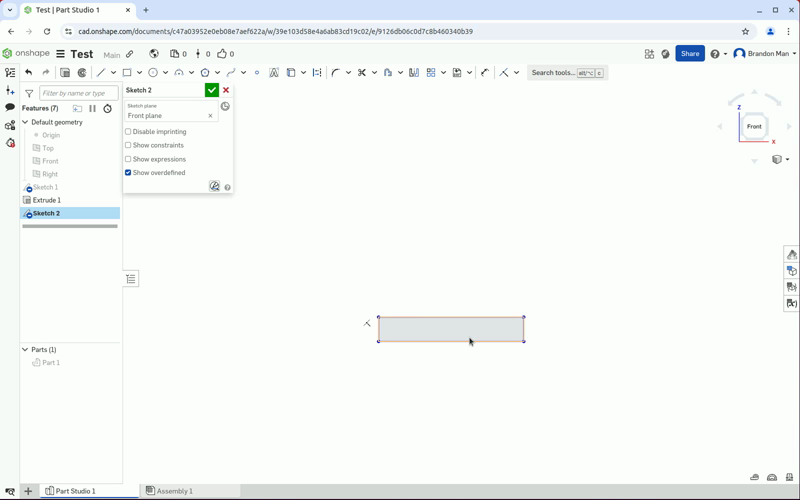
scroll(6)
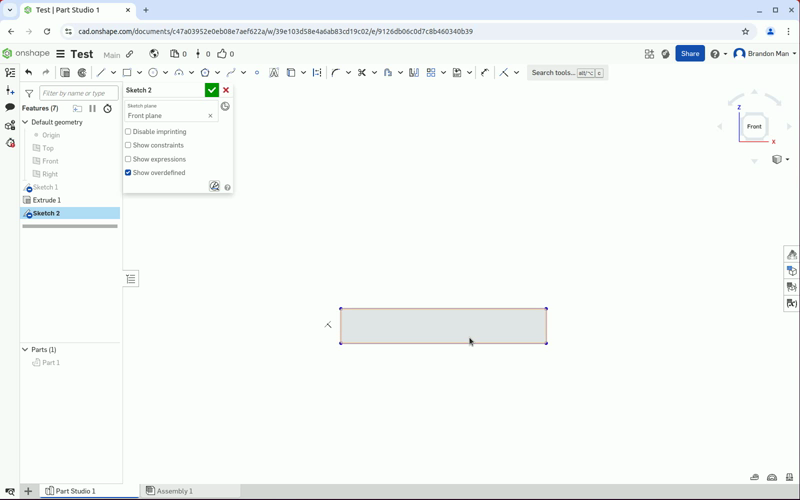
scroll(6)
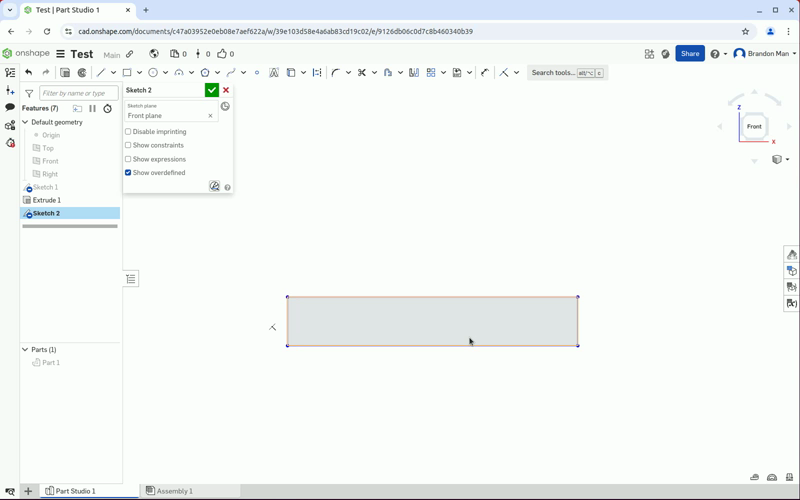
scroll(6)
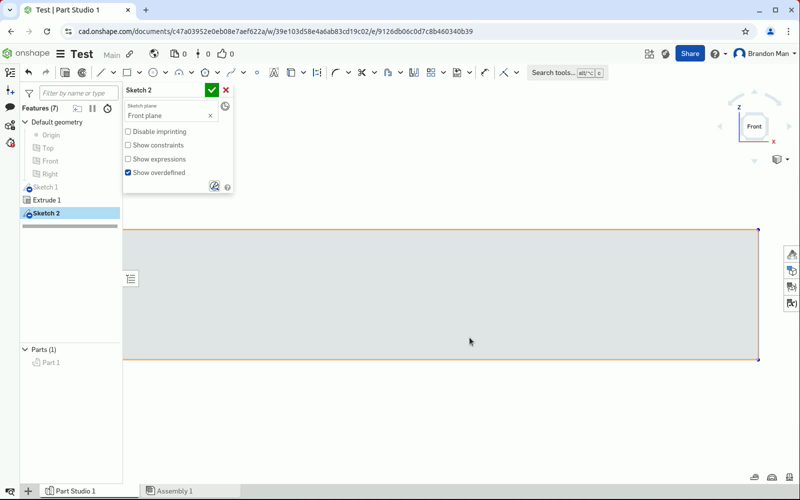
click(469, 337)
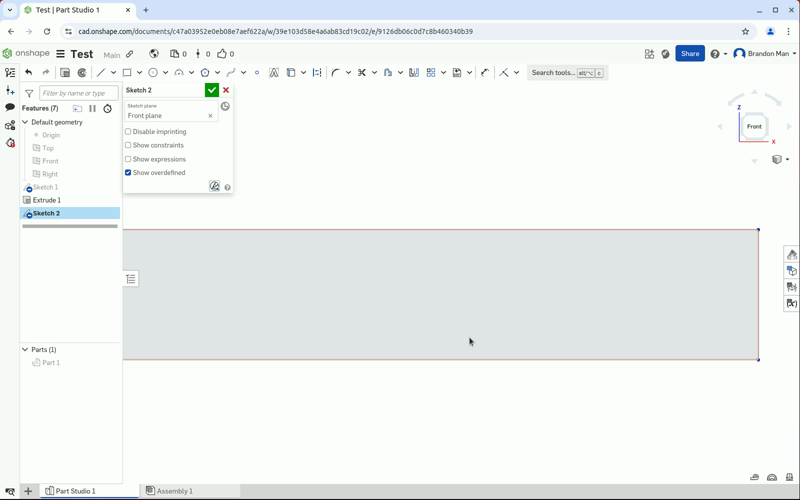
scroll(-6)
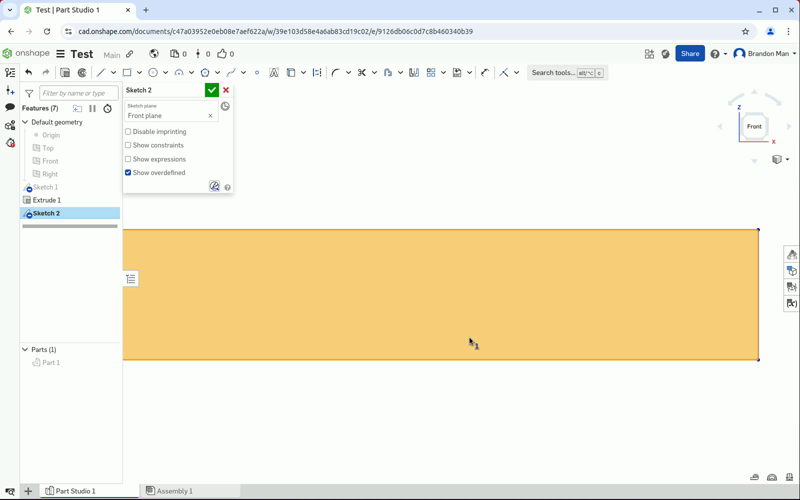
scroll(-6)
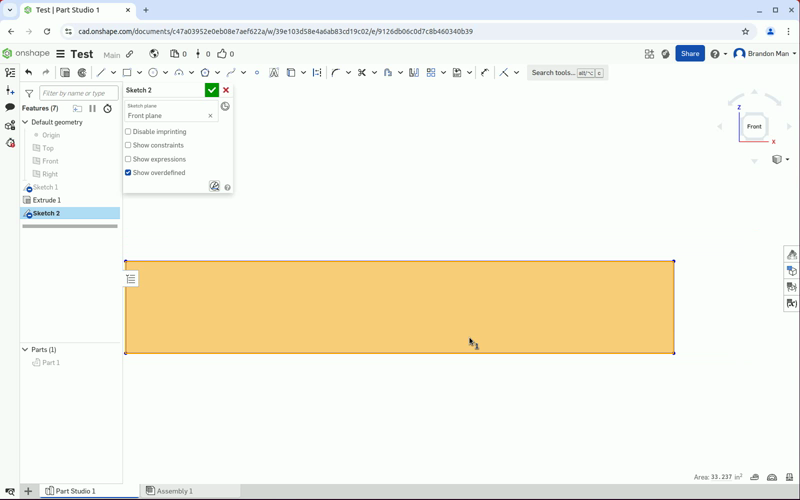
scroll(-6)
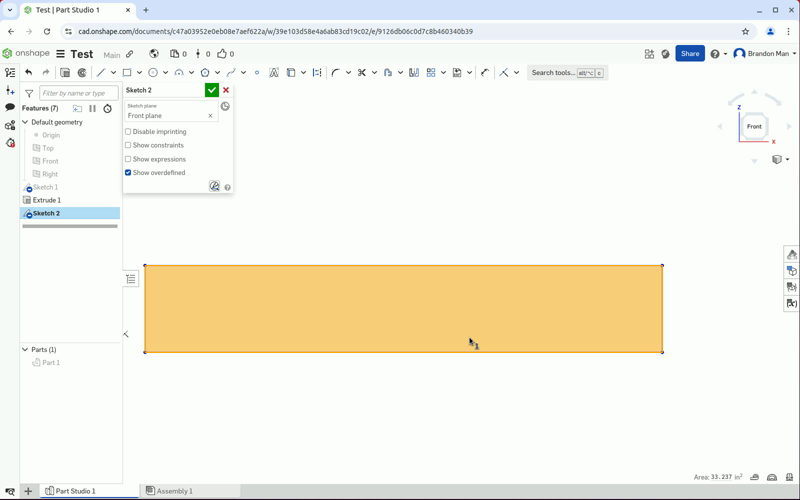
scroll(-6)
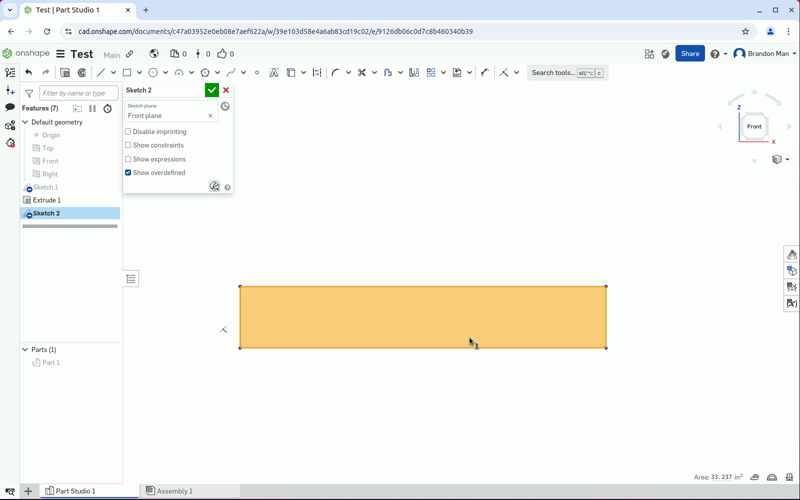
scroll(-6)
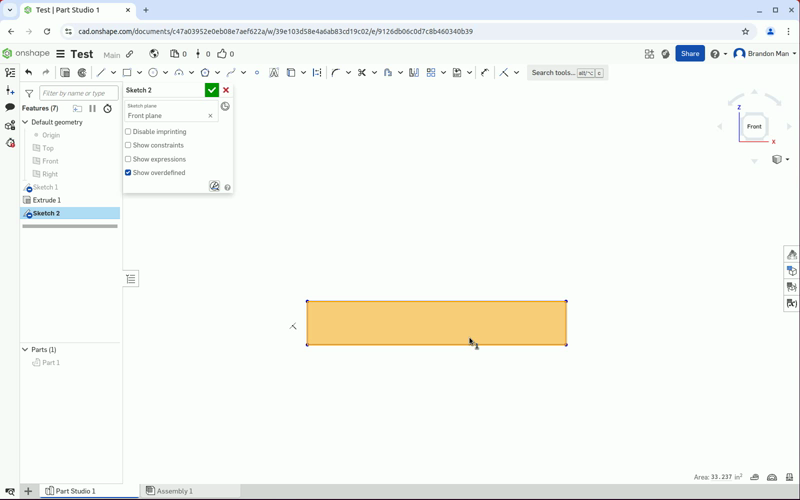
scroll(-6)
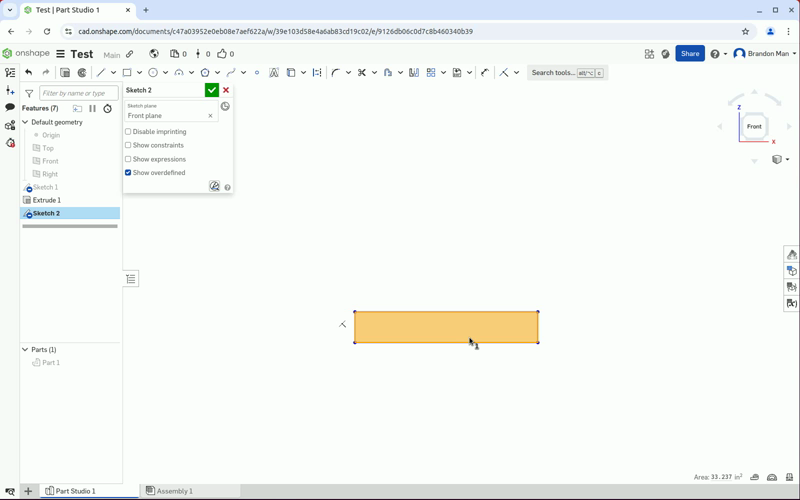
scroll(-6)
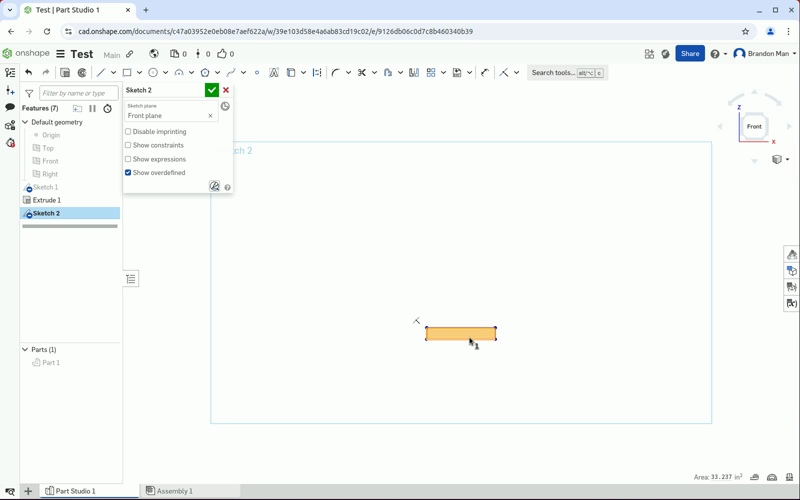
mouse_move(73, 352)
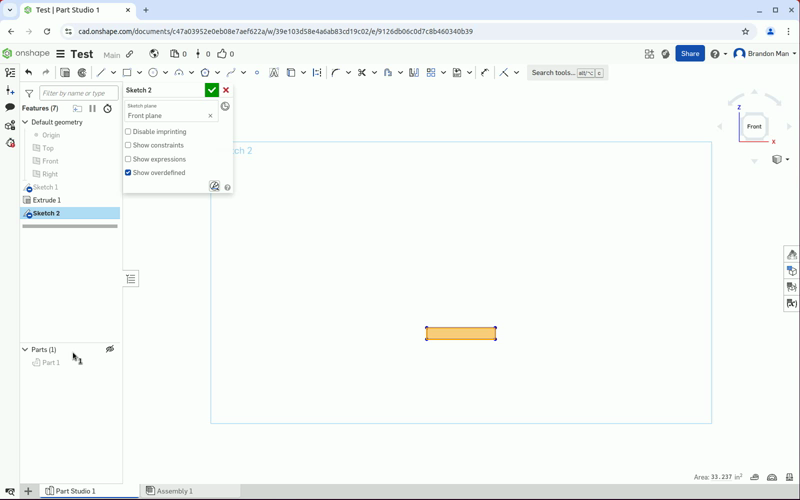
key(shift+y)
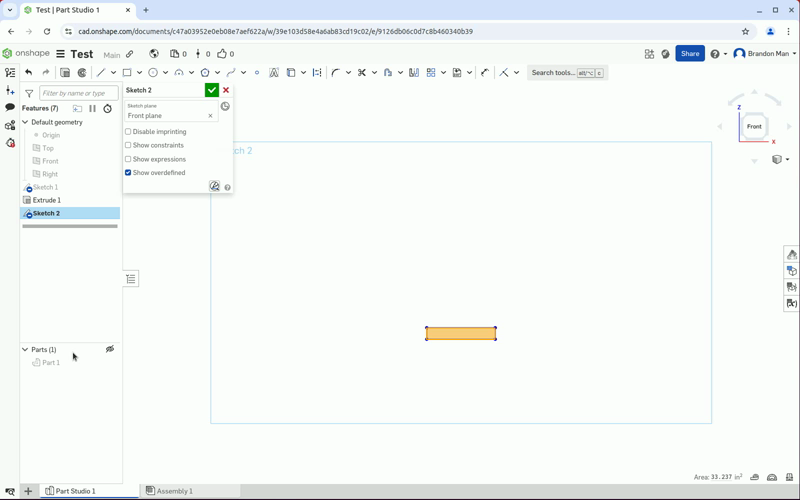
key(shift+e)
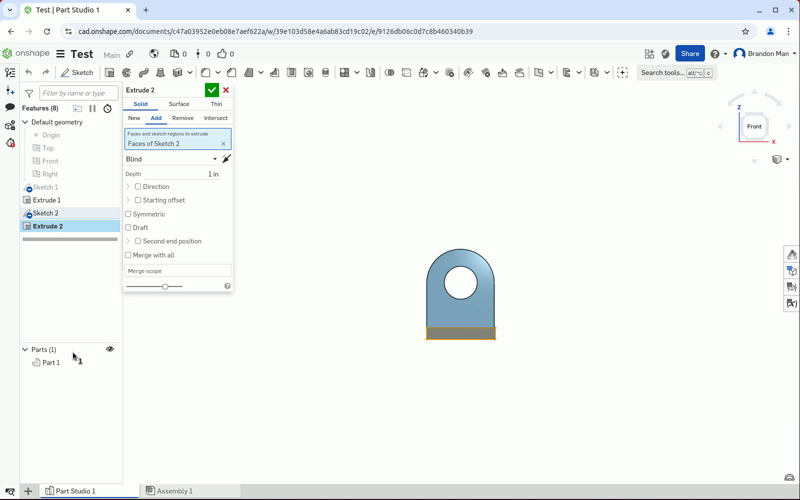
mouse_move(143, 106)
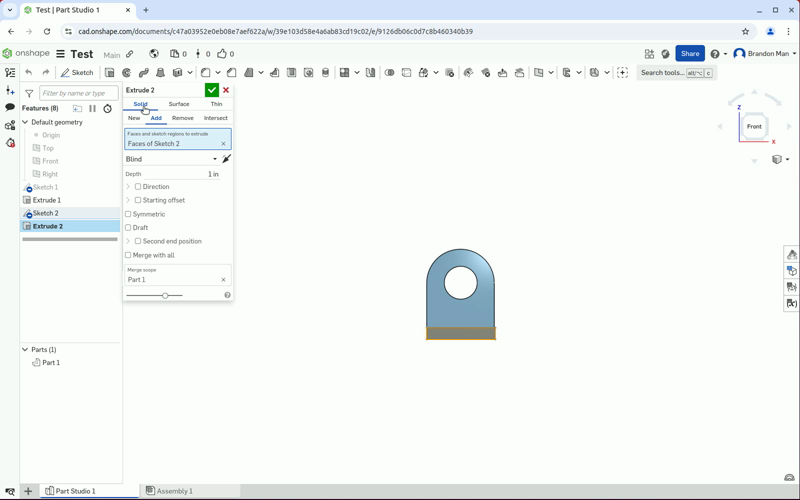
click(143, 106)
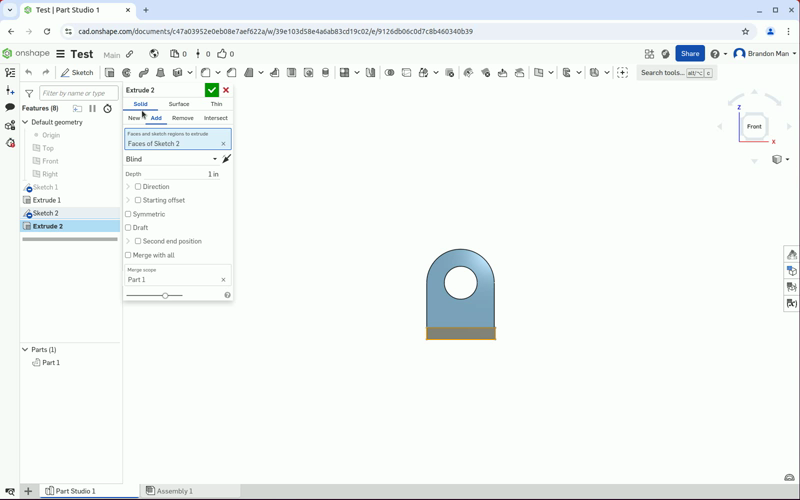
mouse_move(137, 120)
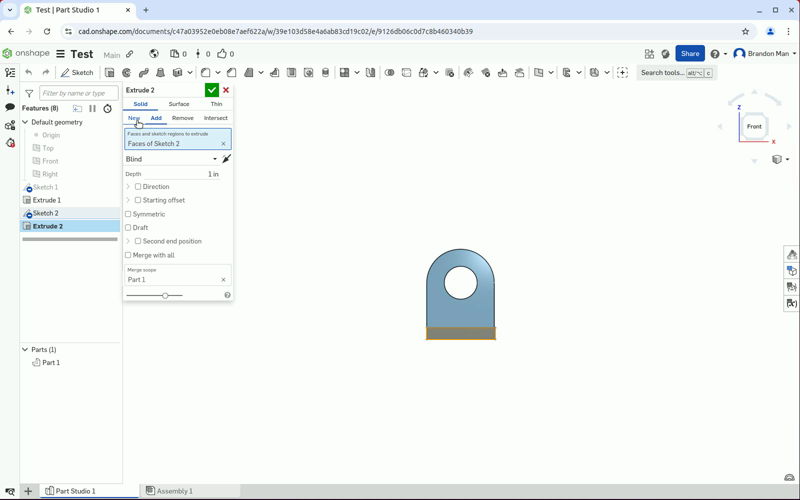
click(137, 120)
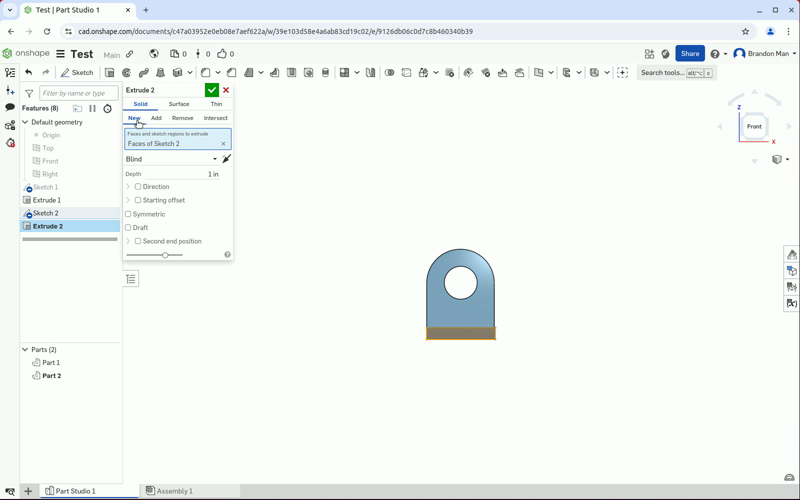
key(tab, 4)
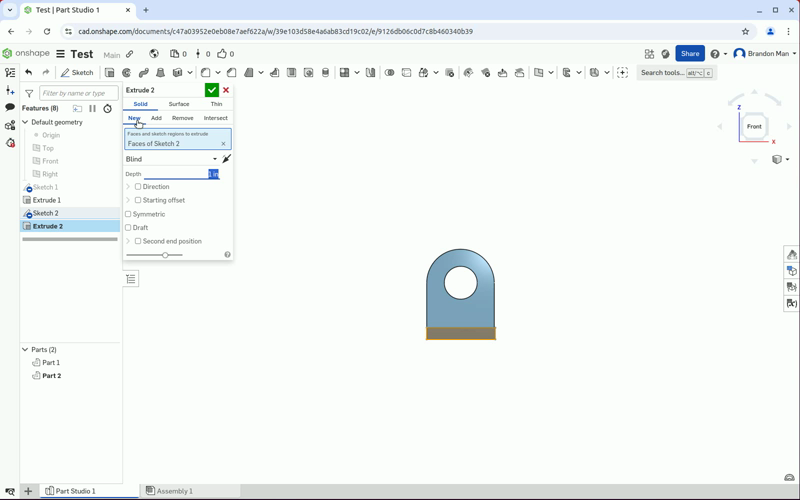
text(23.108)
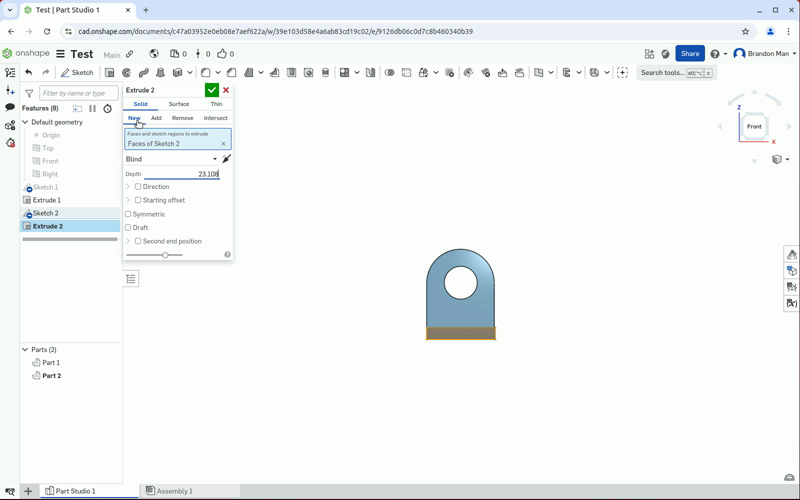
key(enter)
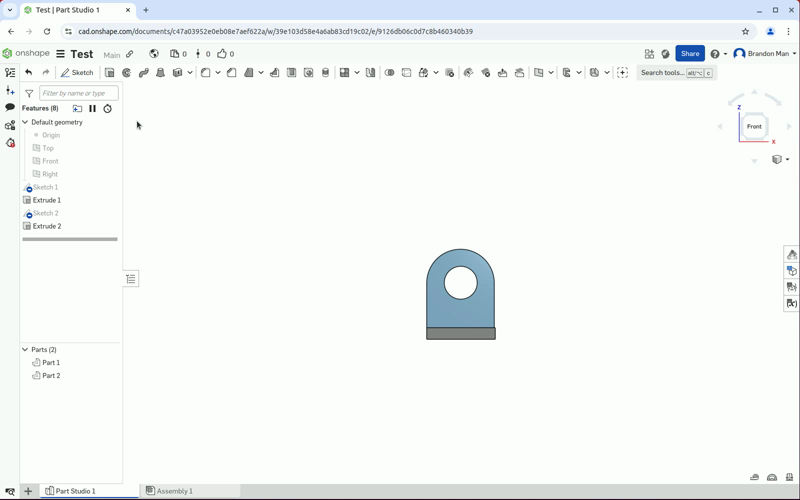
key(shift+h)
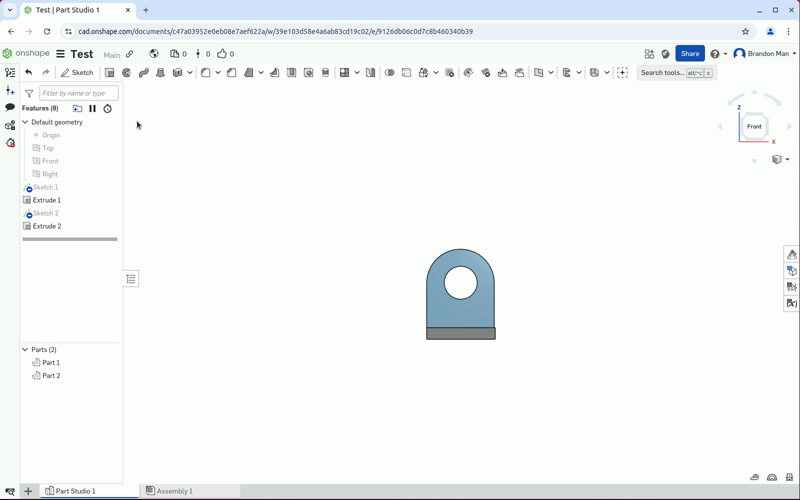
key(shift+h)
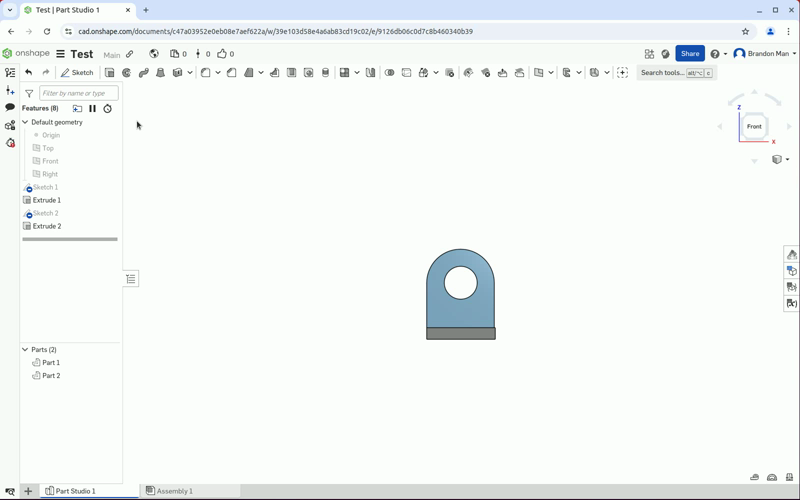
mouse_move(73, 189)
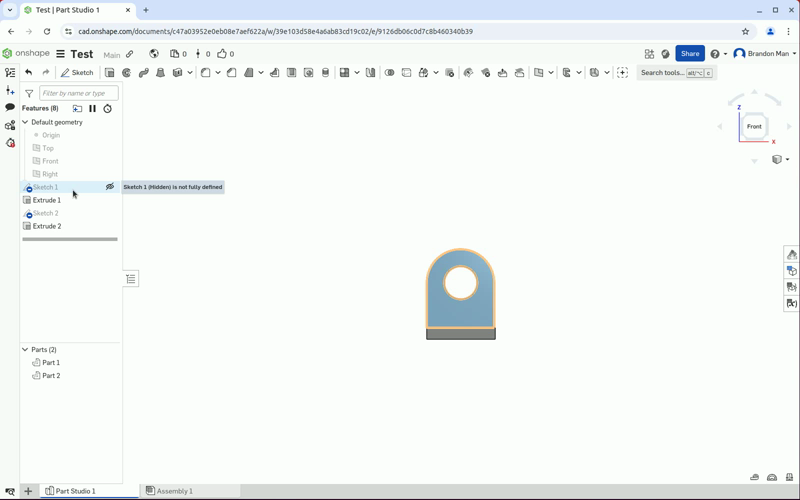
click(73, 189)
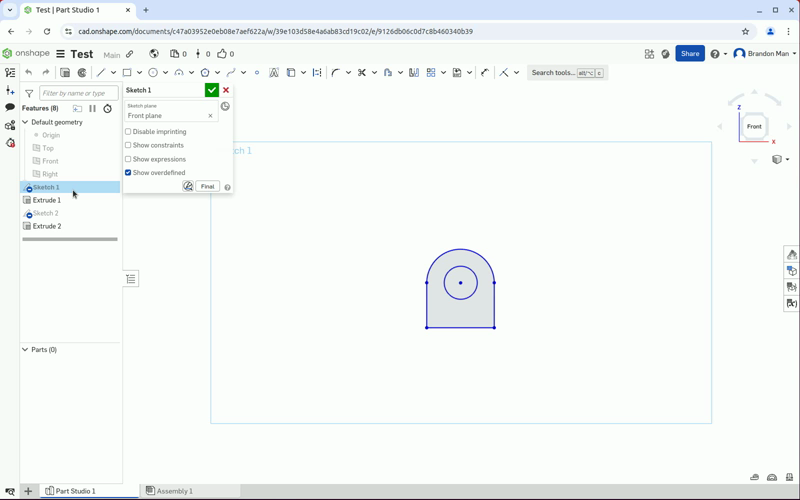
mouse_move(229, 92)
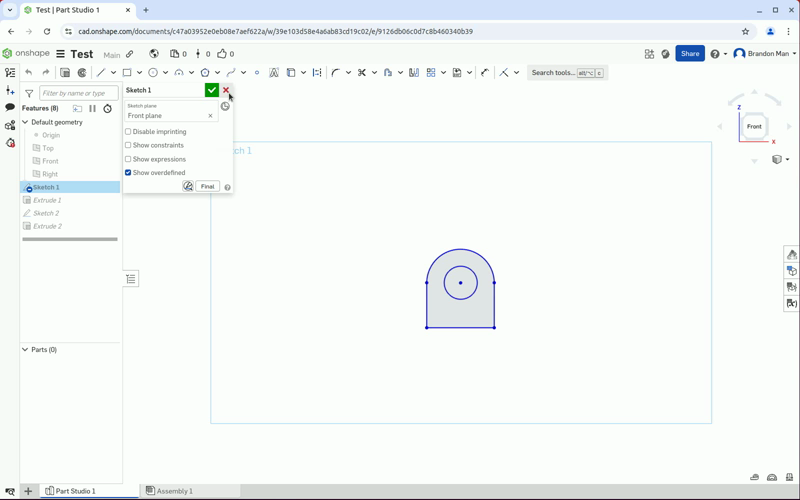
click(229, 92)
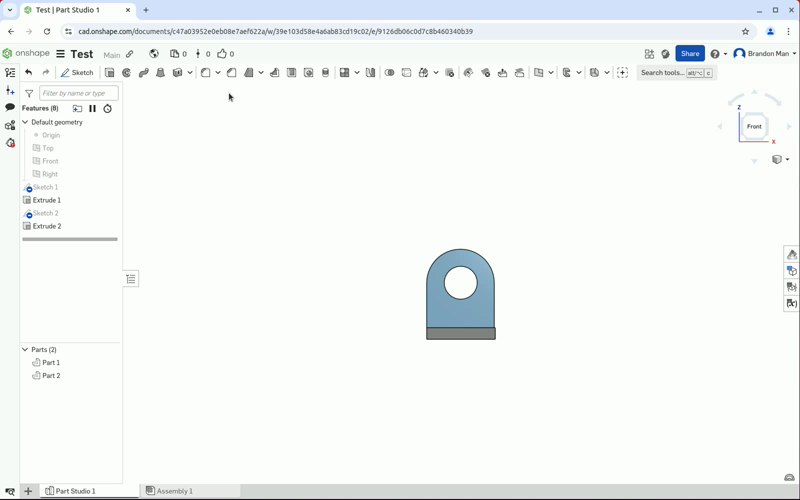
mouse_move(73, 352)
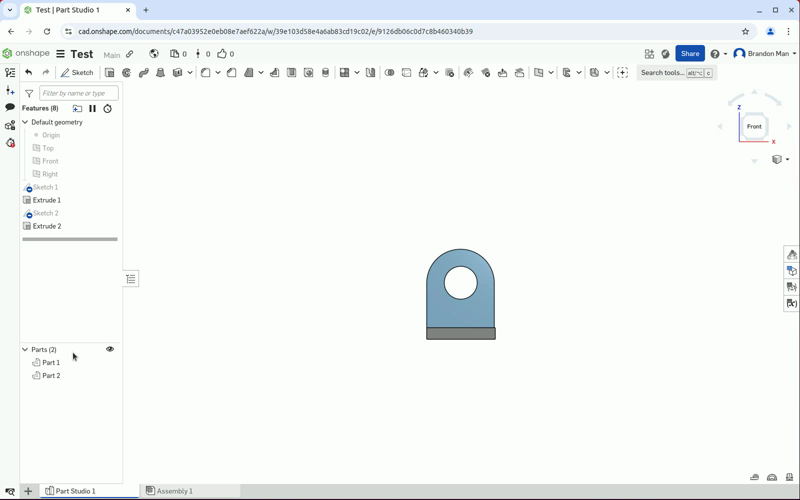
key(y)
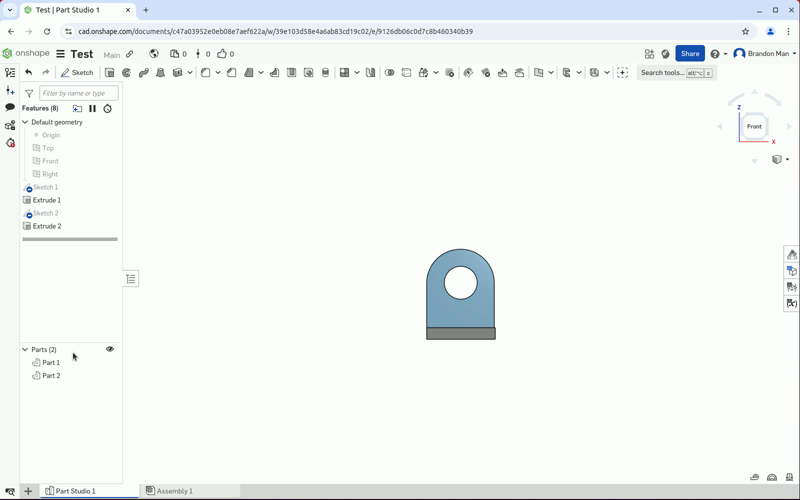
key(shift+p)
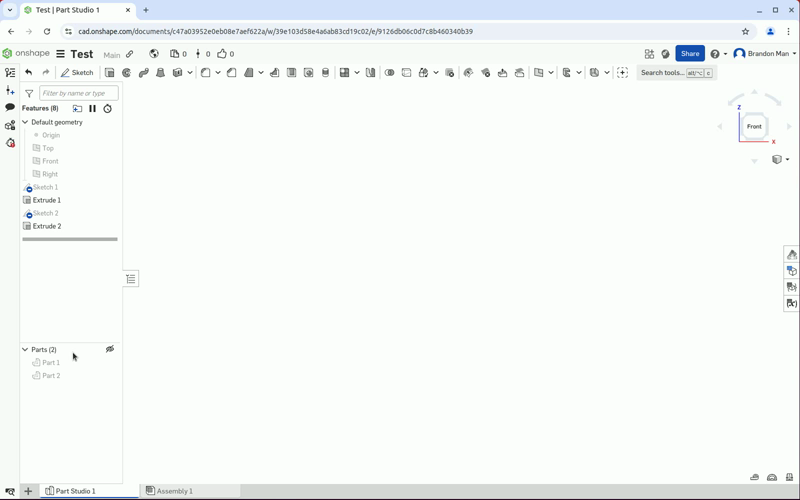
key(space)
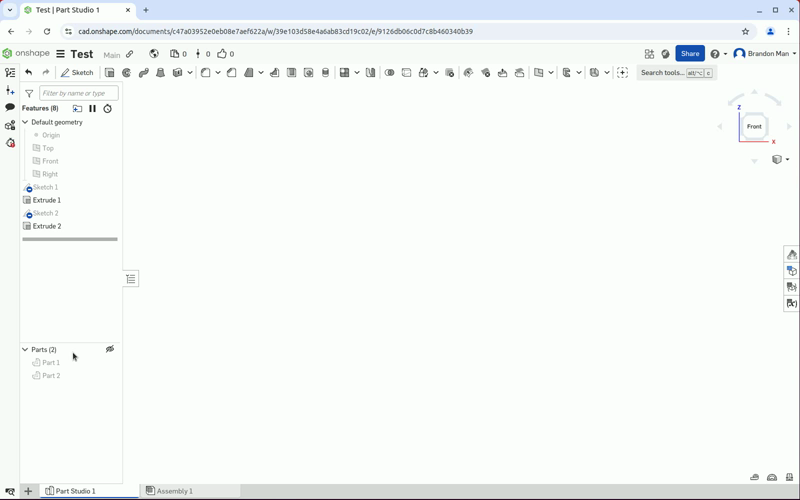
key_down(shift)
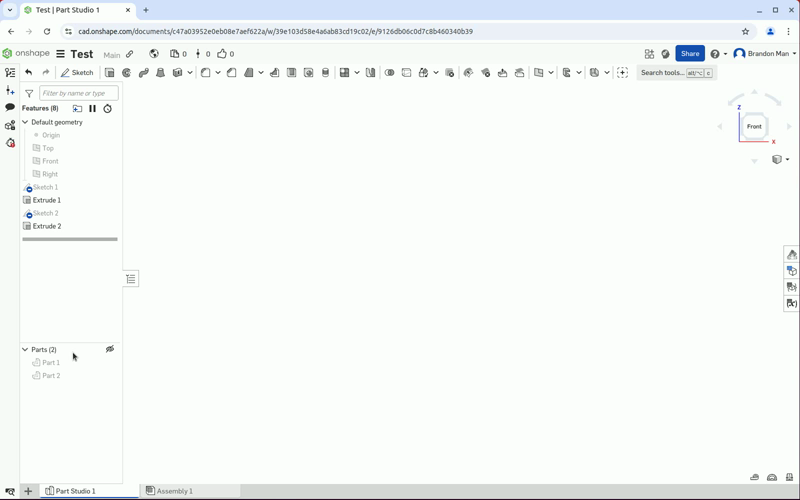
key(down)
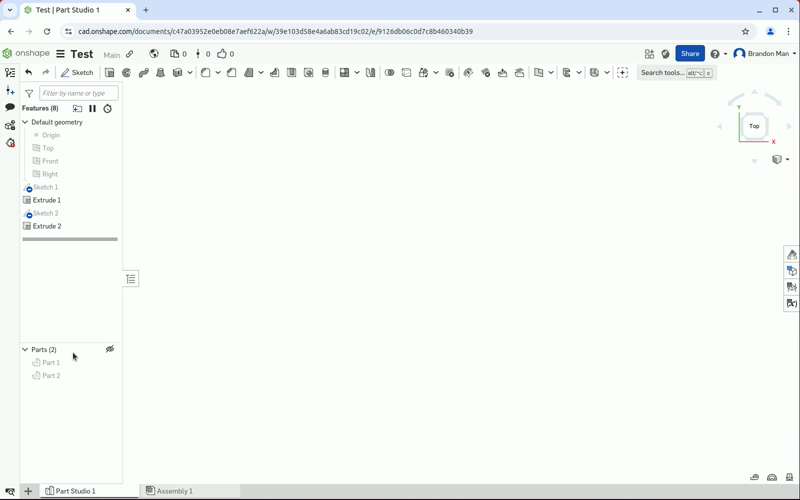
key_up(shift)
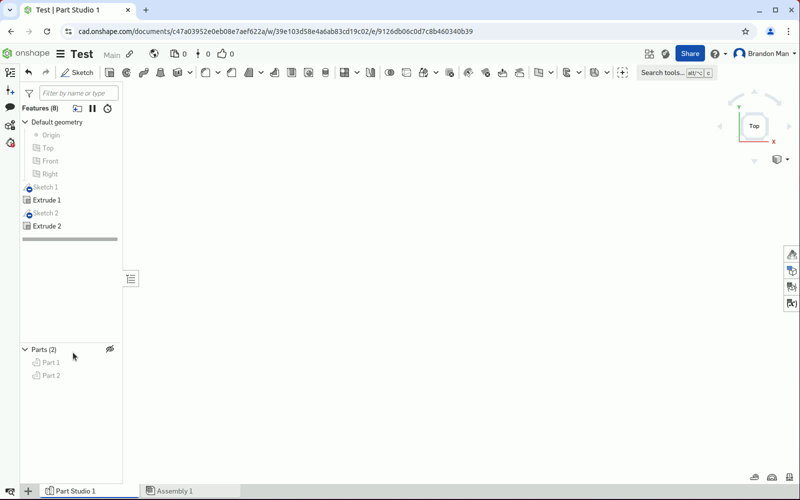
mouse_move(73, 352)
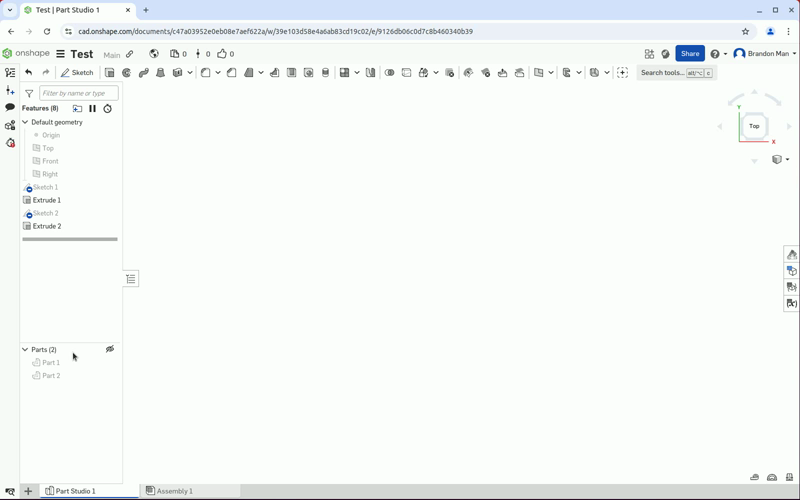
key(shift+y)
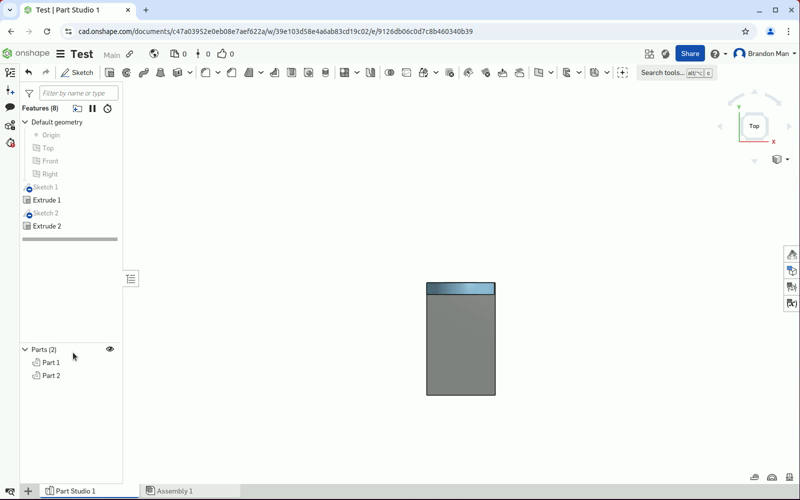
mouse_move(541, 75)
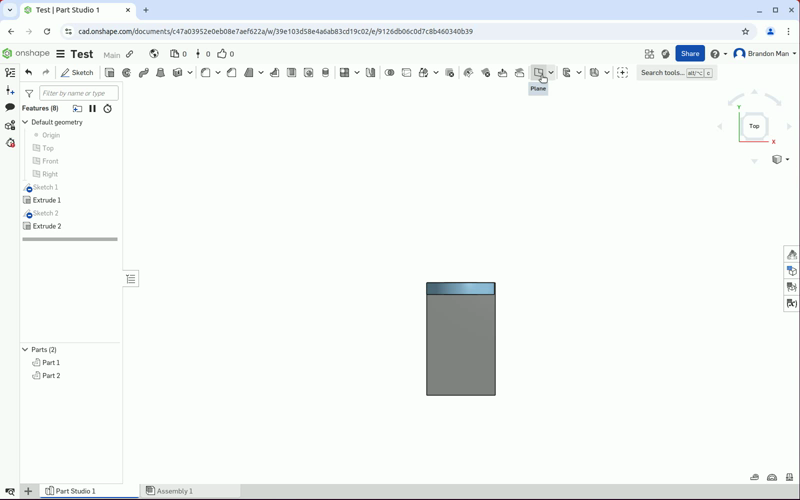
click(541, 75)
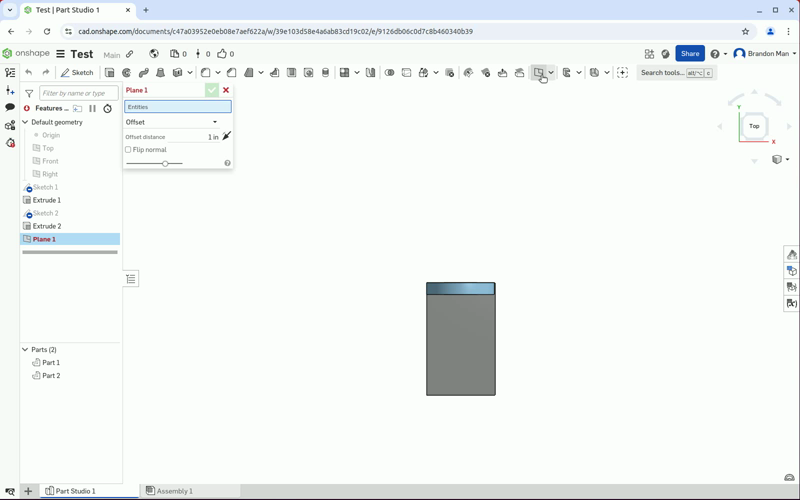
mouse_move(73, 150)
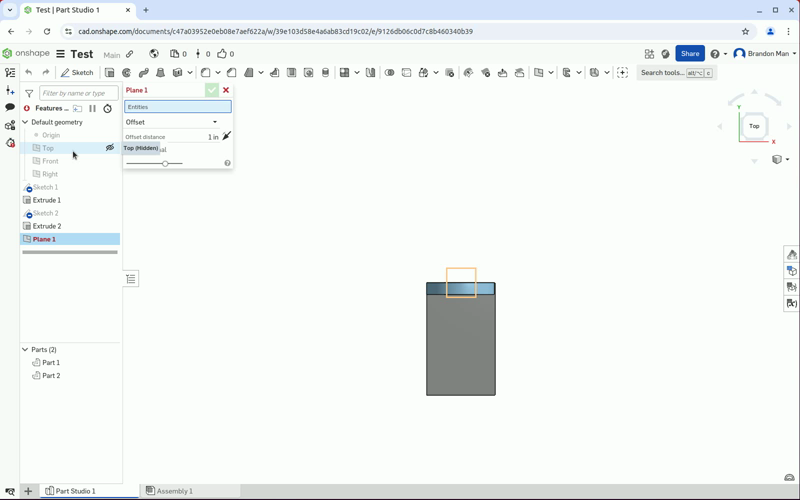
click(73, 150)
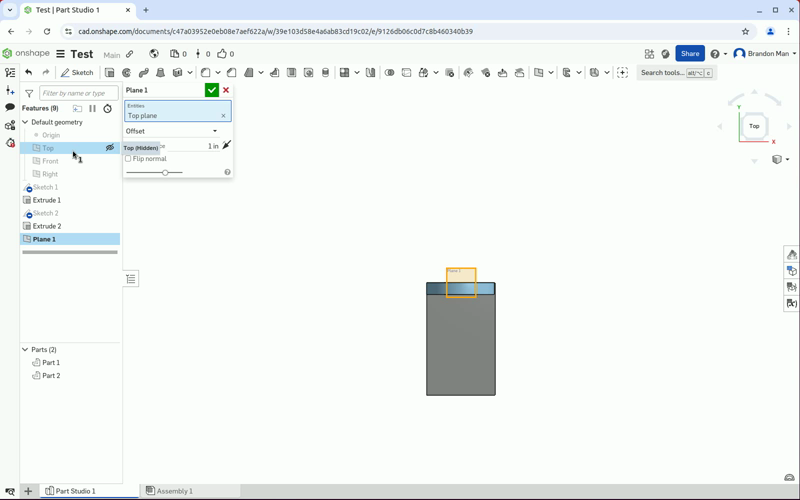
key(tab, 2)
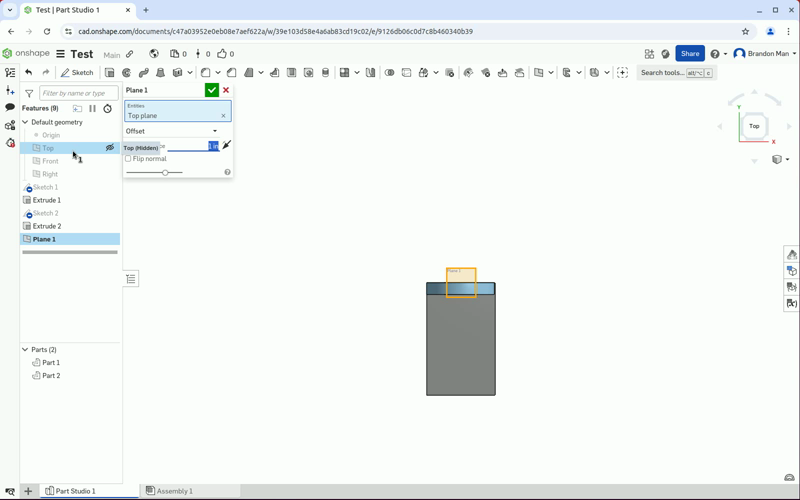
text(9.151)
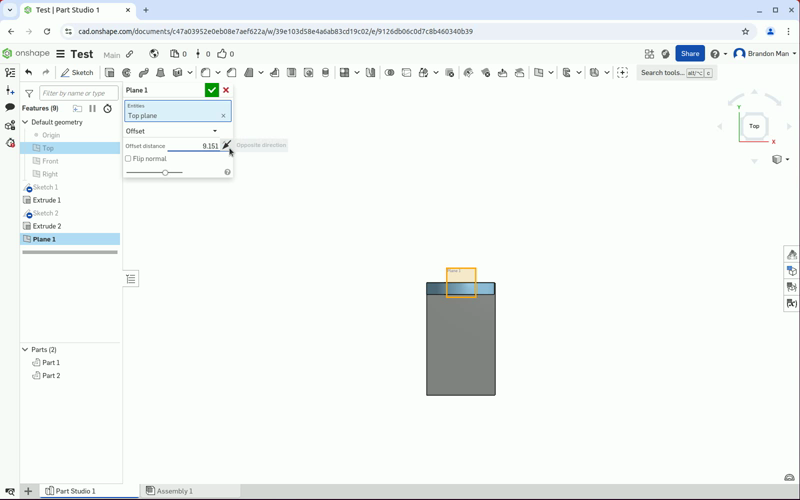
mouse_move(229, 147)
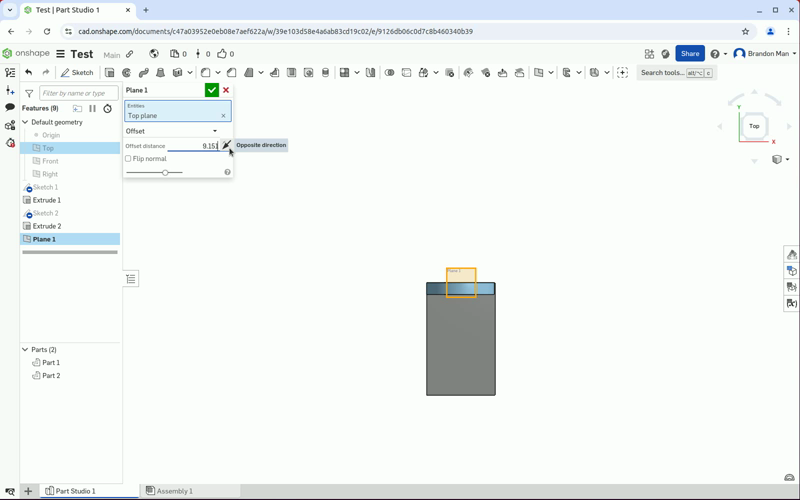
click(229, 147)
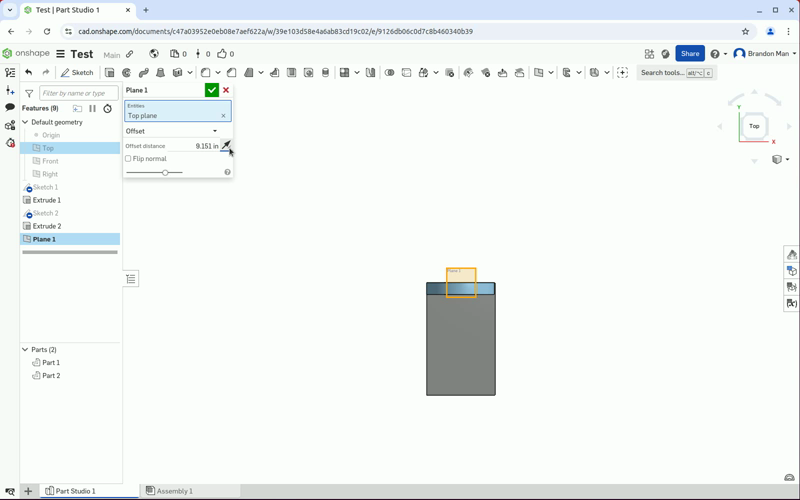
key(enter, 2)
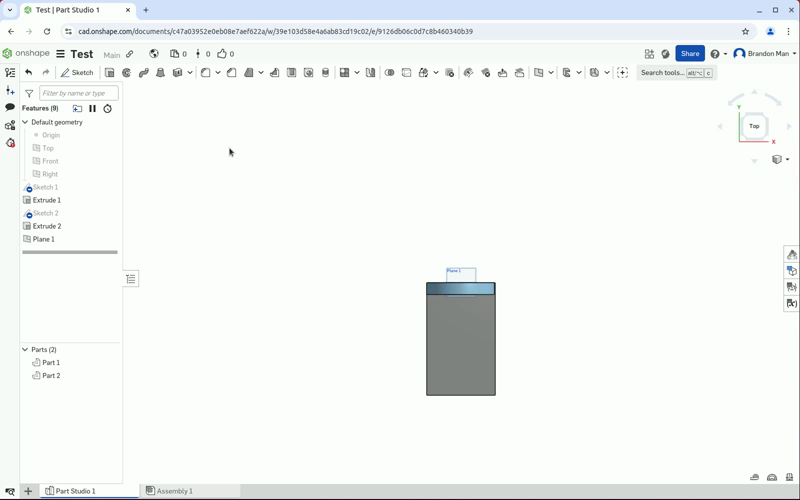
key(shift+s)
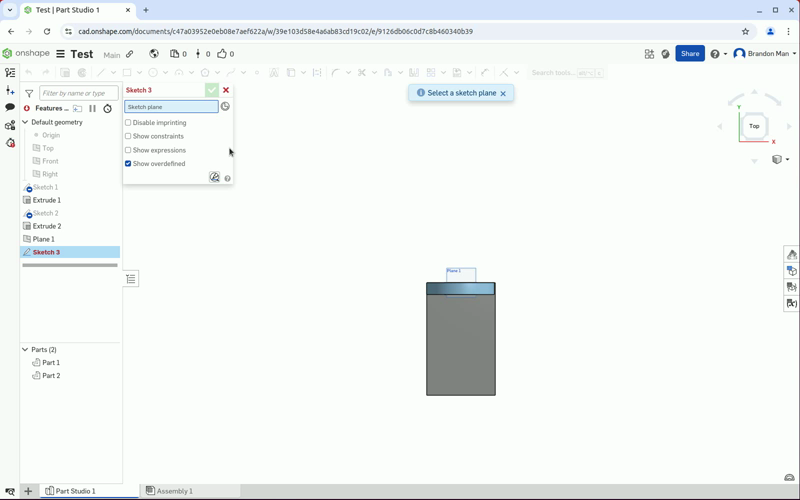
mouse_move(73, 241)
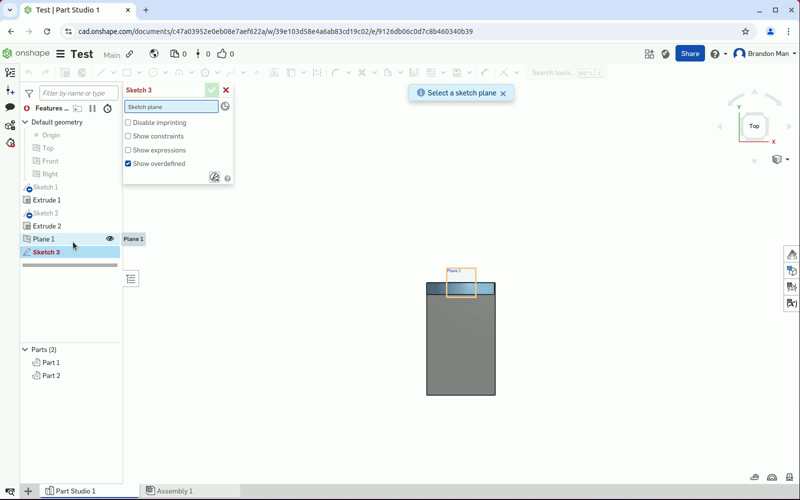
click(73, 241)
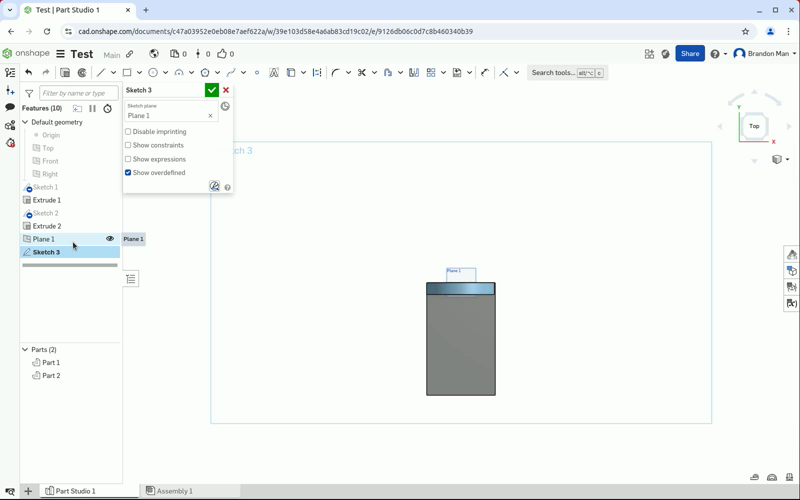
mouse_move(73, 352)
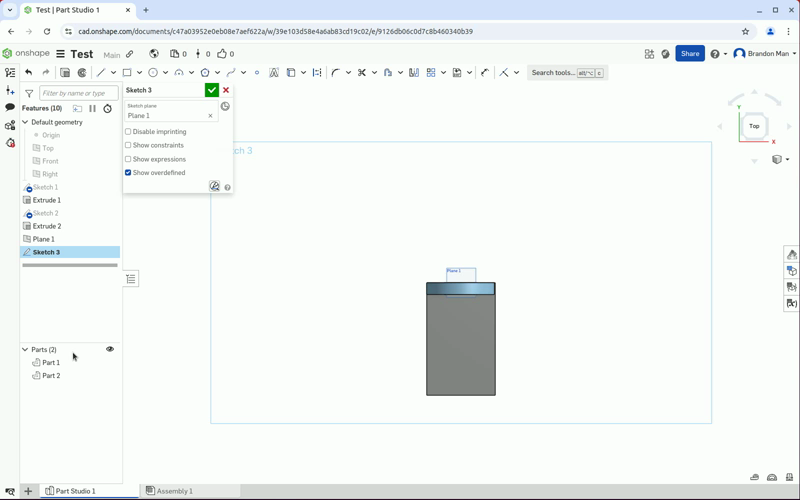
key(y)
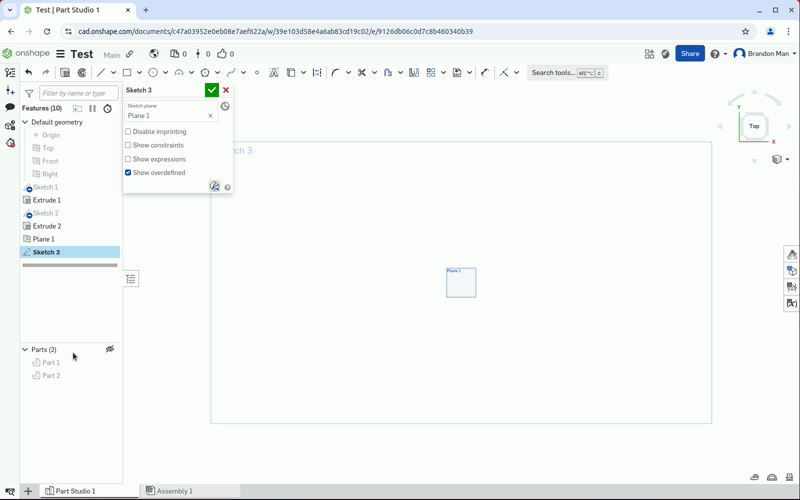
key(c)
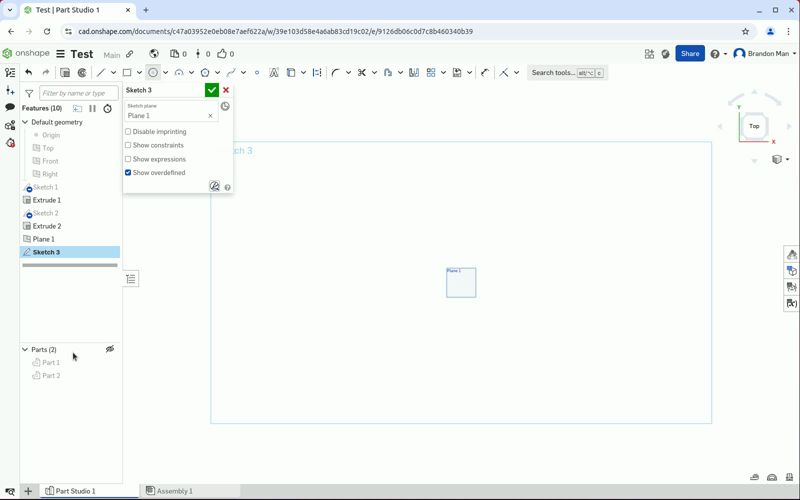
key_down(shift)
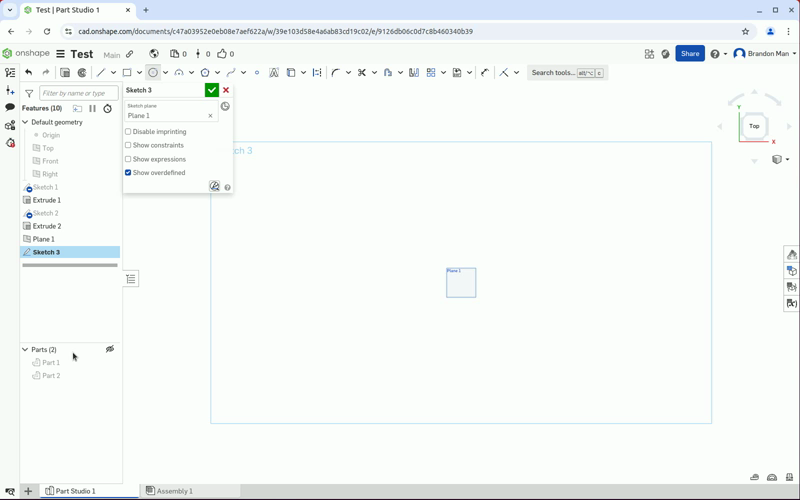
mouse_move(460, 320)
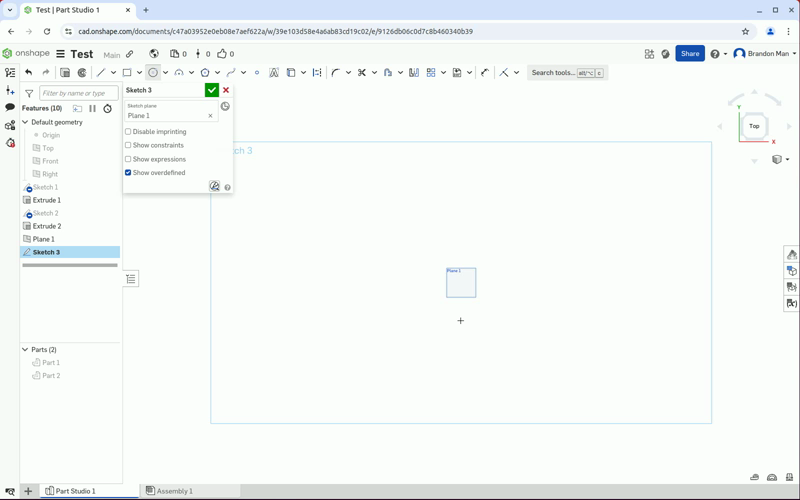
click(460, 320)
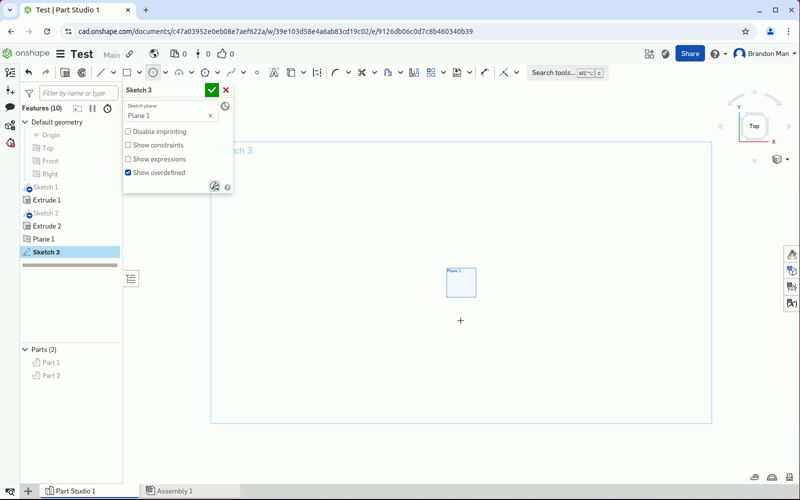
key_up(shift)
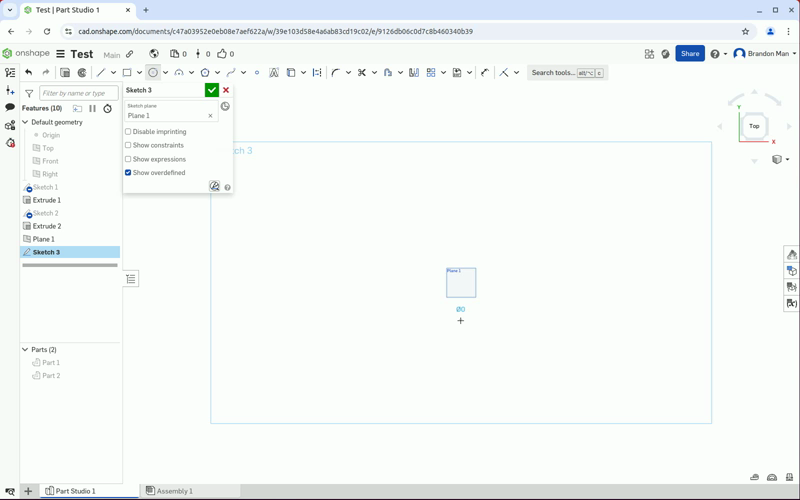
mouse_move(477, 320)
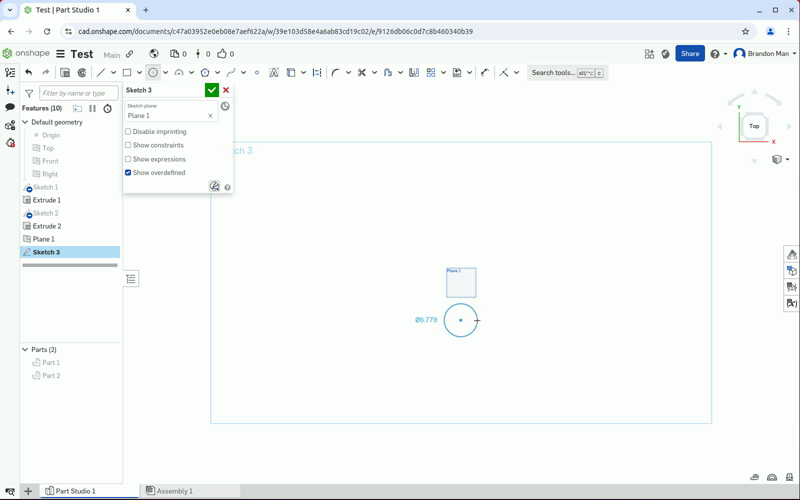
click(477, 320)
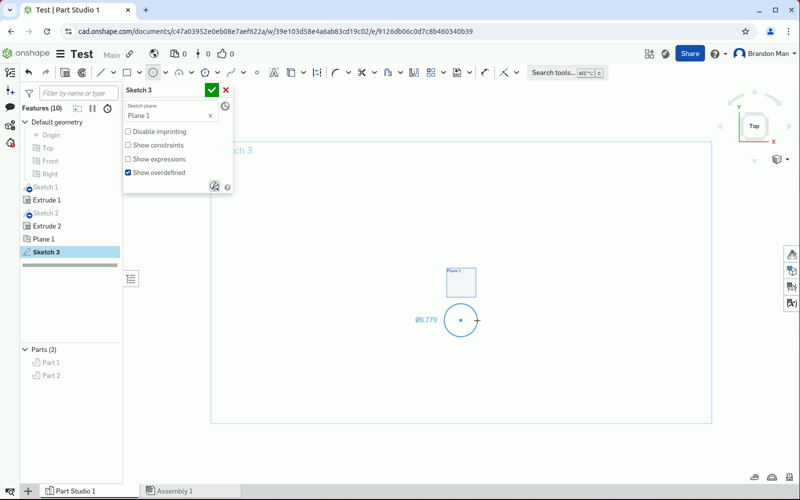
key(esc)
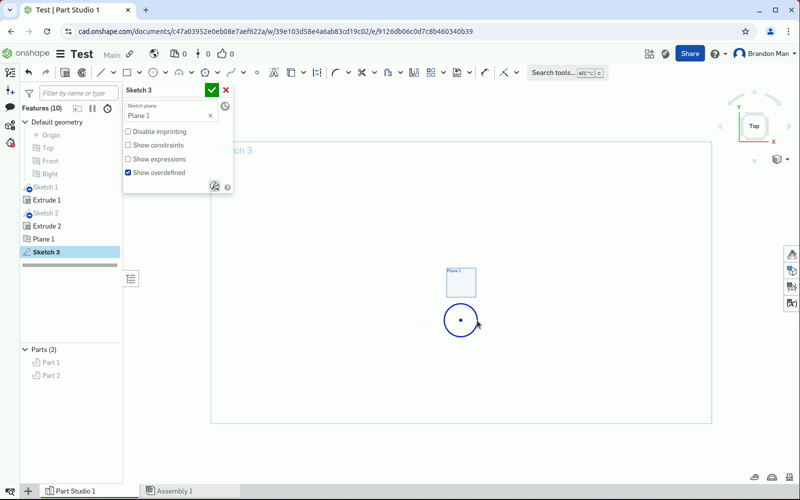
mouse_move(457, 329)
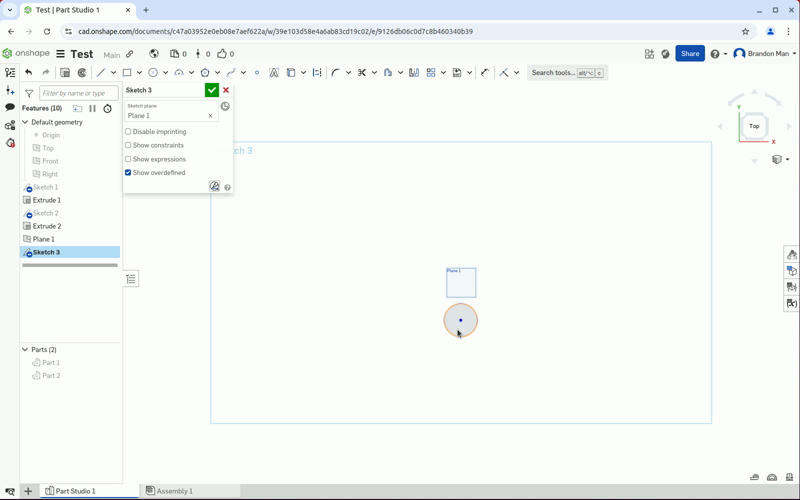
scroll(6)
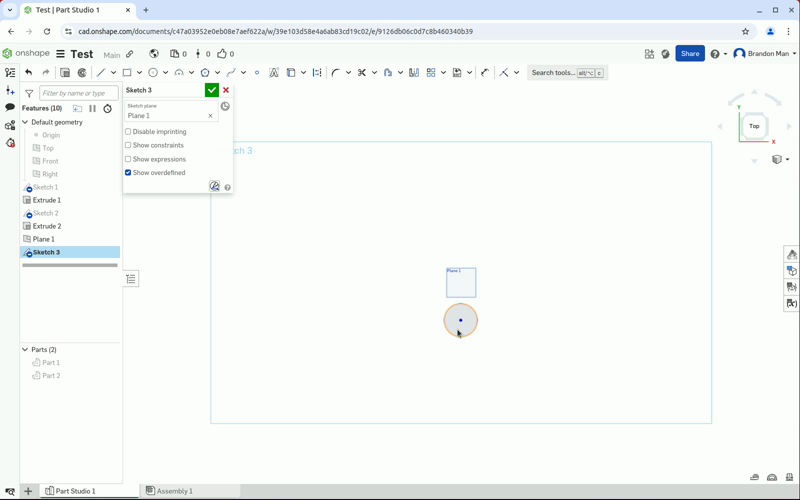
scroll(6)
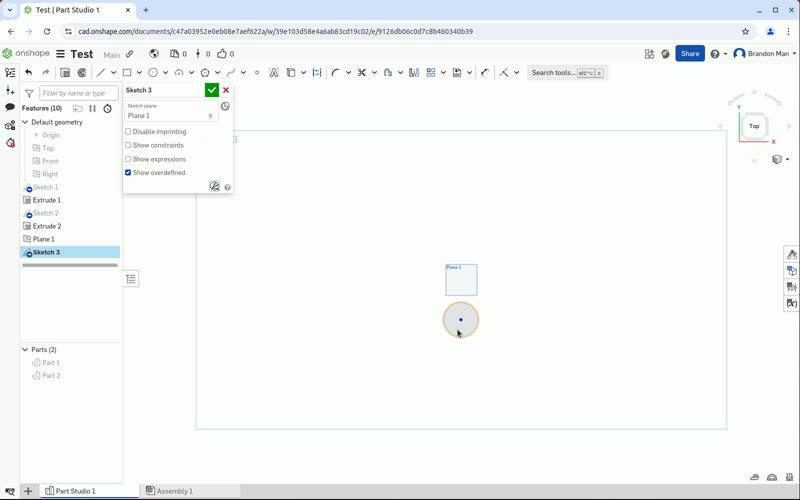
scroll(6)
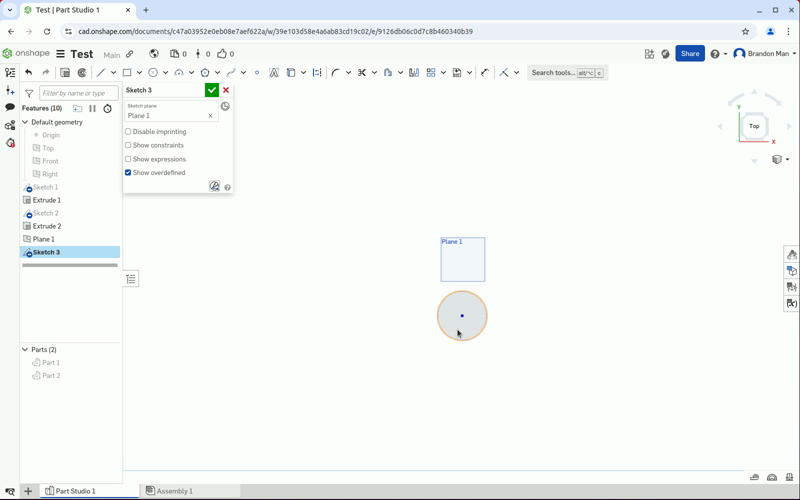
scroll(6)
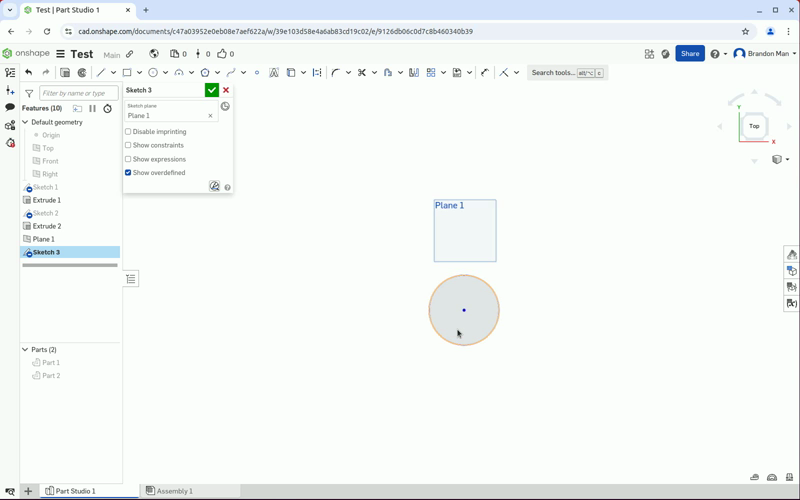
scroll(6)
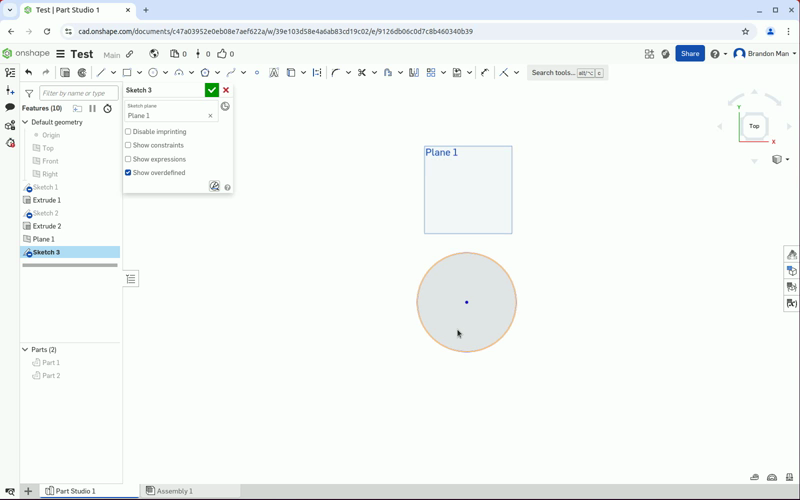
scroll(6)
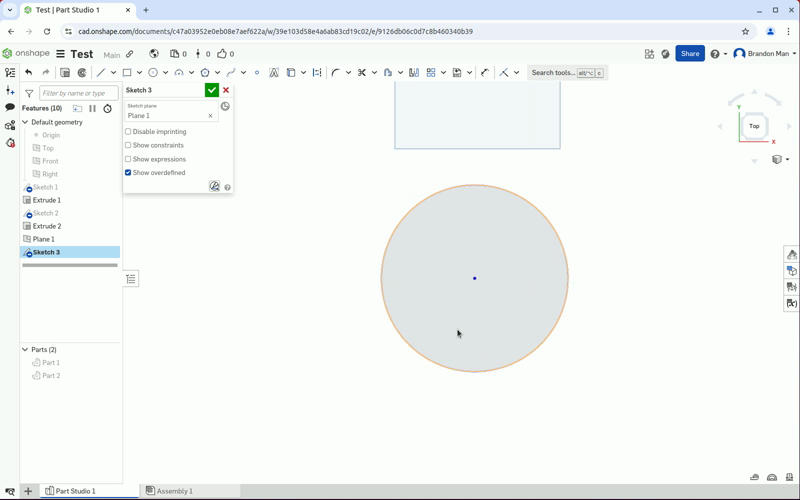
scroll(6)
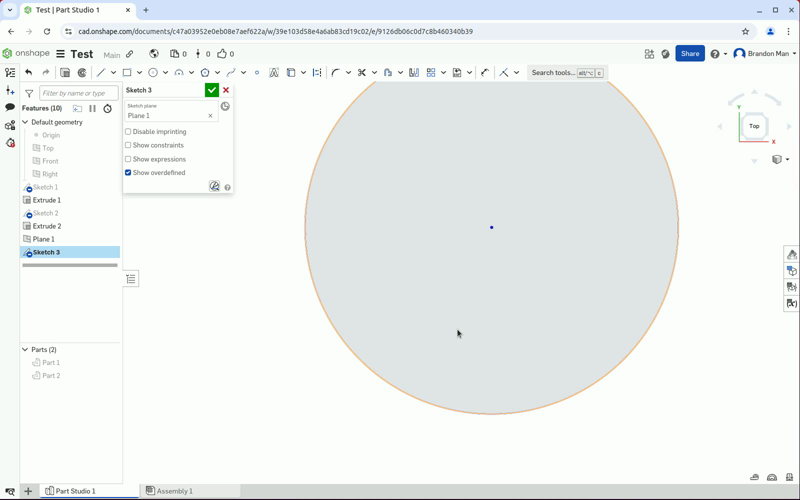
click(457, 329)
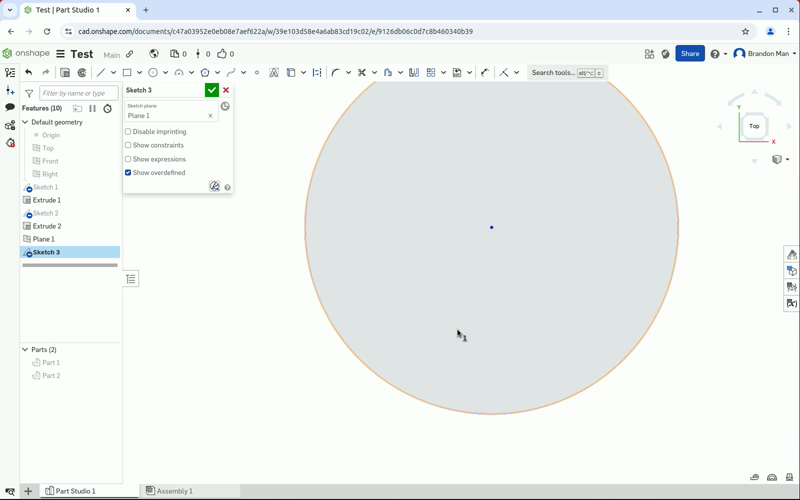
scroll(-6)
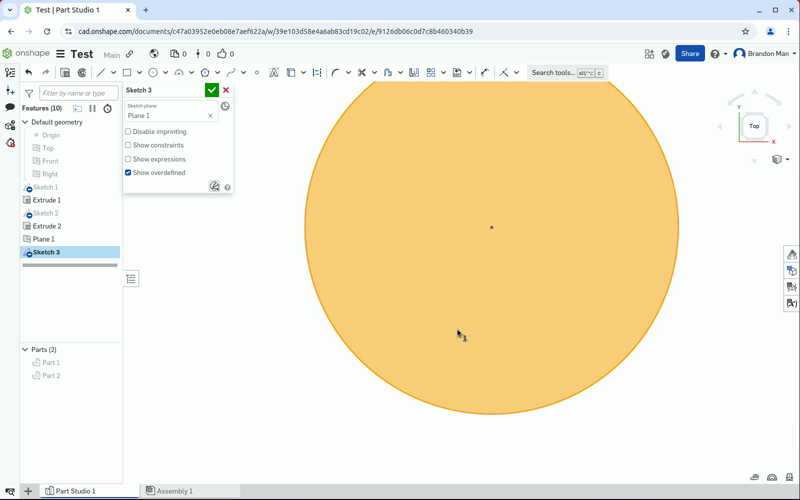
scroll(-6)
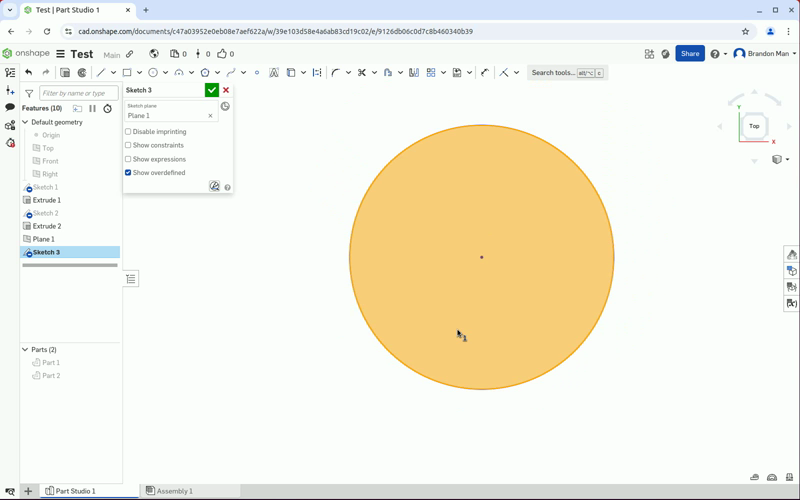
scroll(-6)
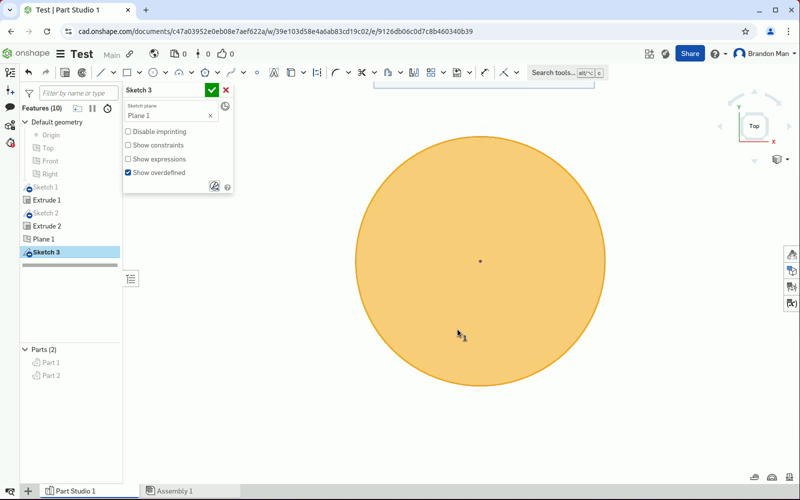
scroll(-6)
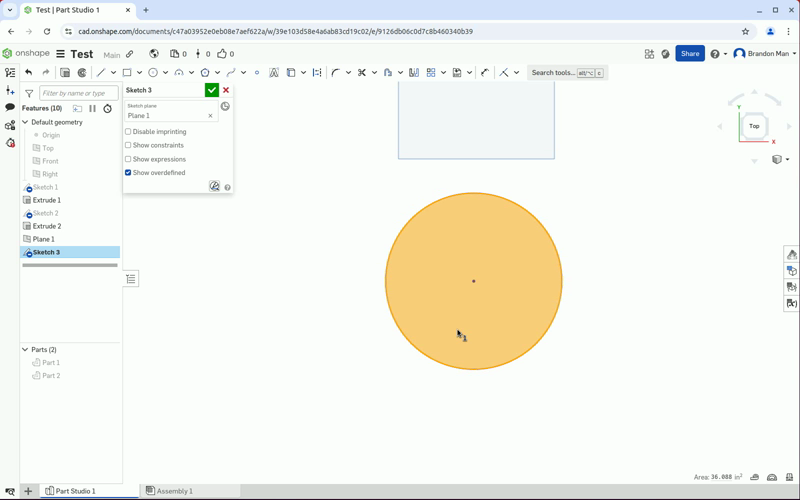
scroll(-6)
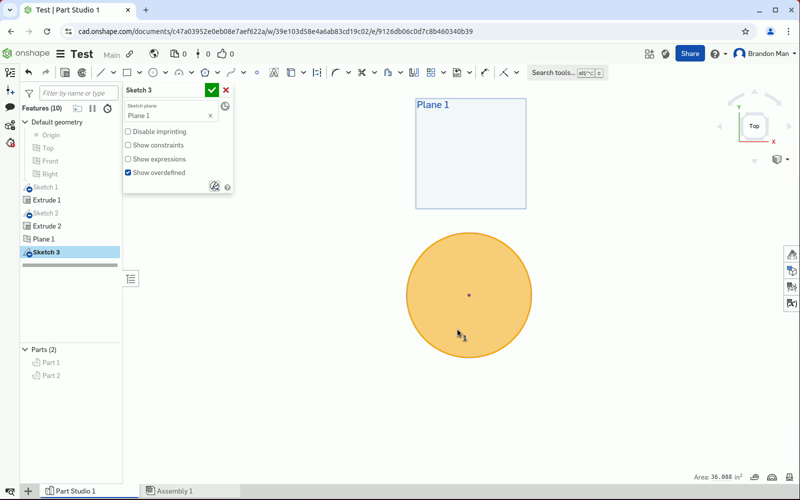
scroll(-6)
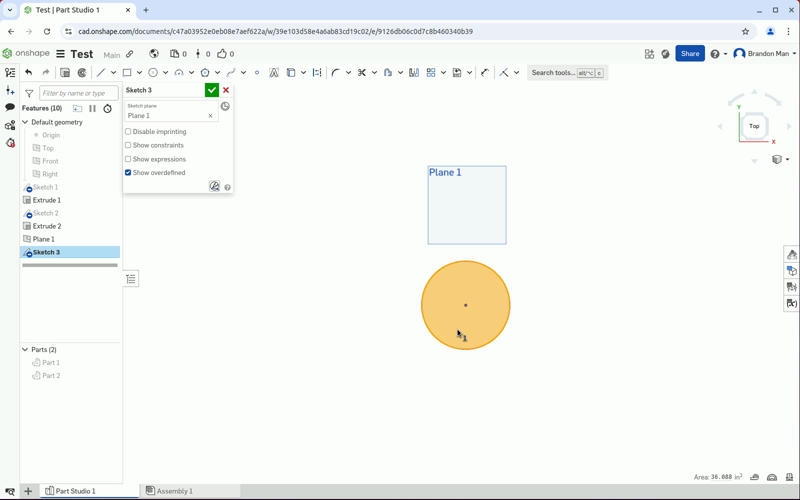
scroll(-6)
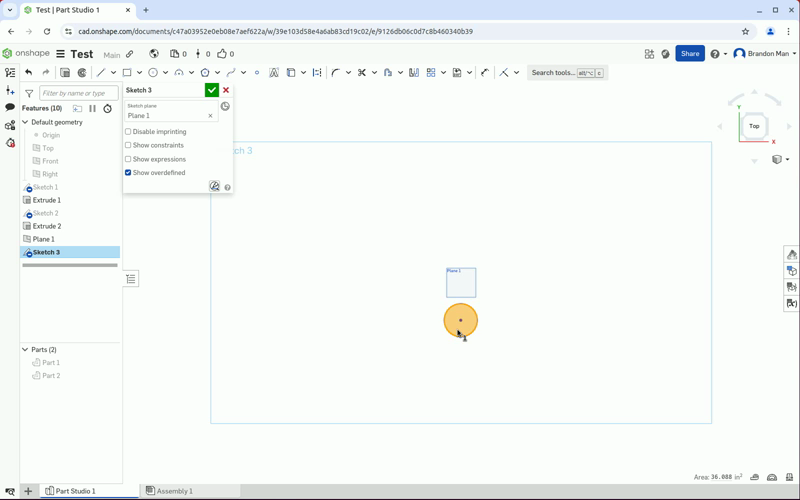
mouse_move(73, 352)
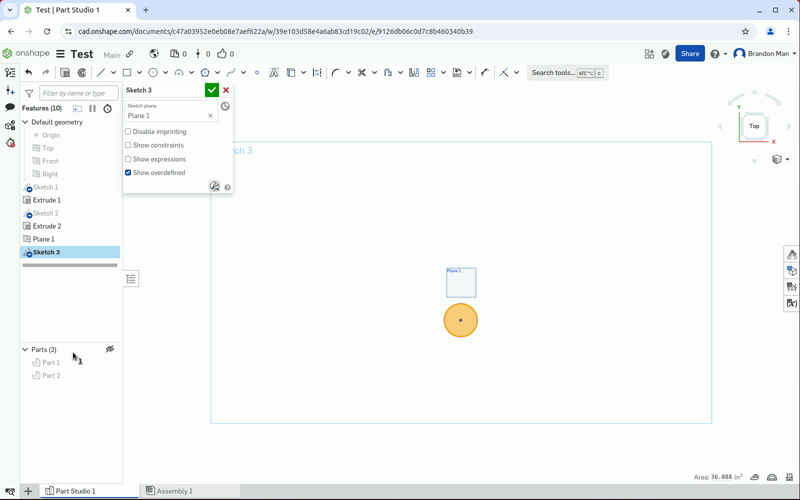
key(shift+y)
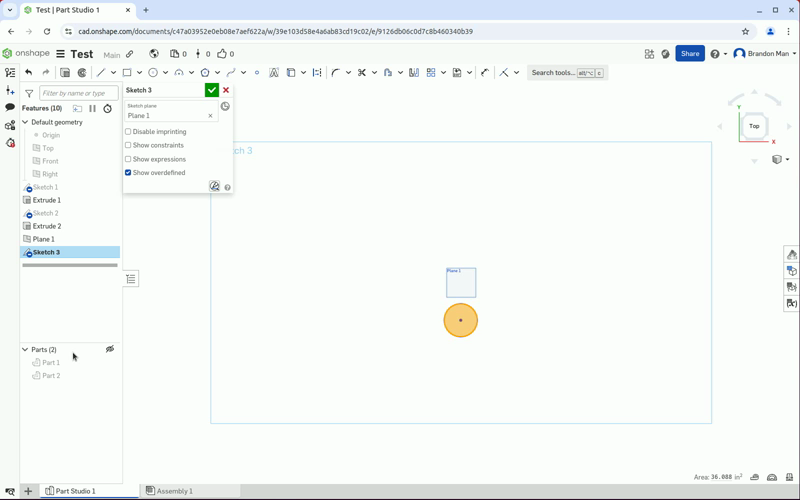
key(shift+e)
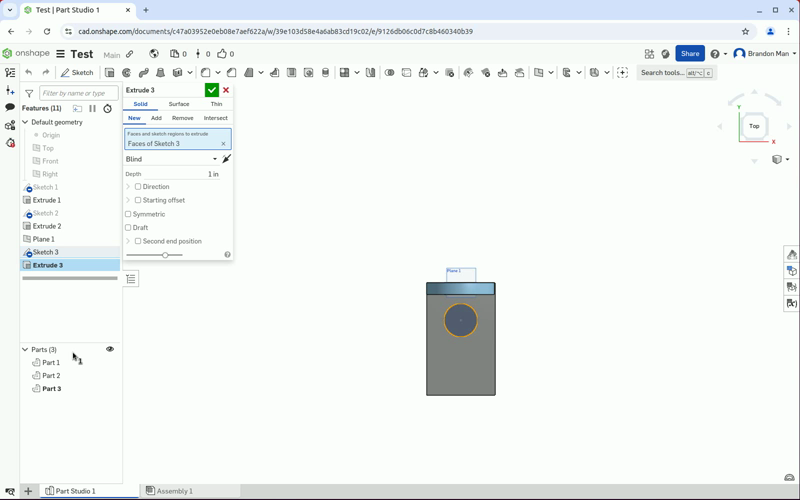
mouse_move(143, 106)
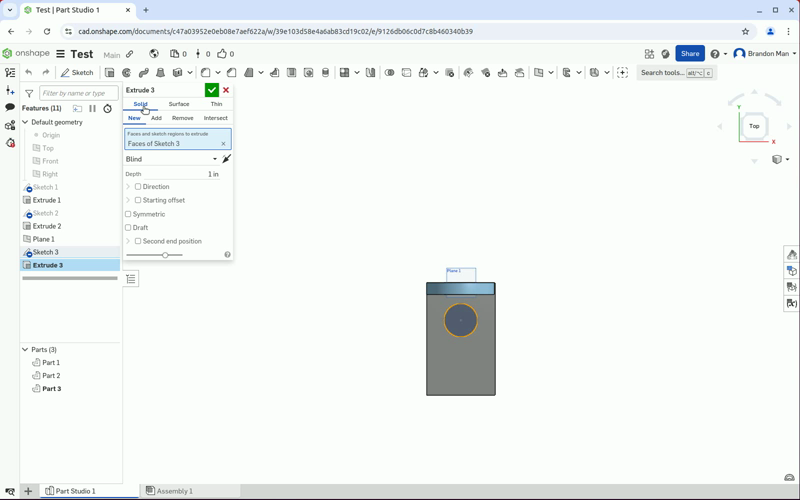
click(143, 106)
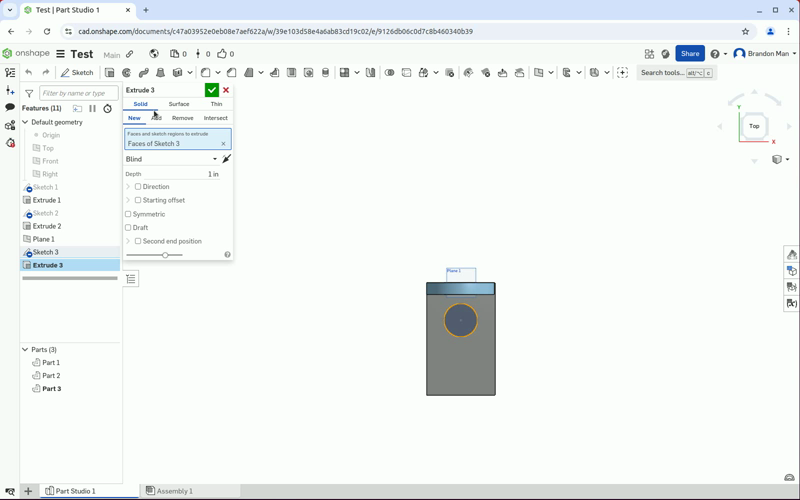
mouse_move(186, 120)
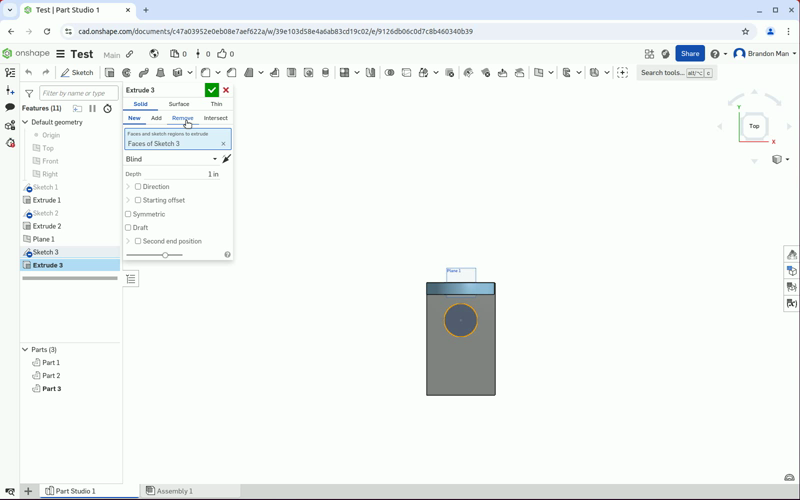
click(186, 120)
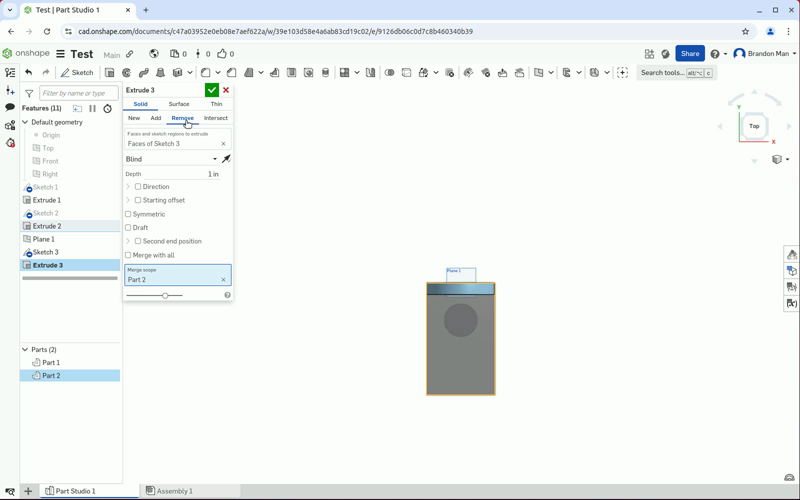
key(tab, 4)
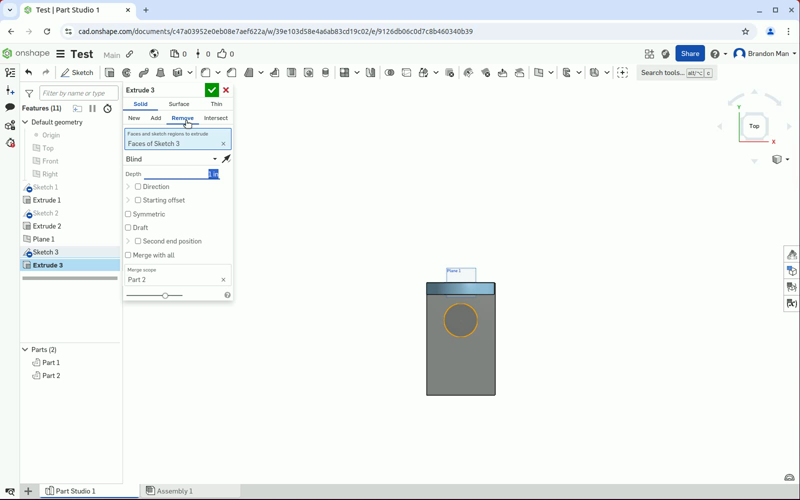
text(2.407)
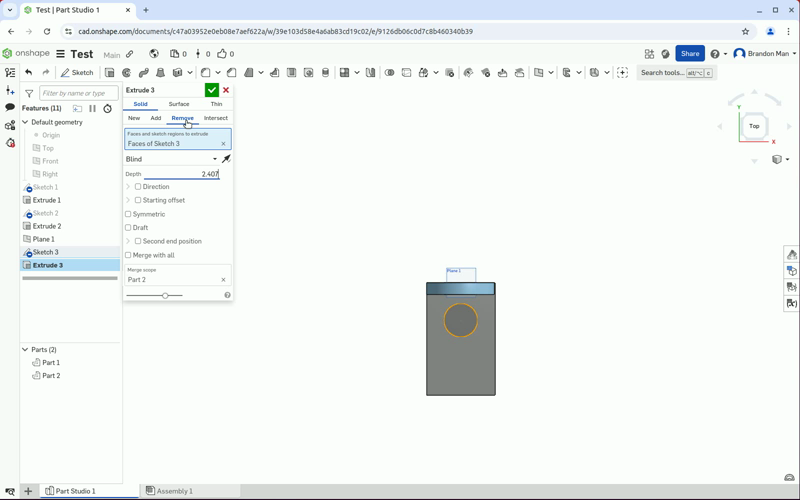
key(tab, 6)
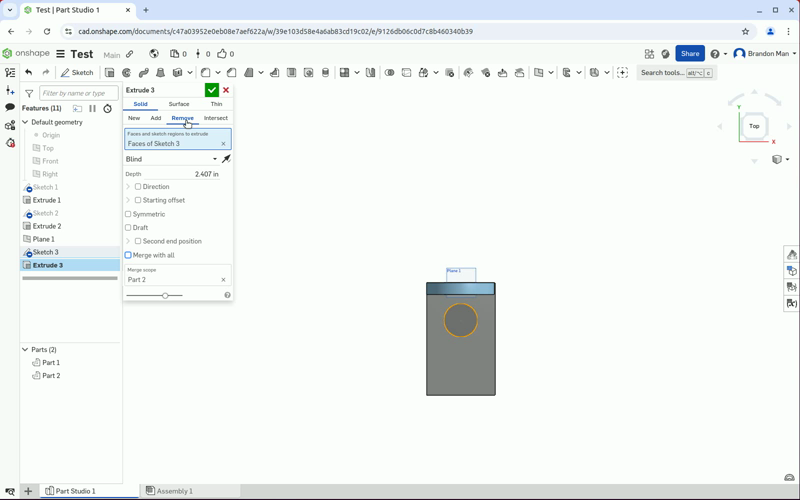
key(space)
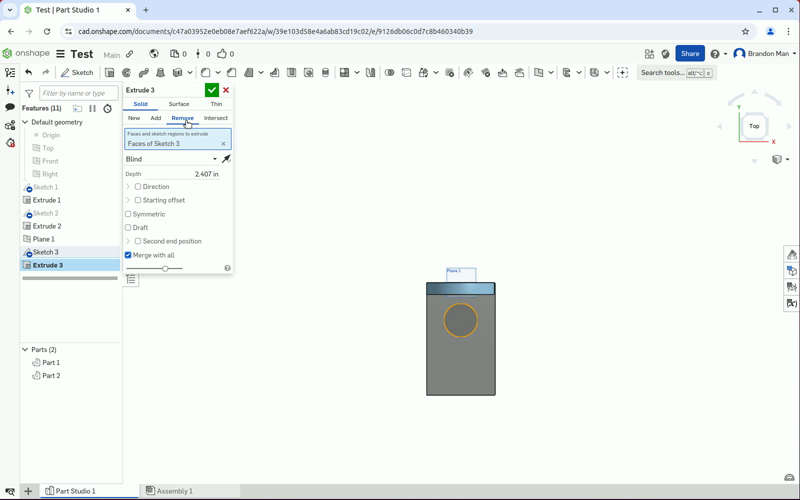
key(enter)
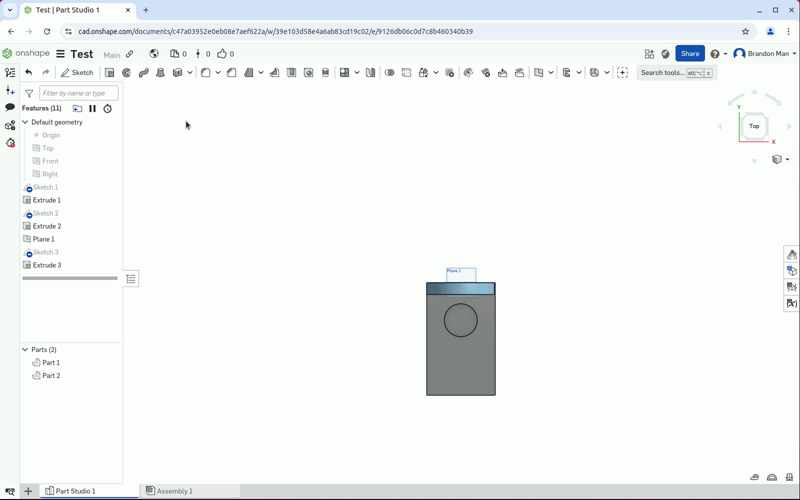
key(shift+h)
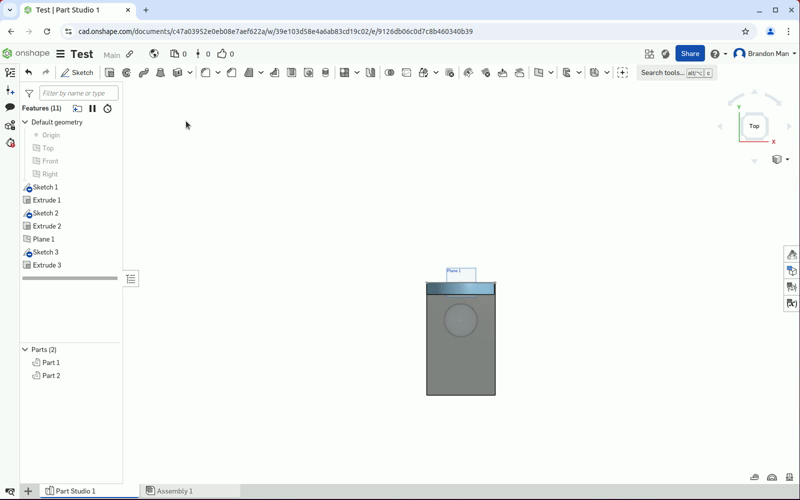
key(shift+h)
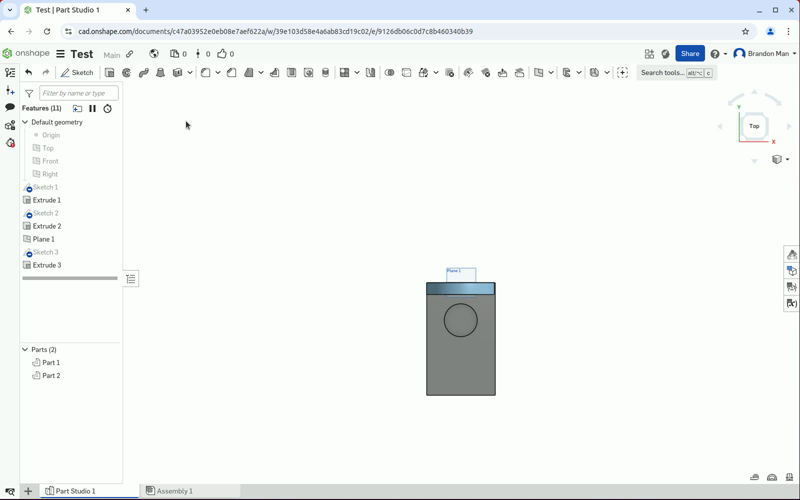
mouse_move(73, 189)
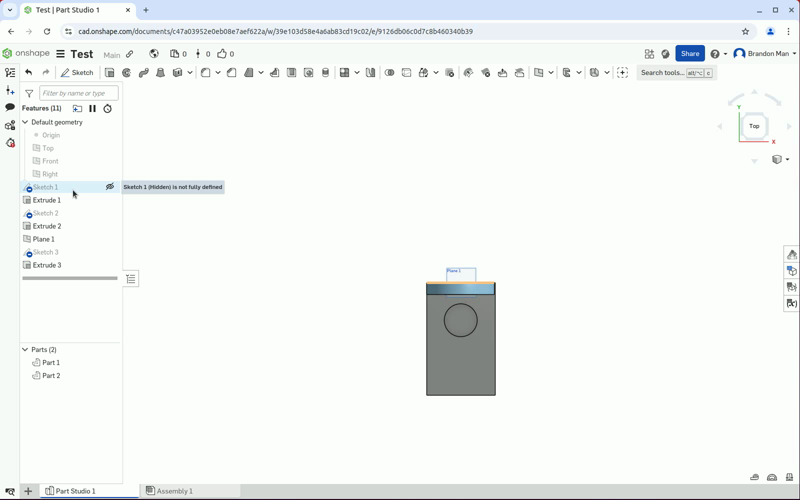
click(73, 189)
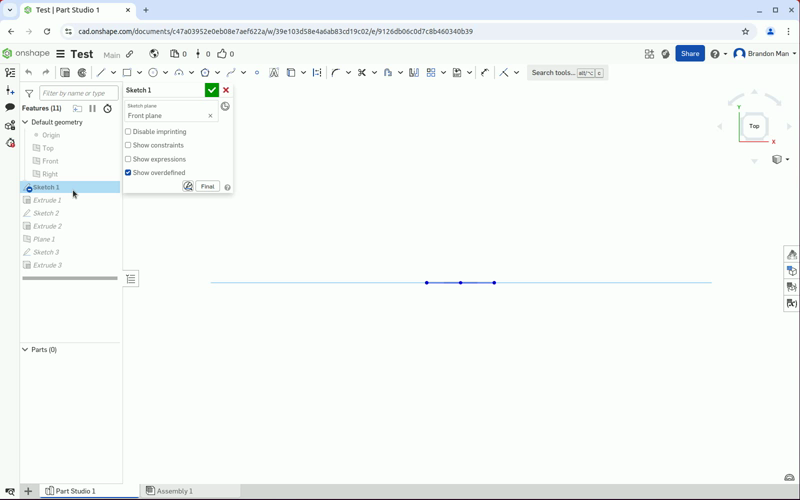
mouse_move(229, 92)
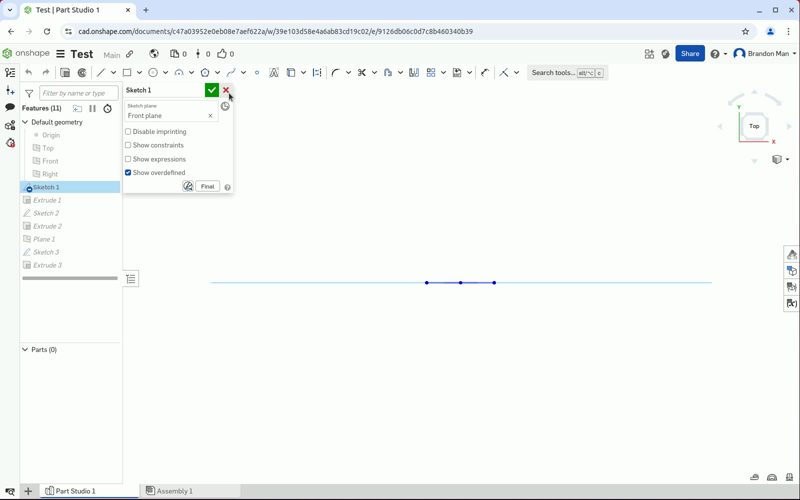
click(229, 92)
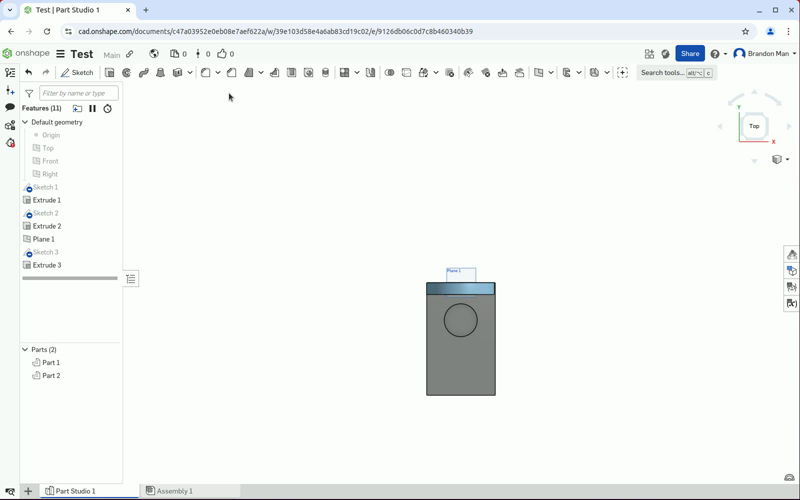
key(shift+s)
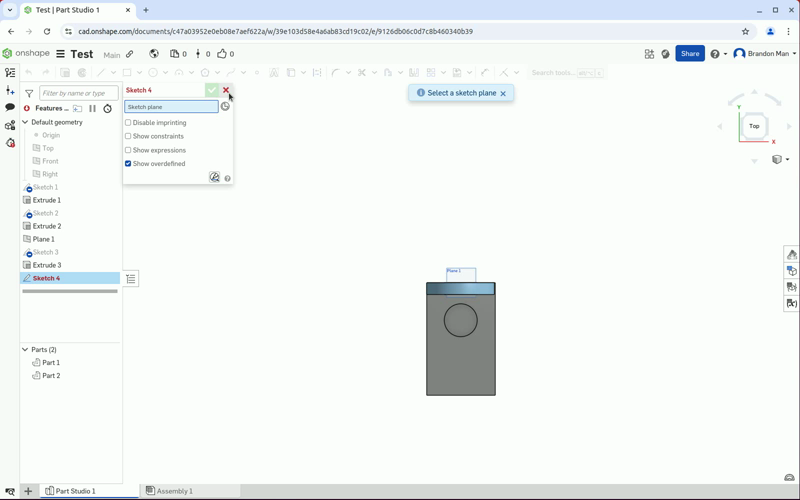
mouse_move(73, 241)
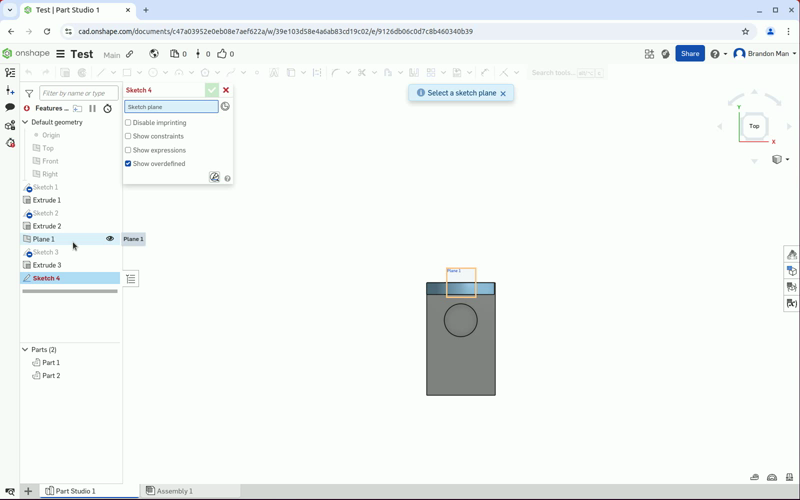
click(73, 241)
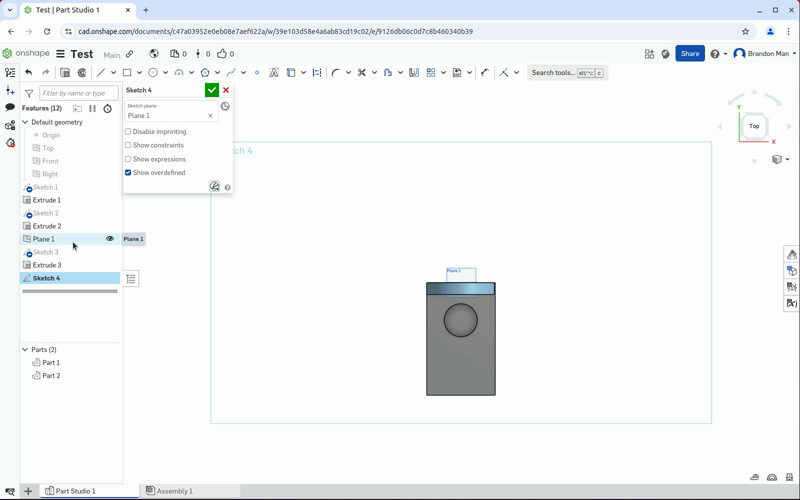
mouse_move(73, 352)
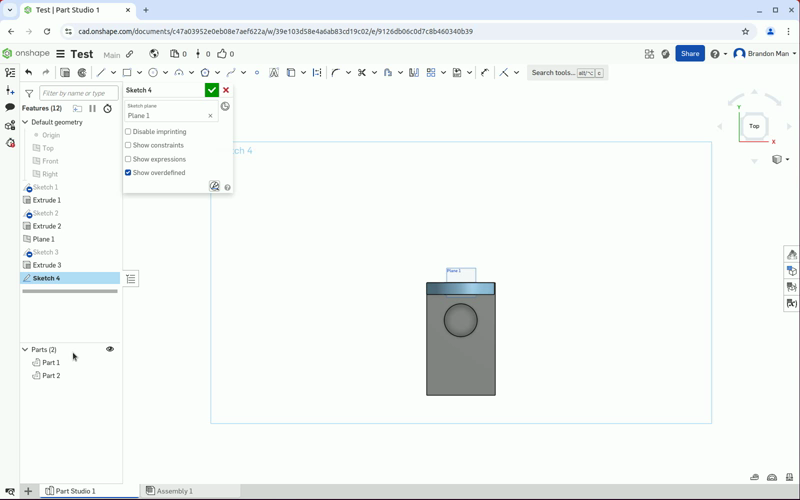
key(y)
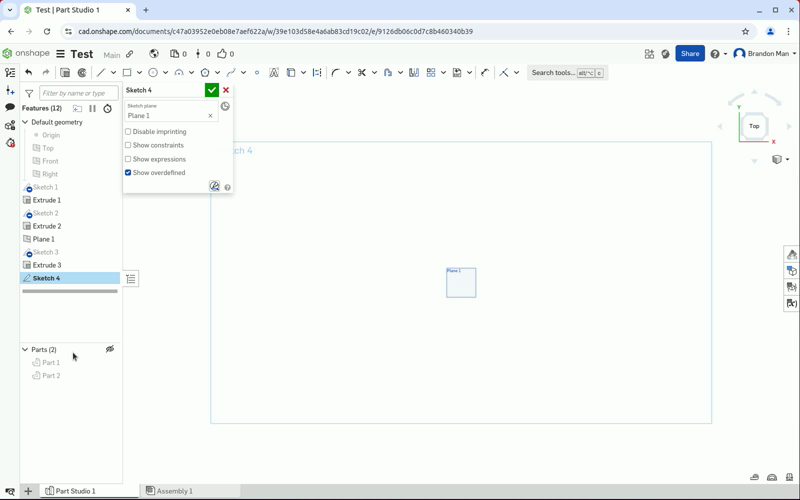
key(c)
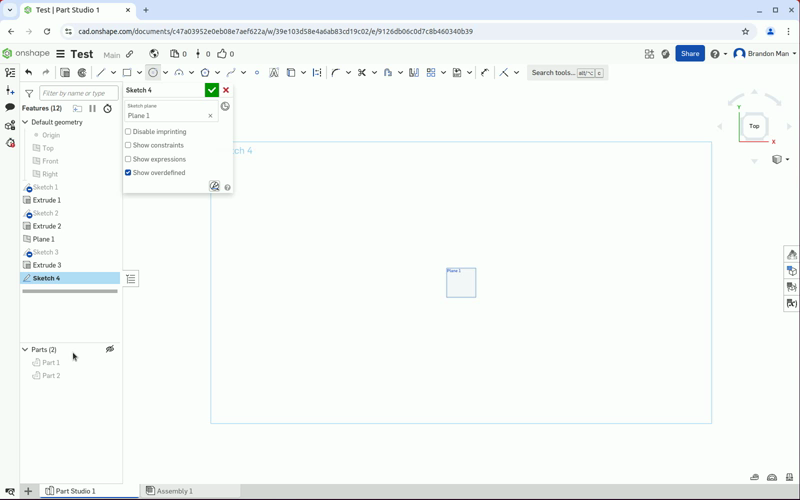
key_down(shift)
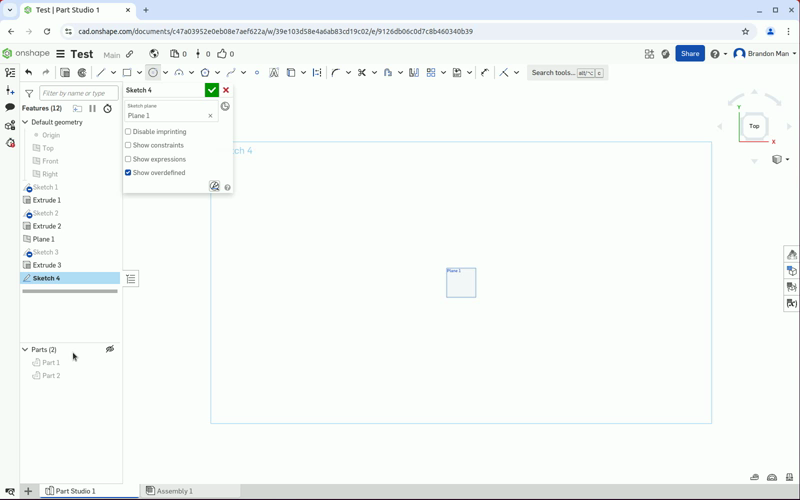
mouse_move(461, 367)
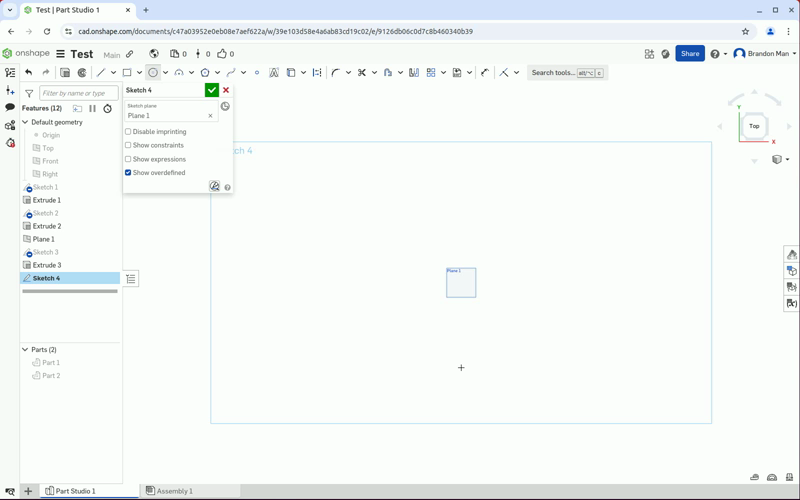
click(461, 367)
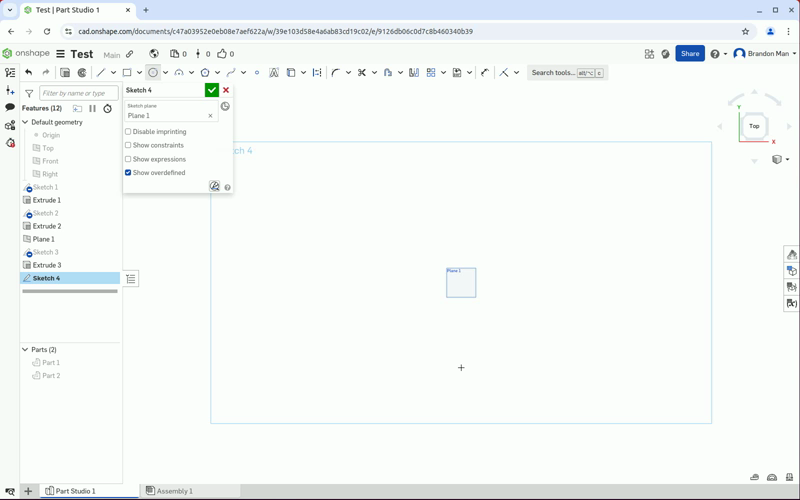
key_up(shift)
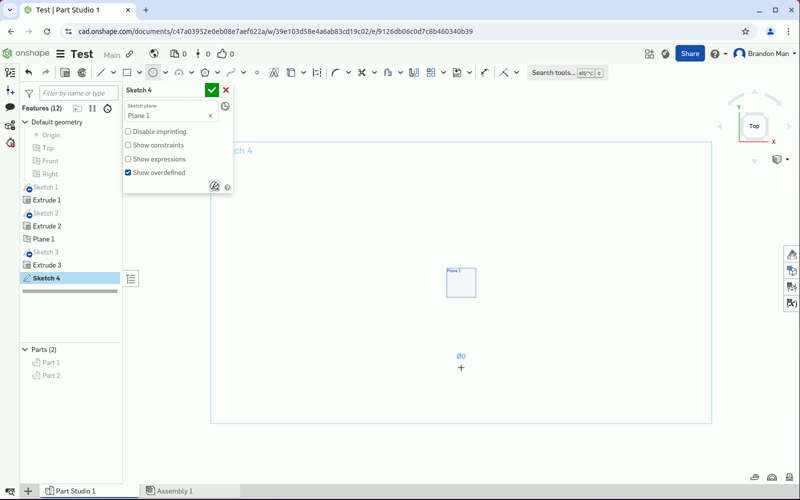
mouse_move(478, 367)
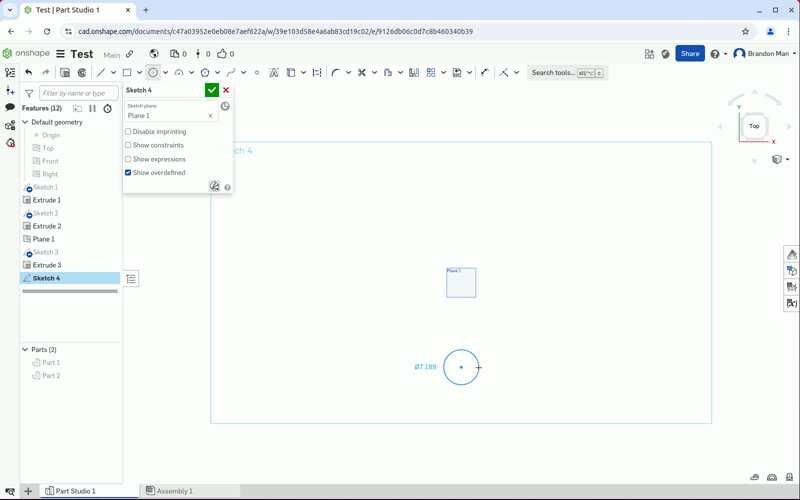
click(478, 367)
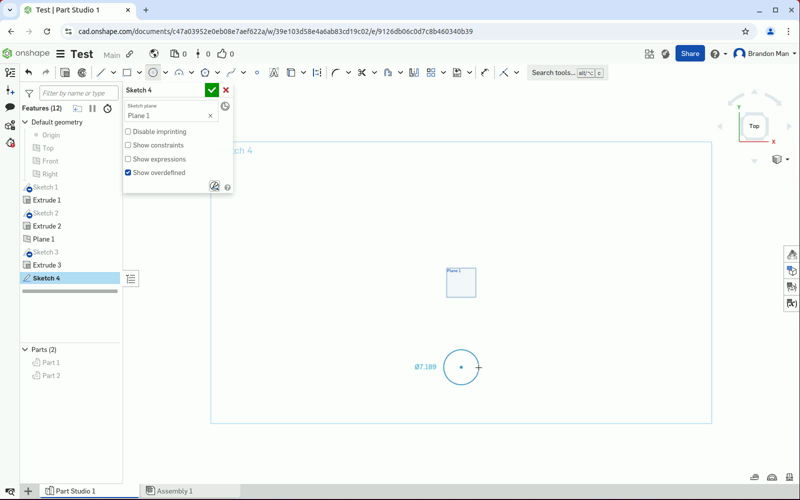
key(esc)
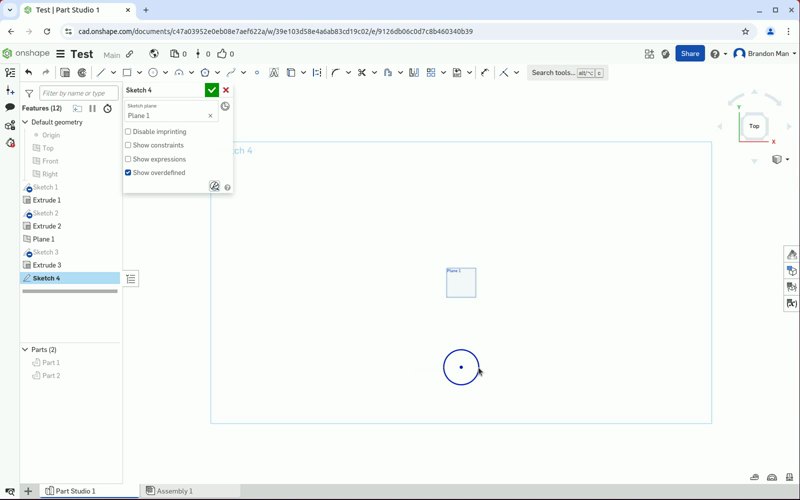
mouse_move(458, 374)
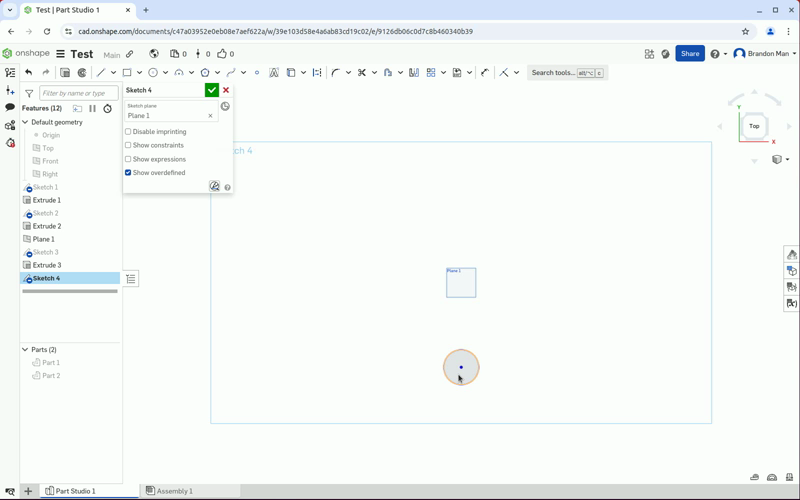
scroll(6)
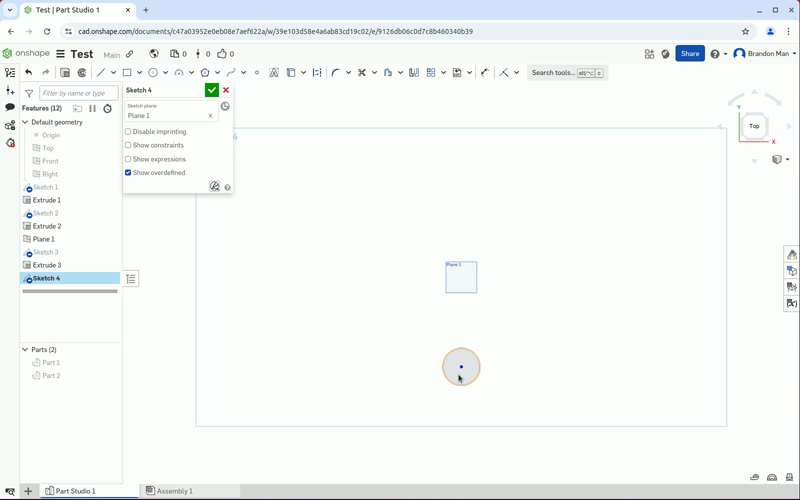
scroll(6)
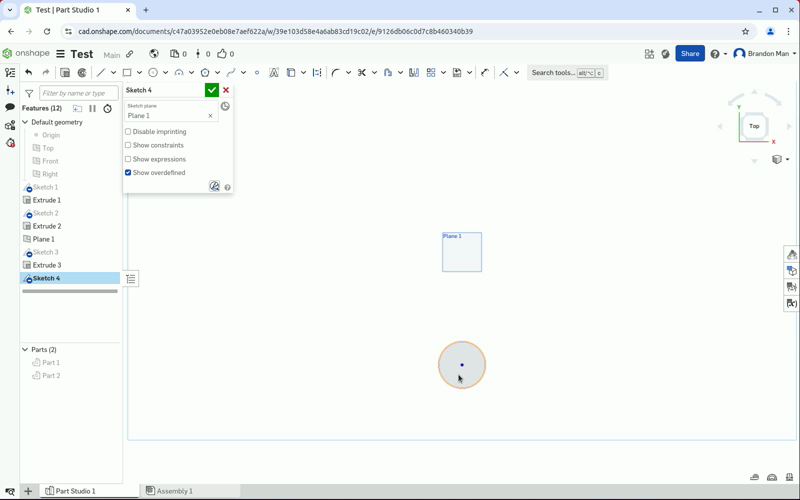
scroll(6)
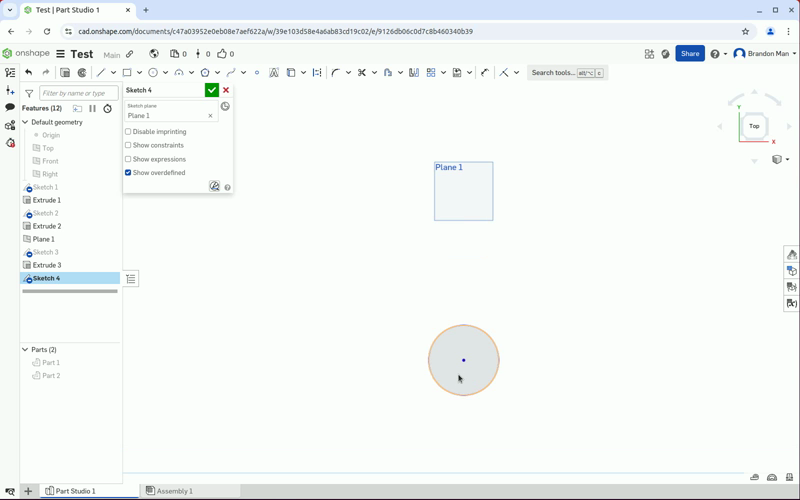
scroll(6)
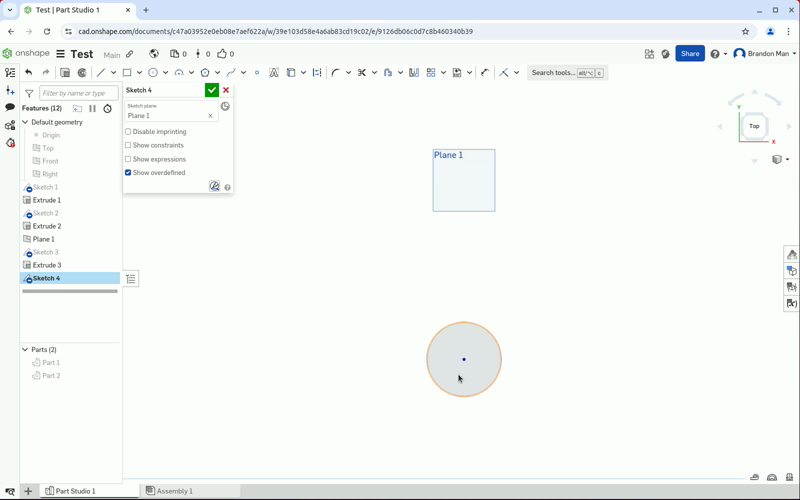
scroll(6)
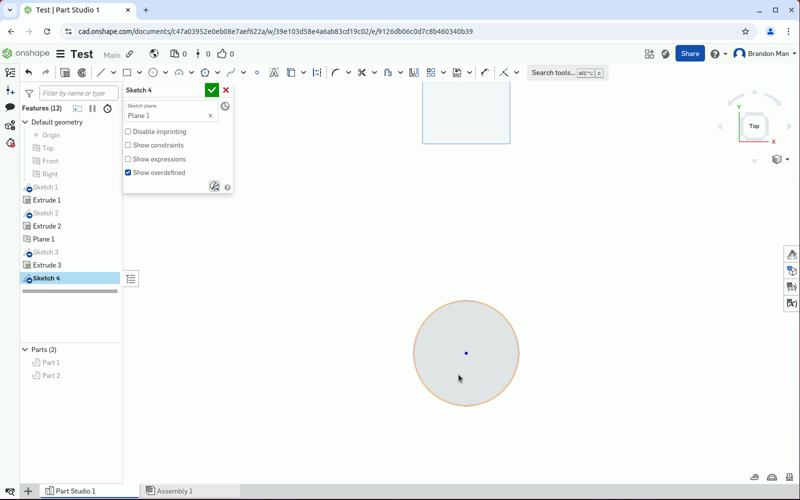
scroll(6)
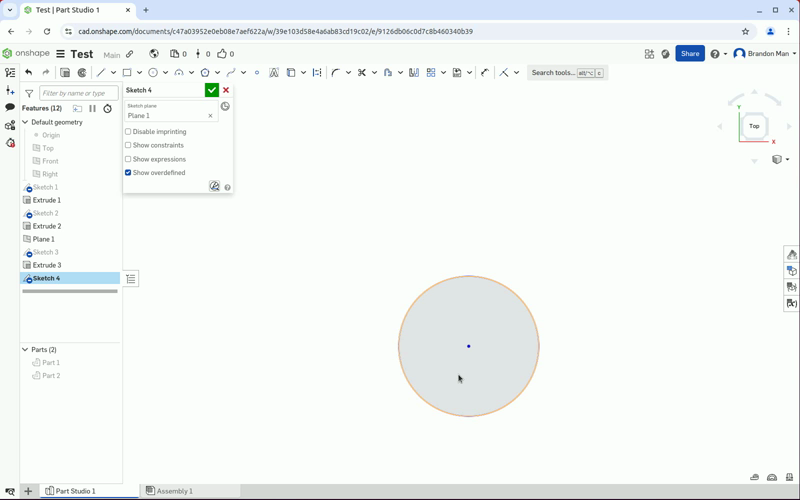
scroll(6)
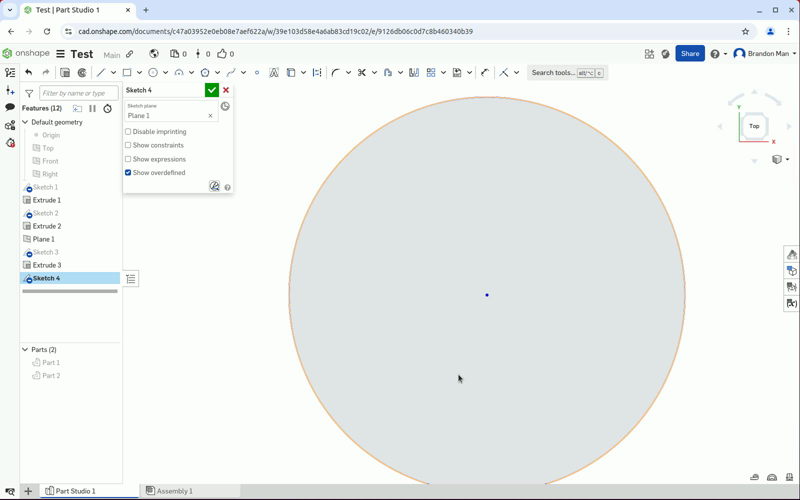
click(458, 374)
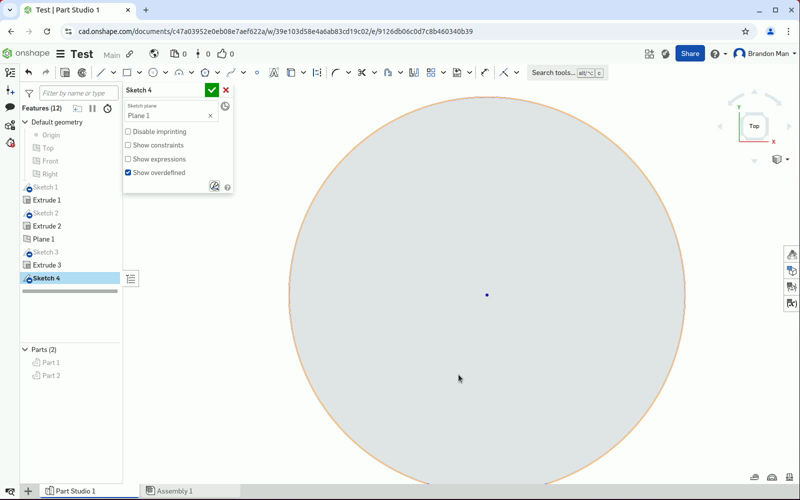
scroll(-6)
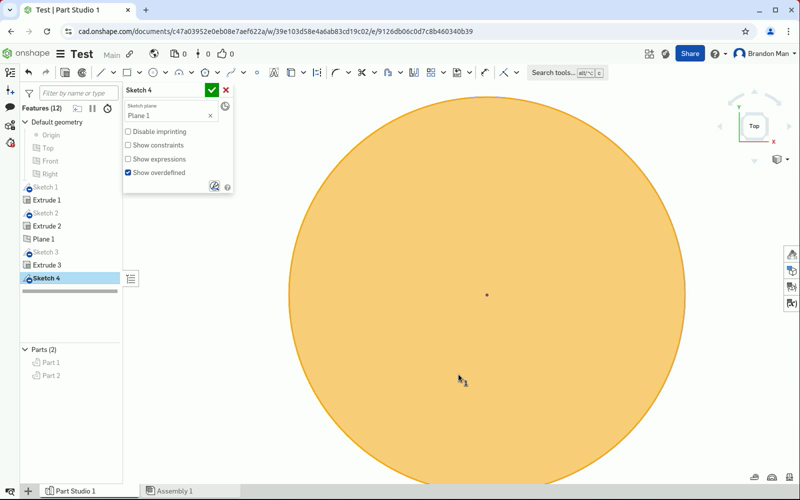
scroll(-6)
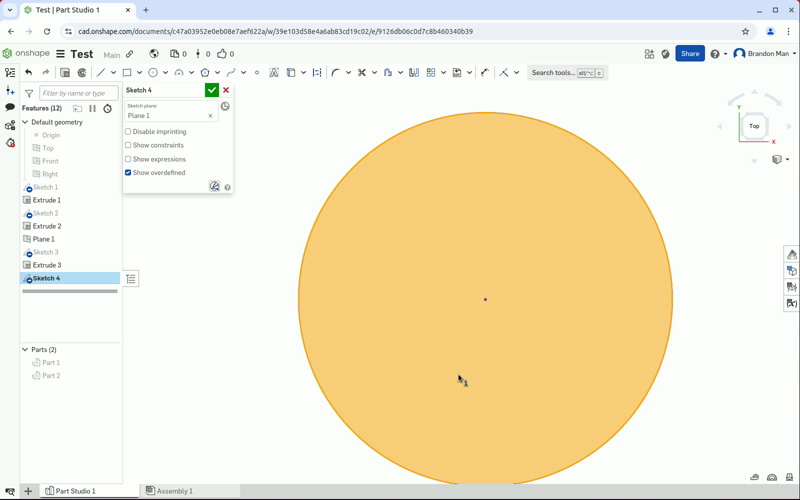
scroll(-6)
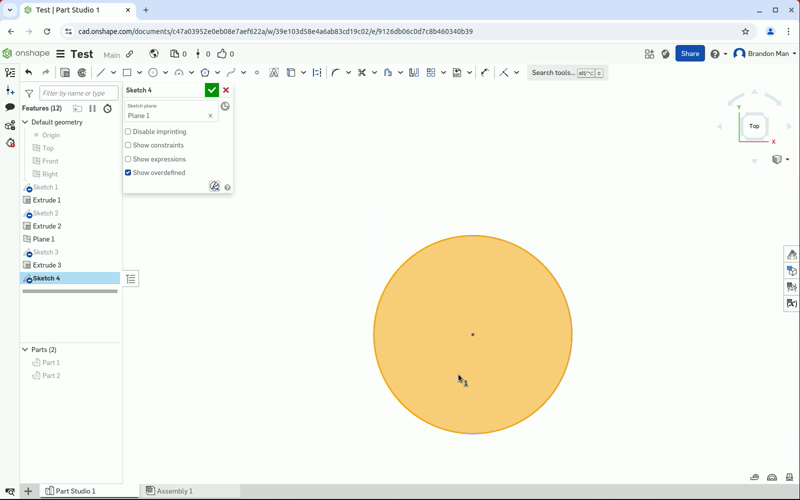
scroll(-6)
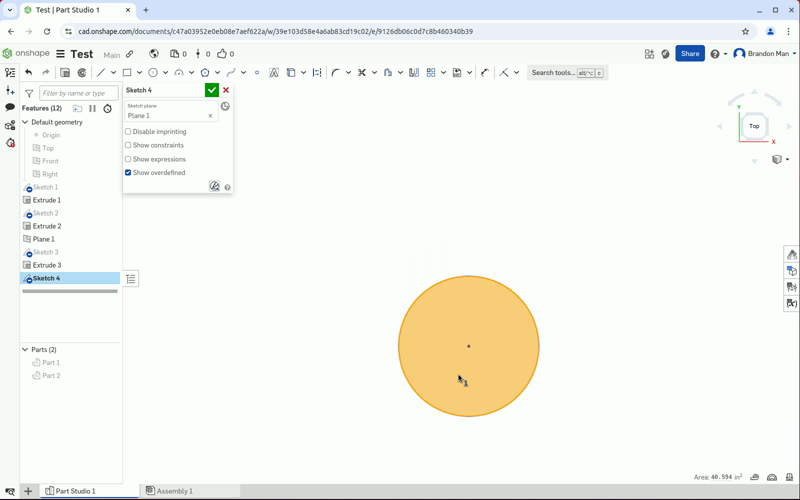
scroll(-6)
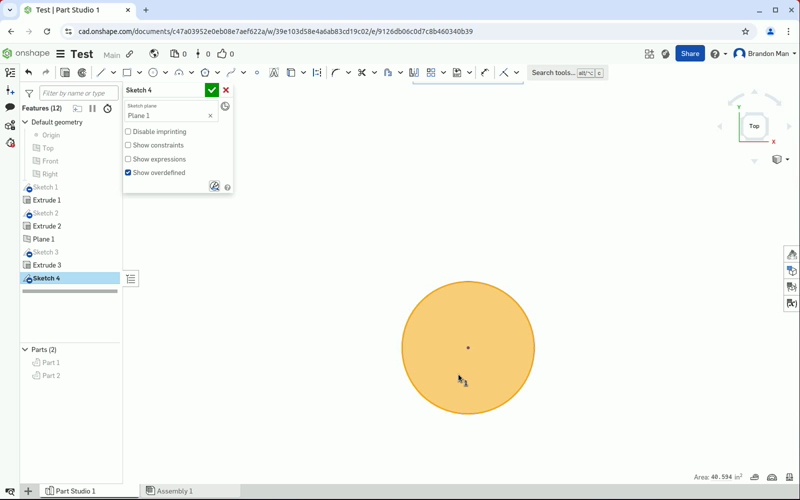
scroll(-6)
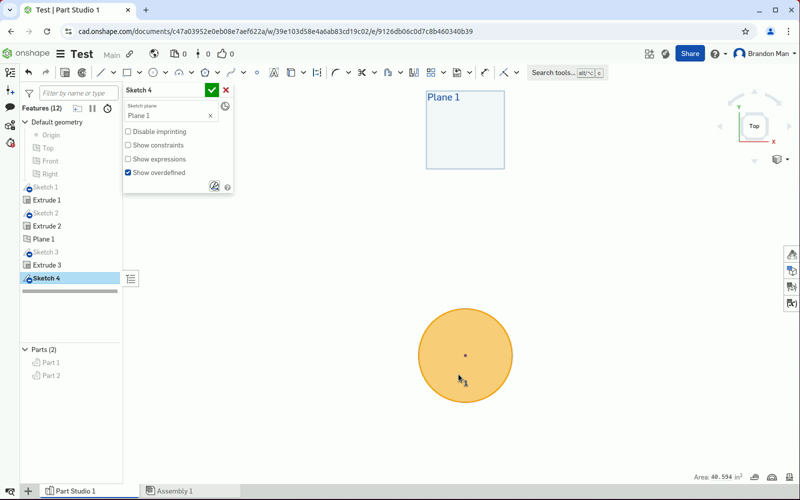
scroll(-6)
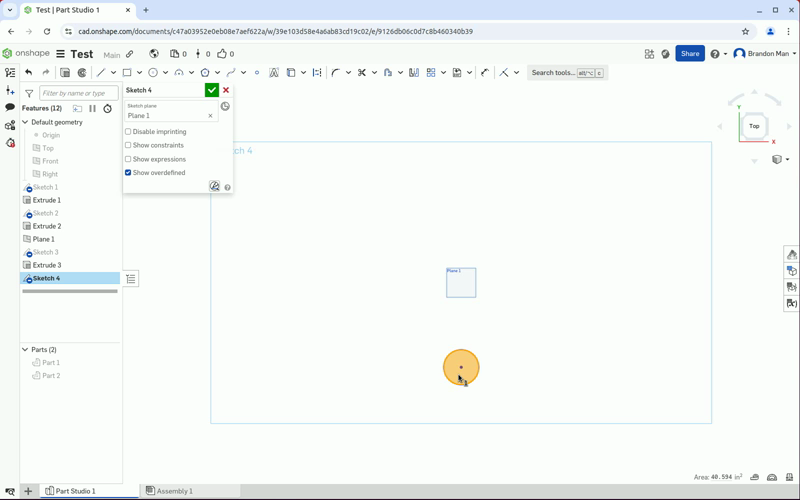
mouse_move(73, 352)
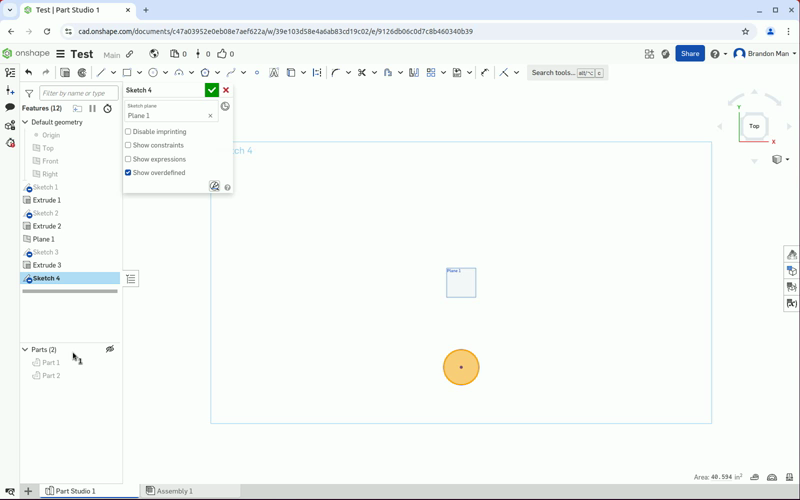
key(shift+y)
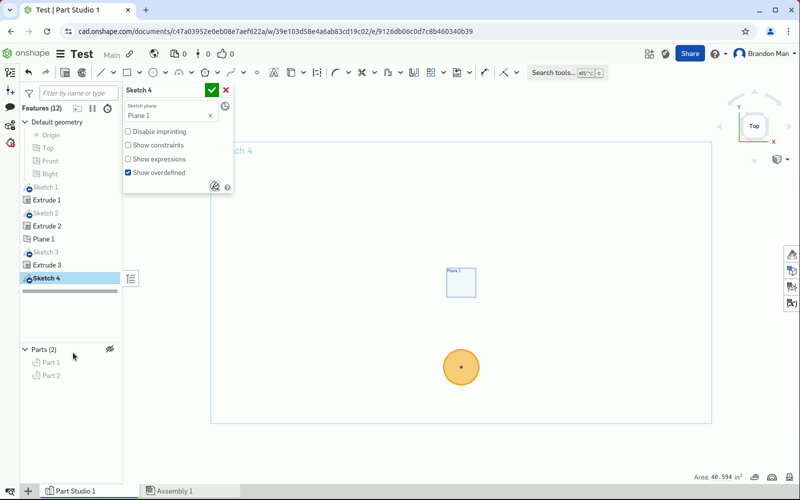
key(shift+e)
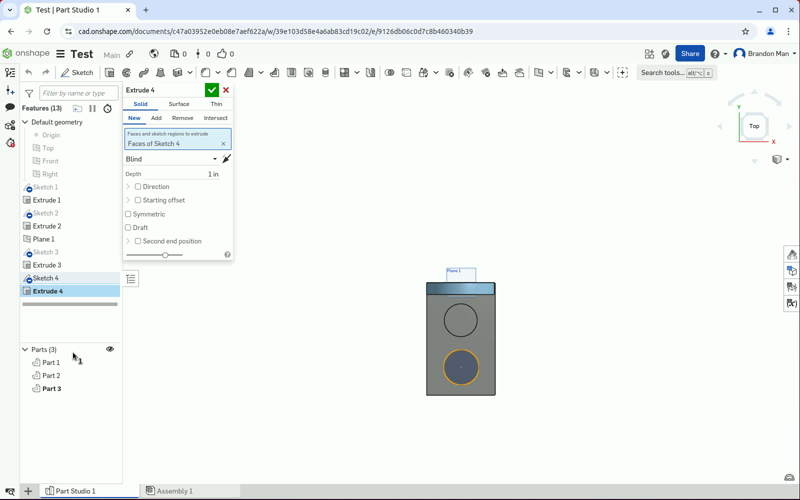
mouse_move(143, 106)
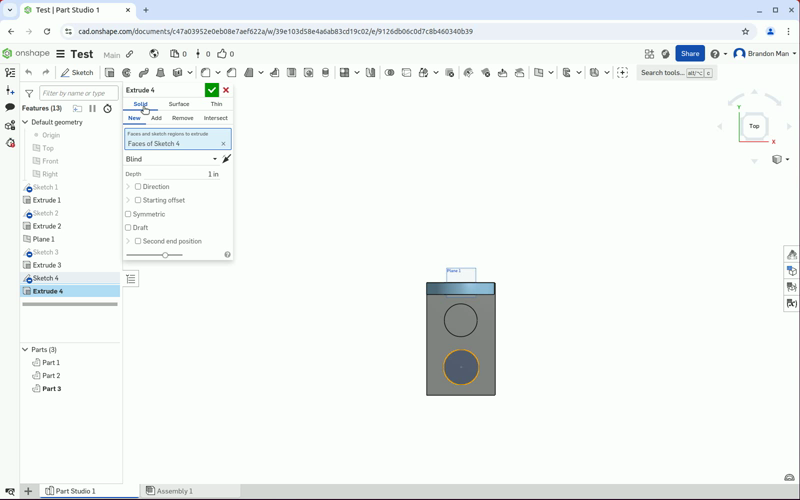
click(143, 106)
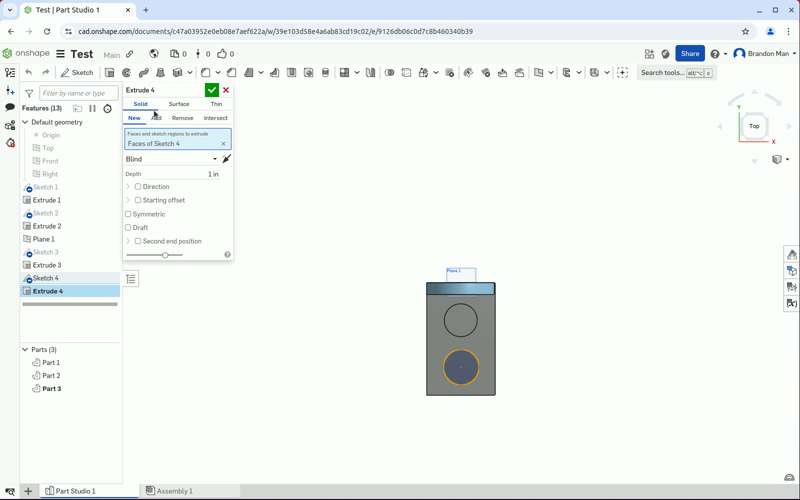
mouse_move(186, 120)
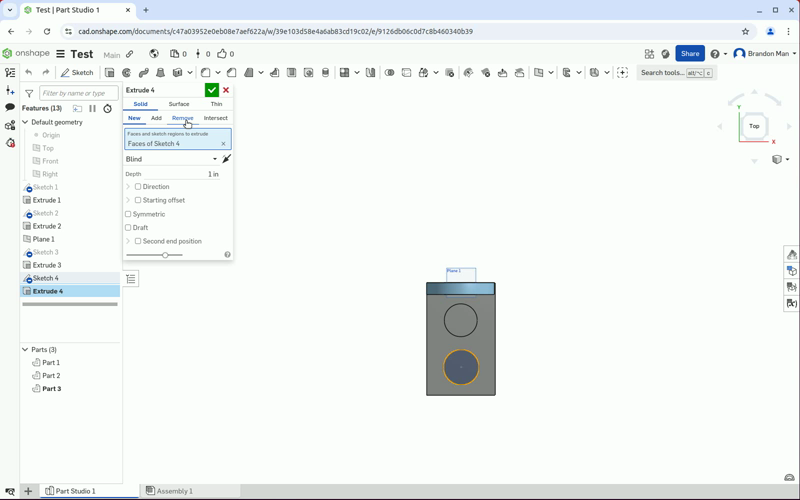
click(186, 120)
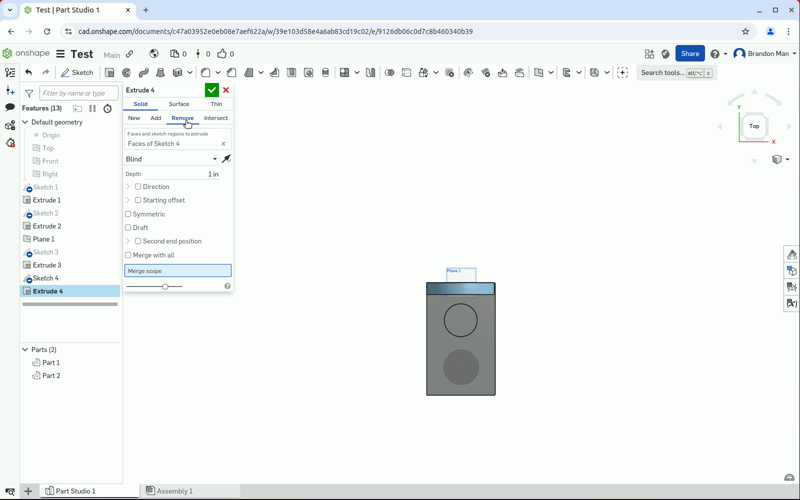
key(tab, 4)
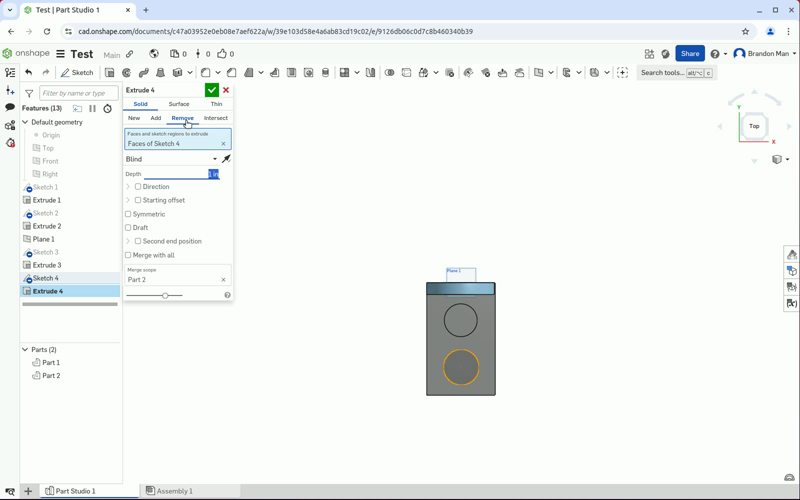
text(2.407)
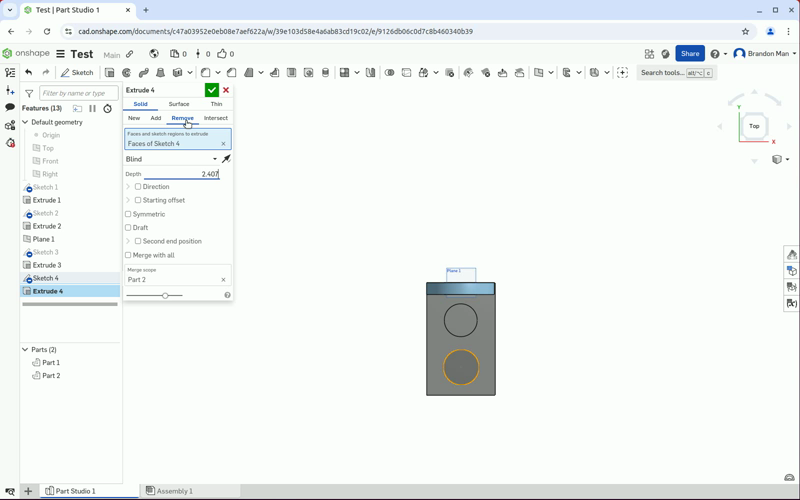
key(tab, 6)
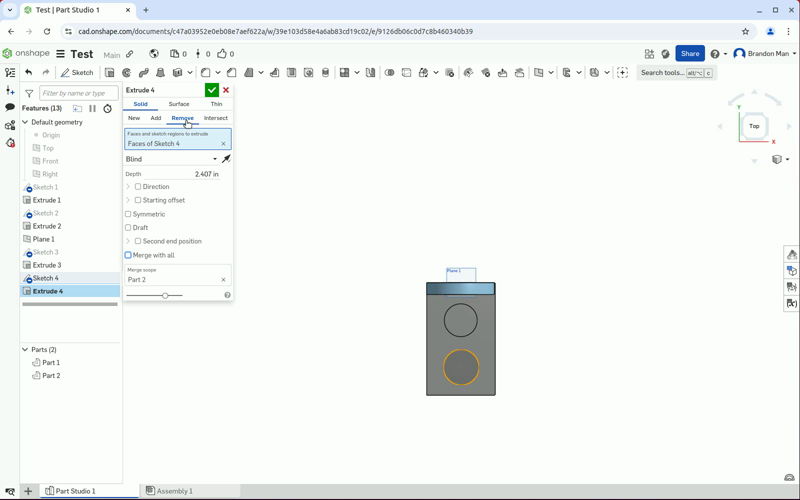
key(space)
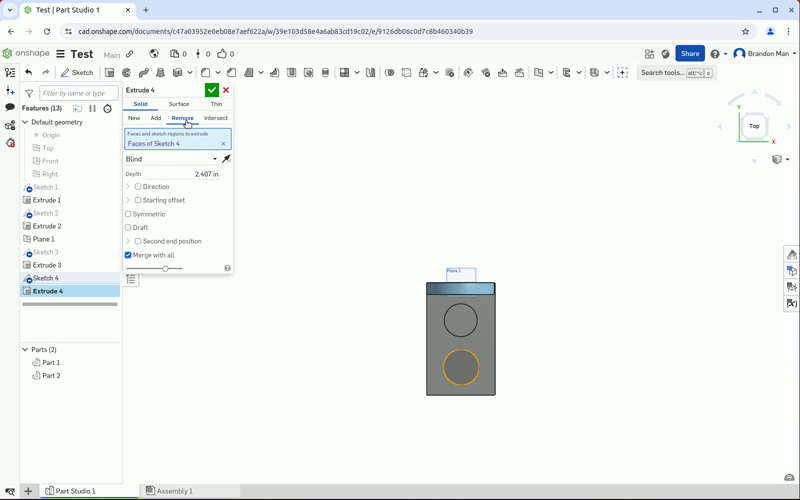
key(enter)
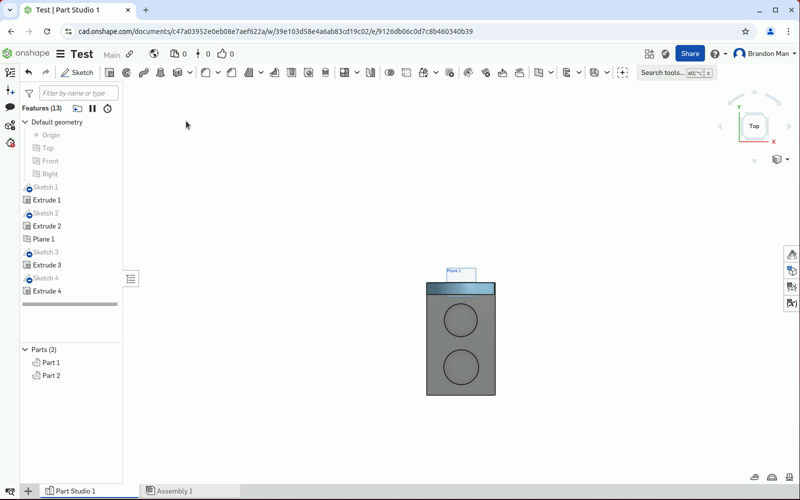
key(shift+h)
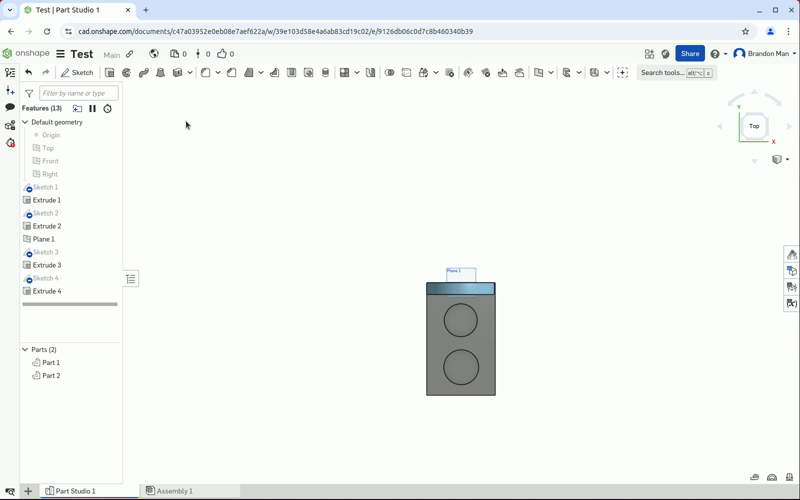
key(shift+h)
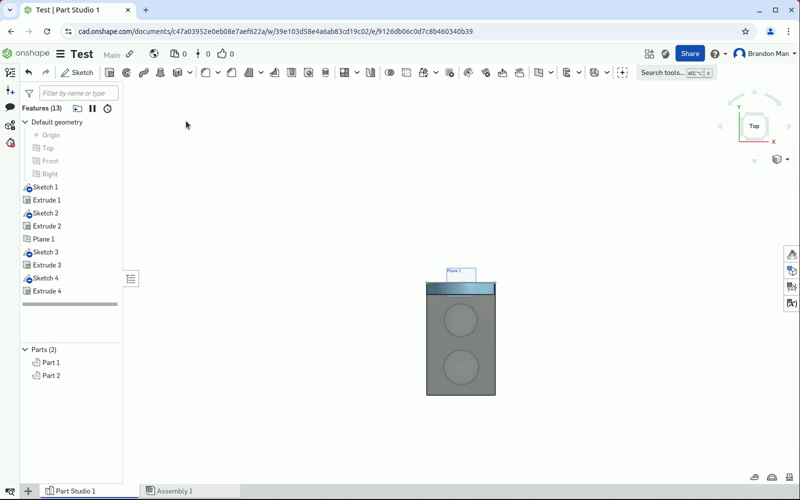
key(shift+7)
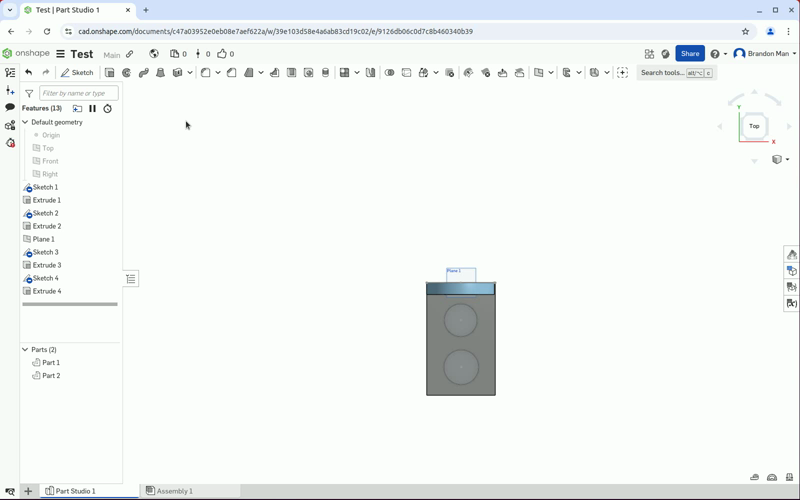
key(up, 3)
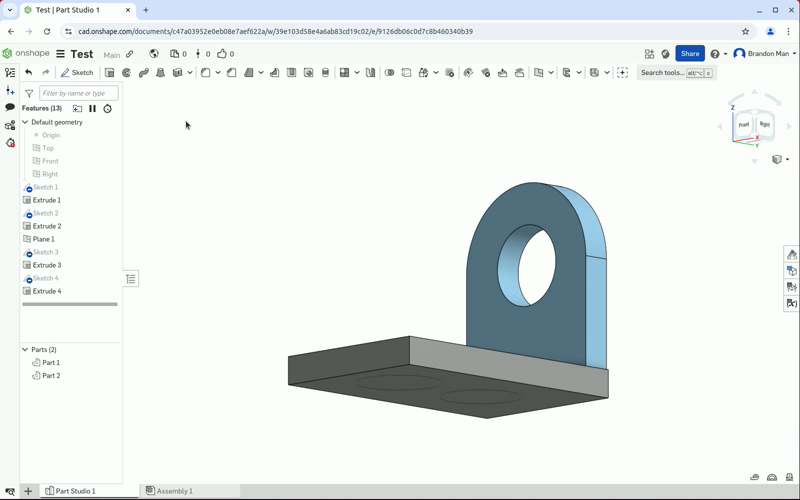
key(left, 3)
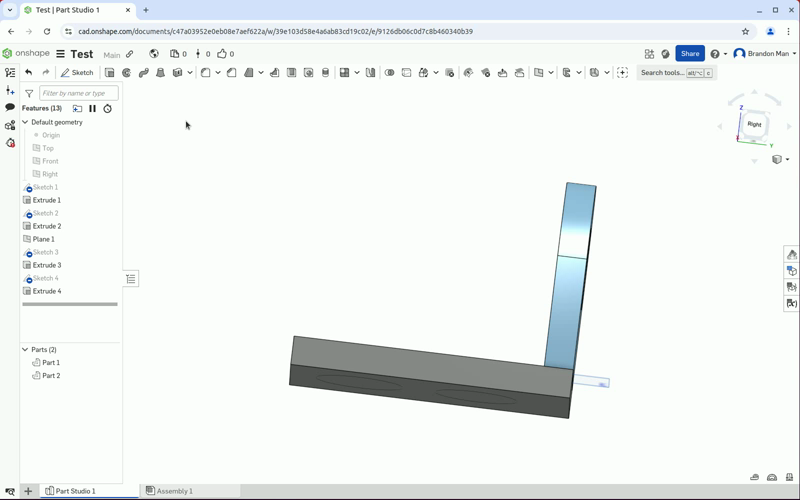
key(right, 3)
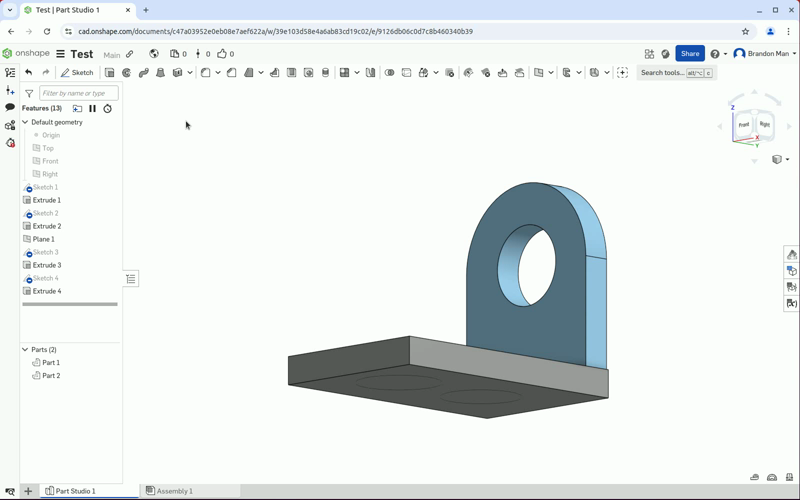
key(down, 3)
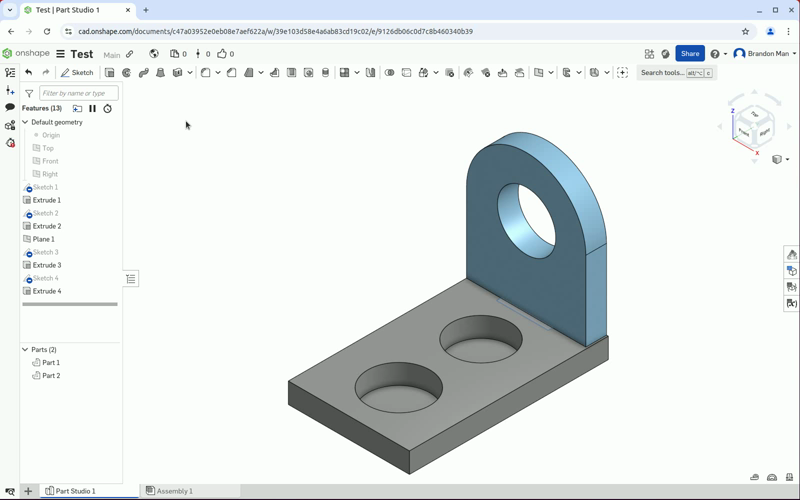
mouse_move(73, 189)
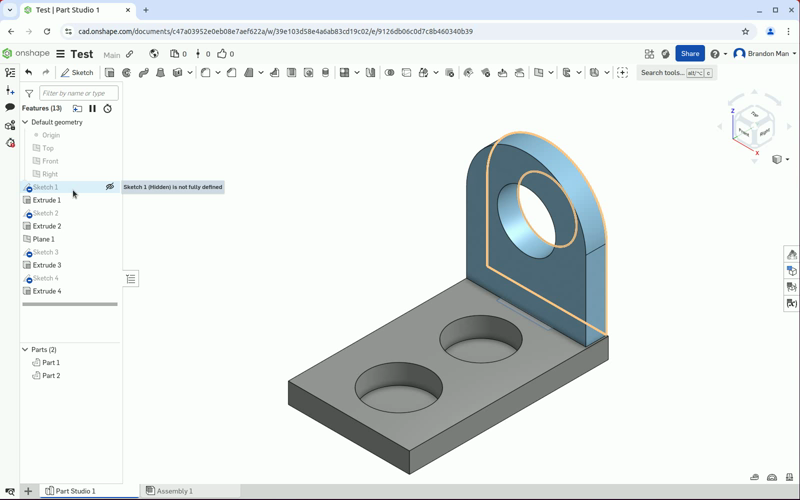
click(73, 189)